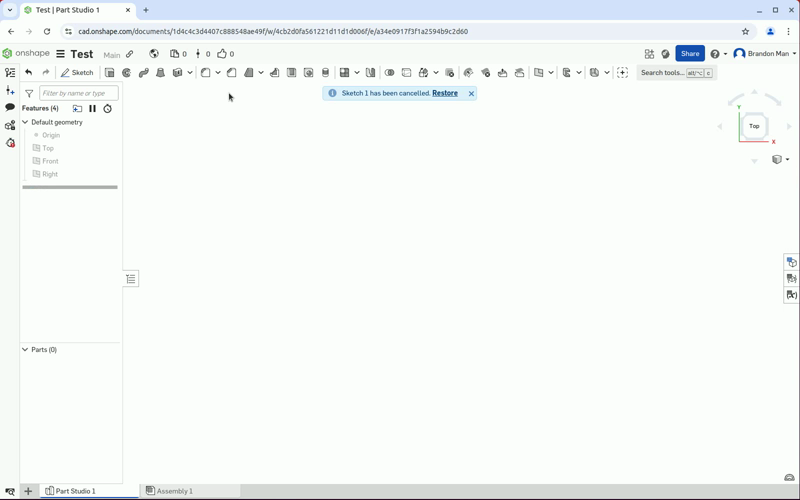
key(shift+h)
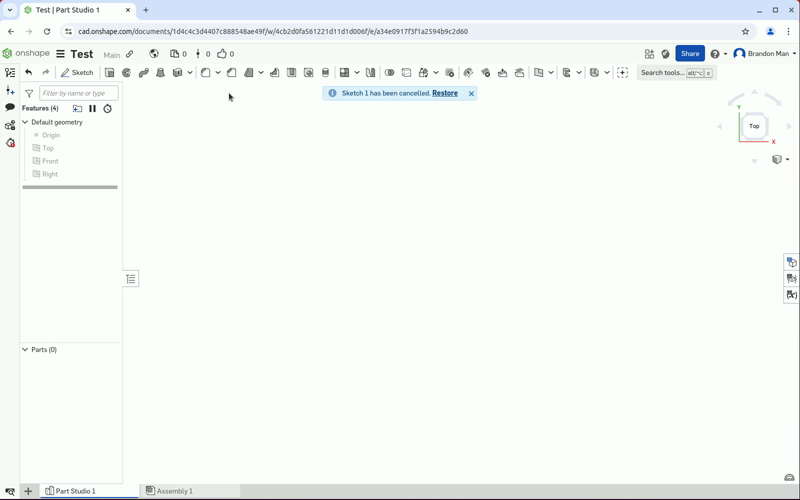
key(shift+s)
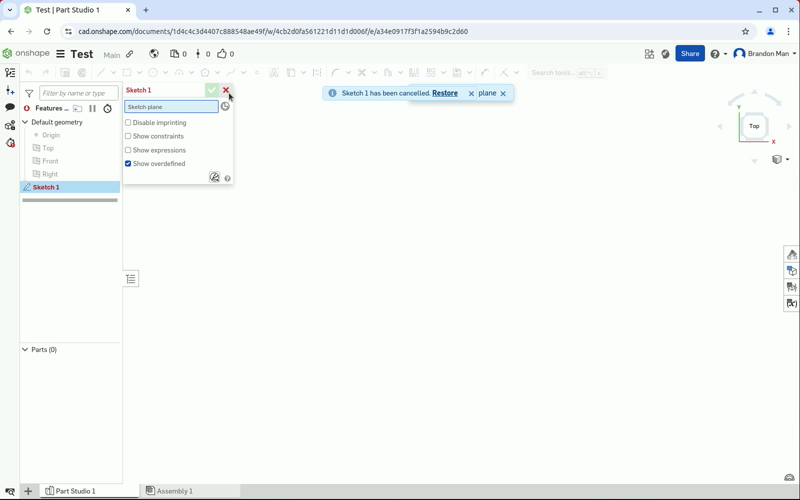
mouse_move(73, 150)
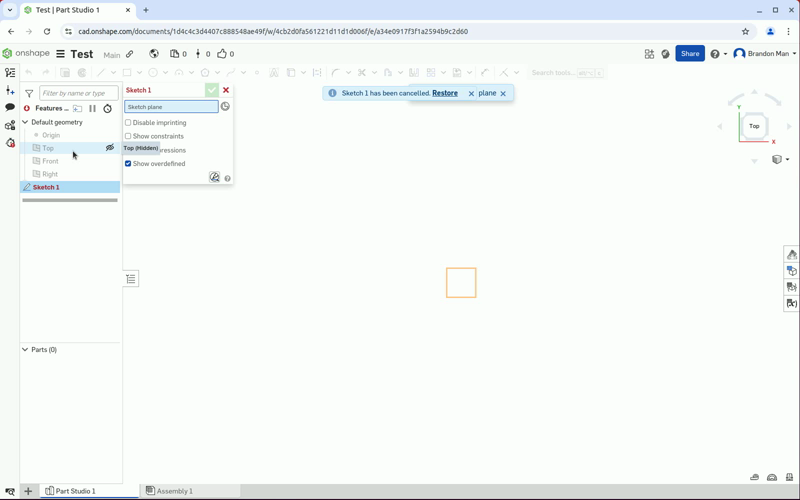
click(73, 150)
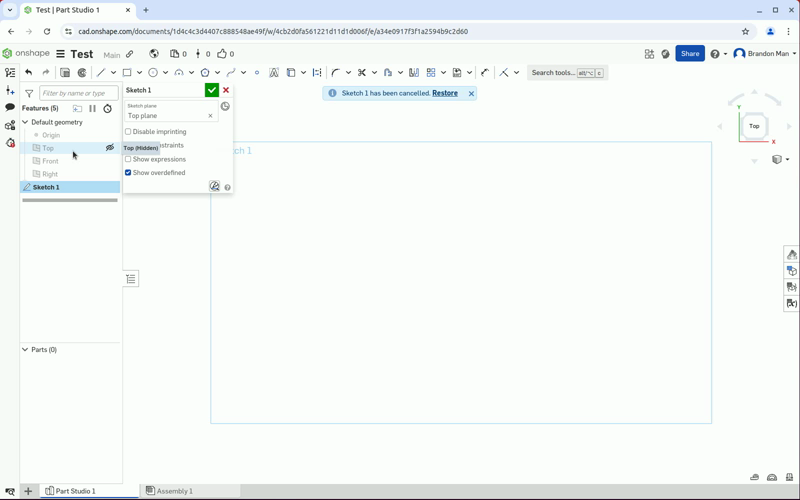
mouse_move(73, 352)
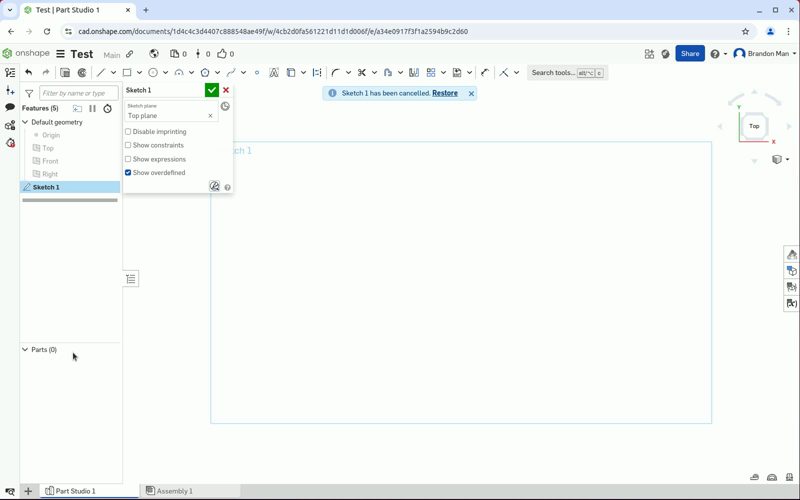
key(y)
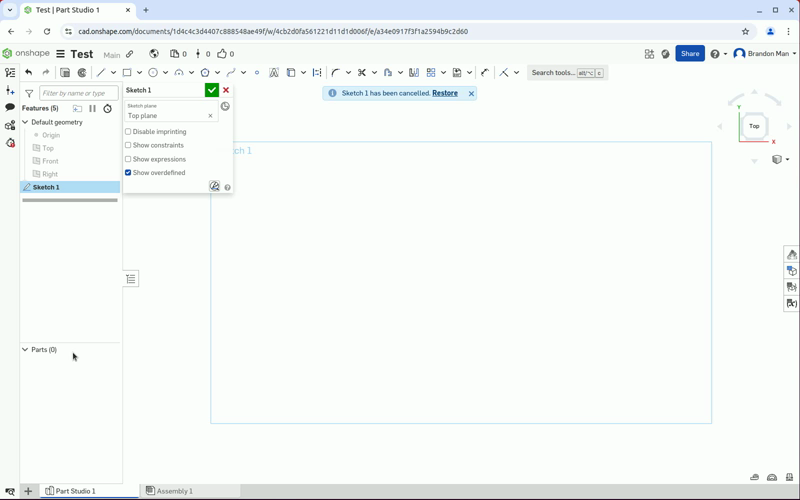
key(l)
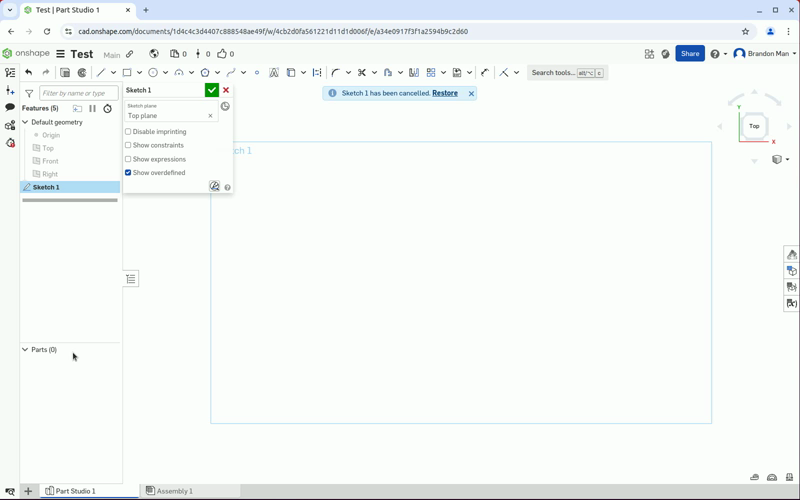
key_down(shift)
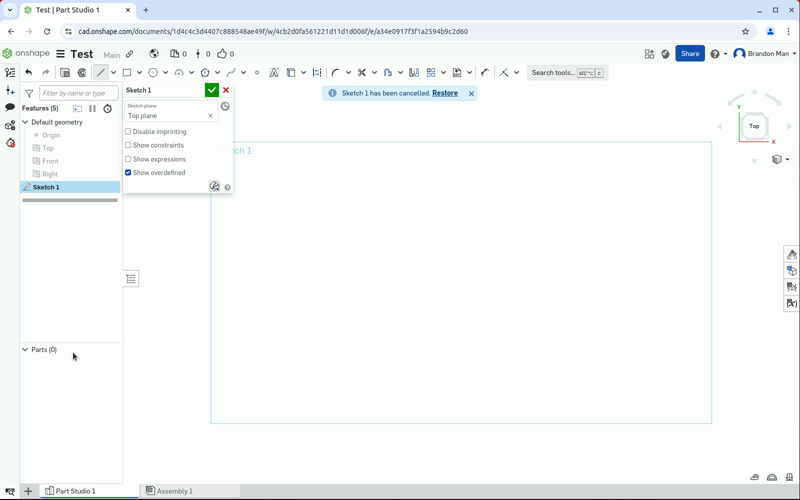
mouse_move(348, 304)
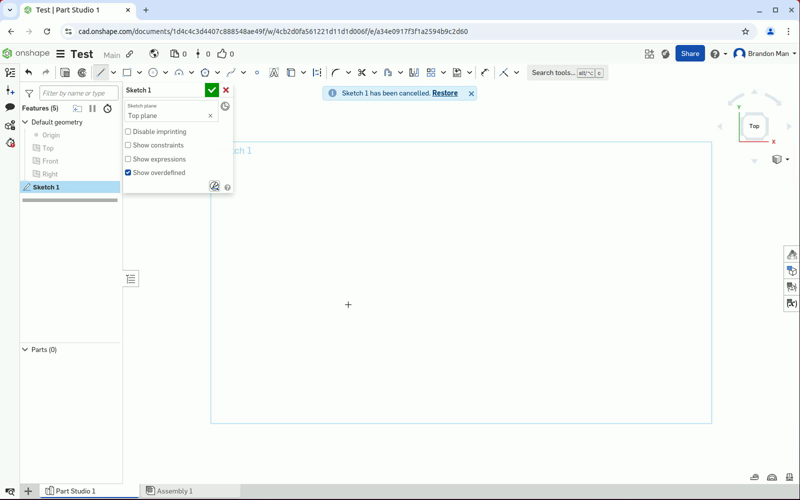
click(348, 304)
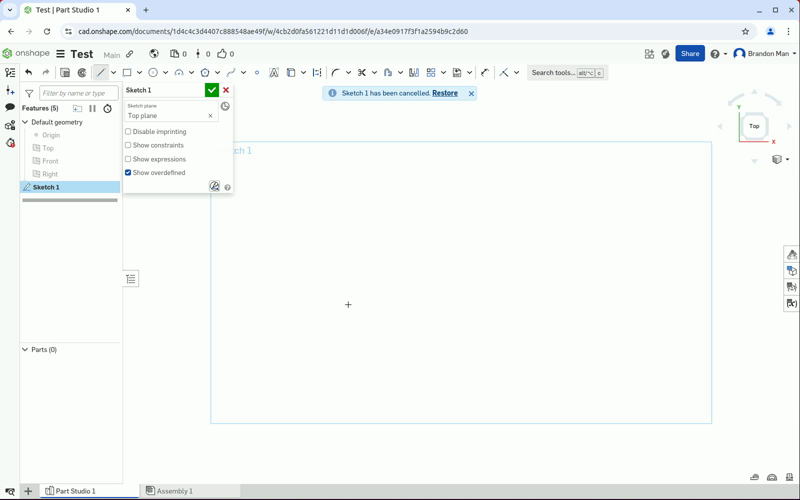
key_up(shift)
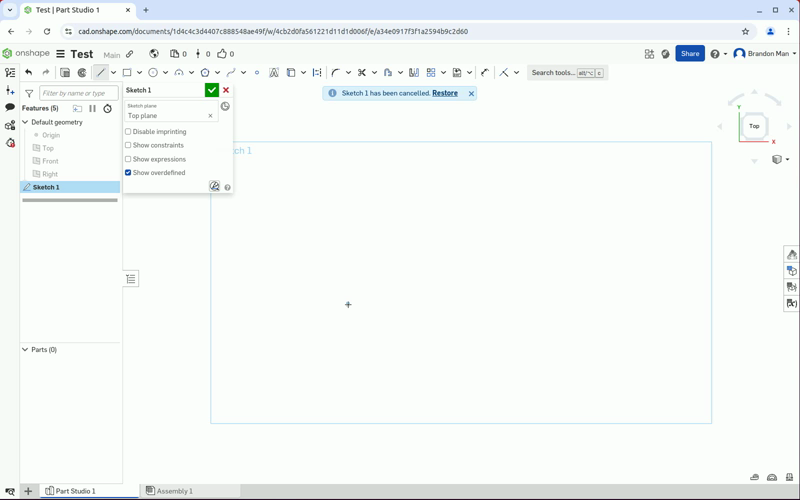
key_down(shift)
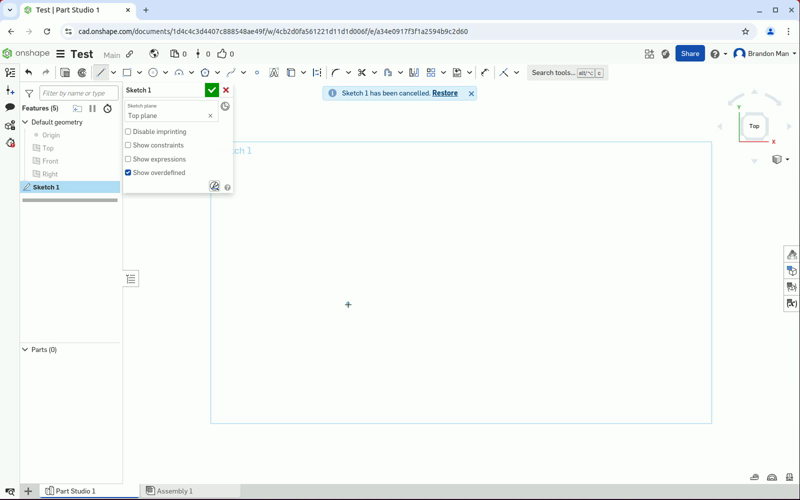
mouse_move(378, 304)
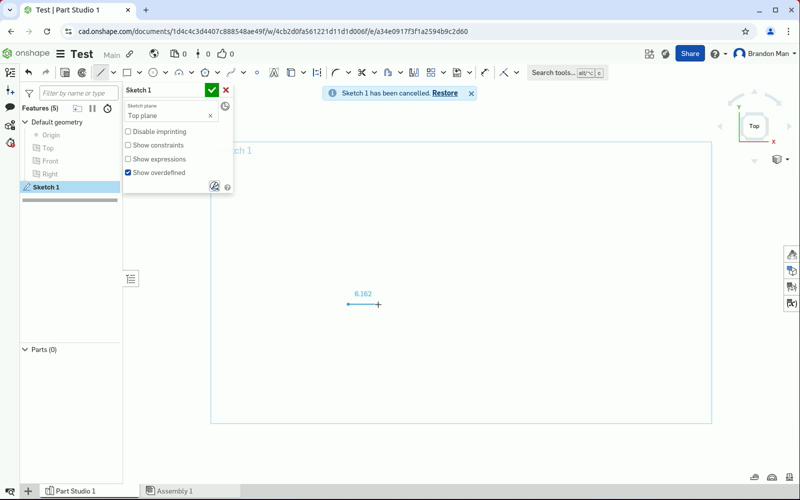
mouse_move(375, 304)
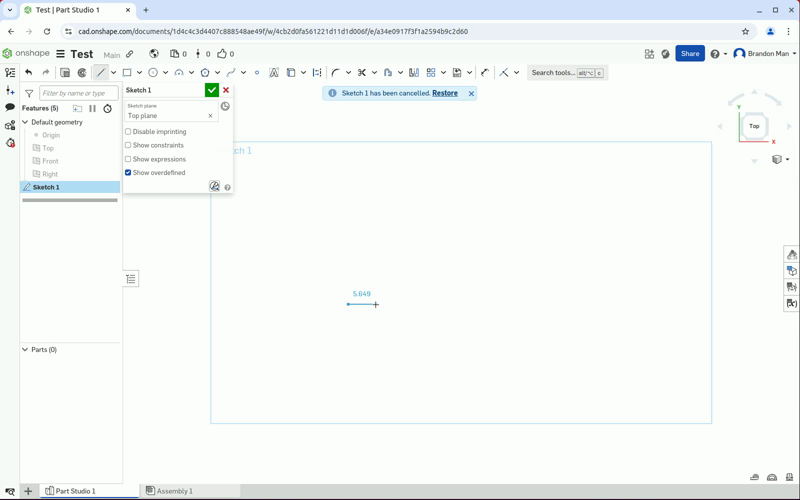
click(375, 304)
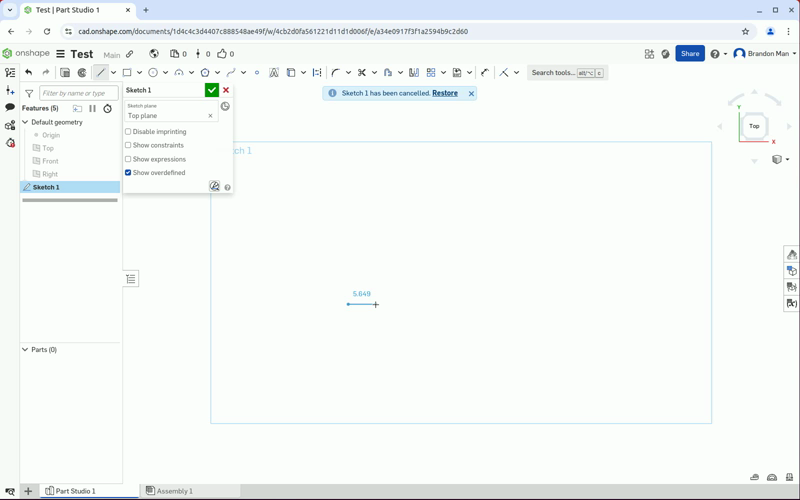
key_up(shift)
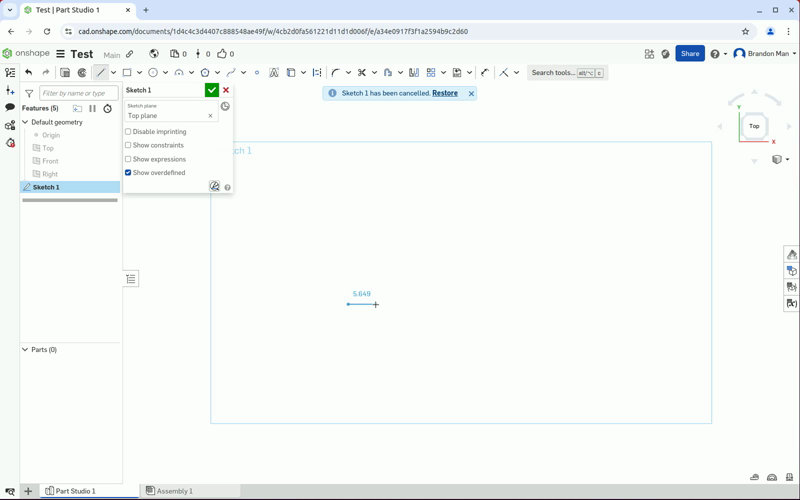
key_down(shift)
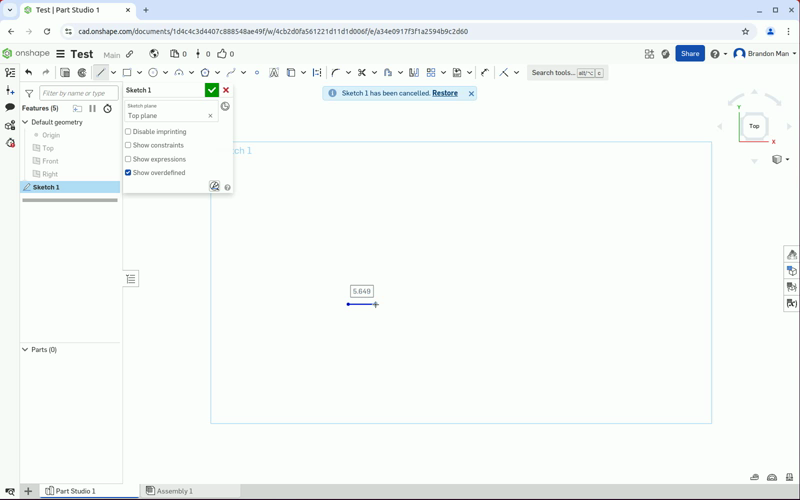
mouse_move(405, 304)
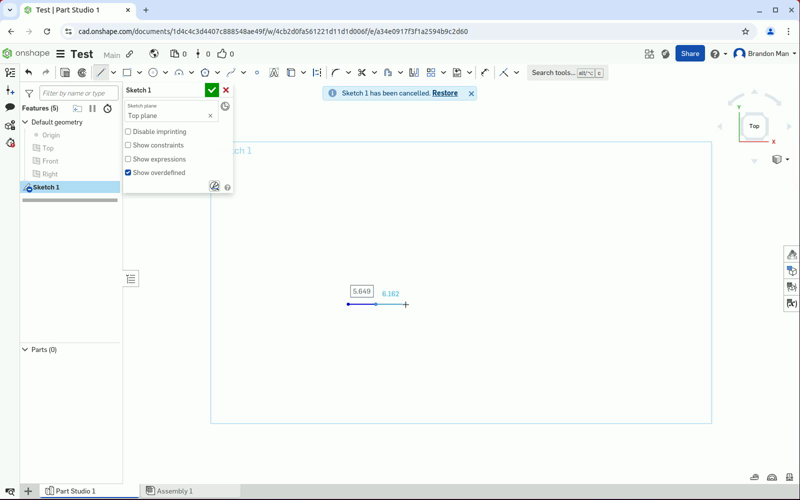
mouse_move(388, 288)
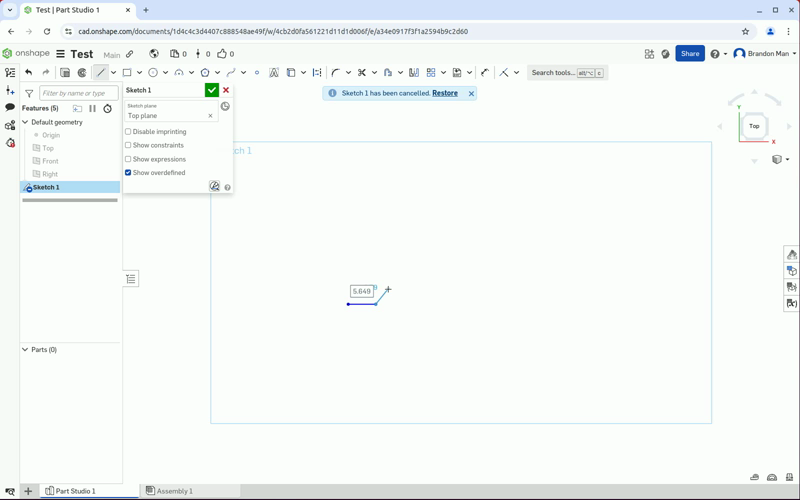
click(388, 288)
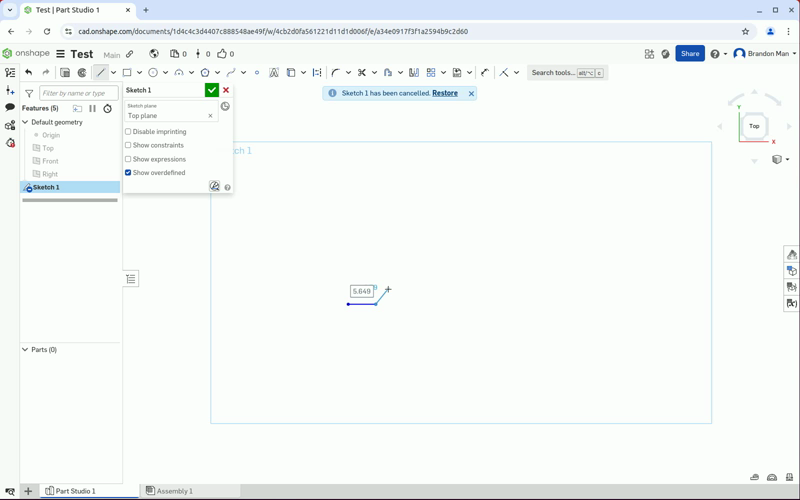
key_up(shift)
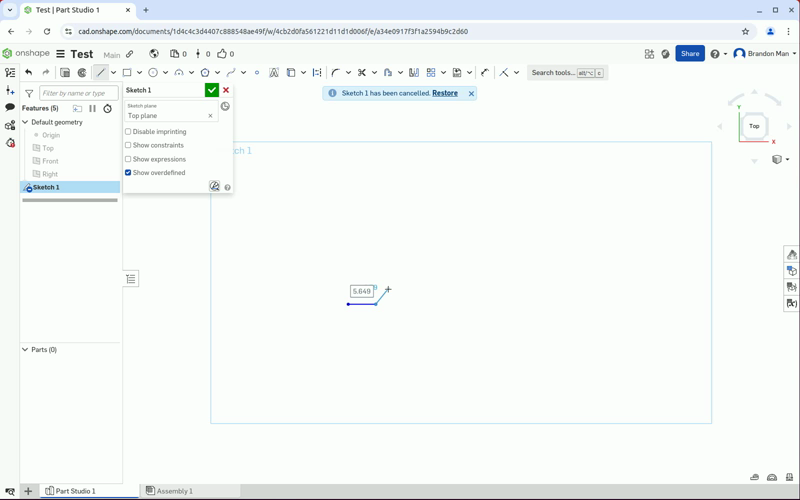
key_down(shift)
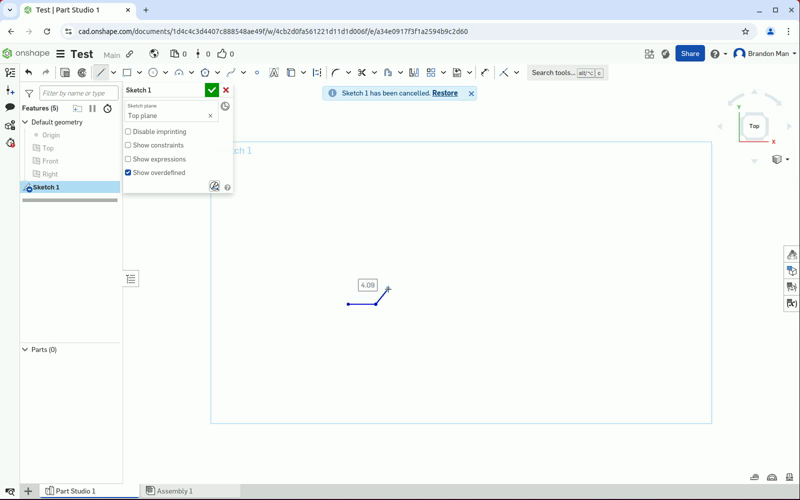
mouse_move(418, 288)
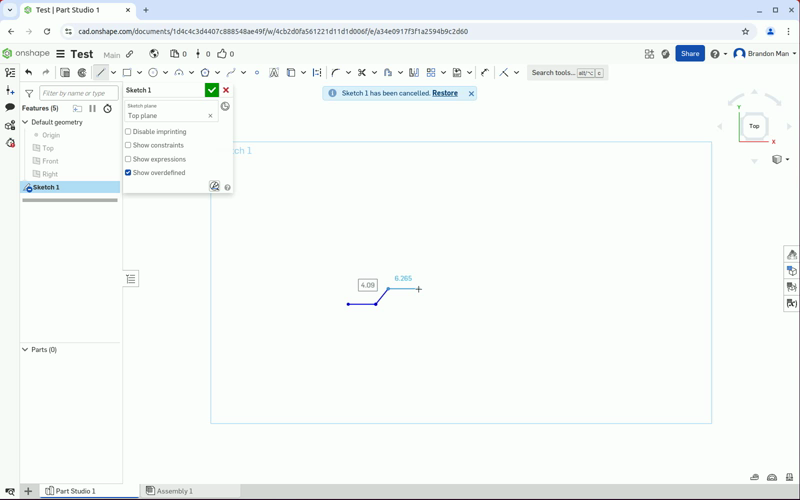
mouse_move(419, 282)
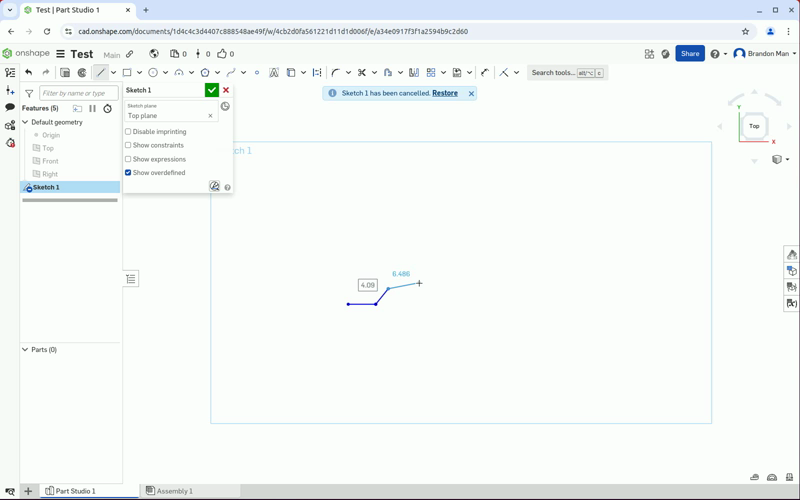
click(419, 282)
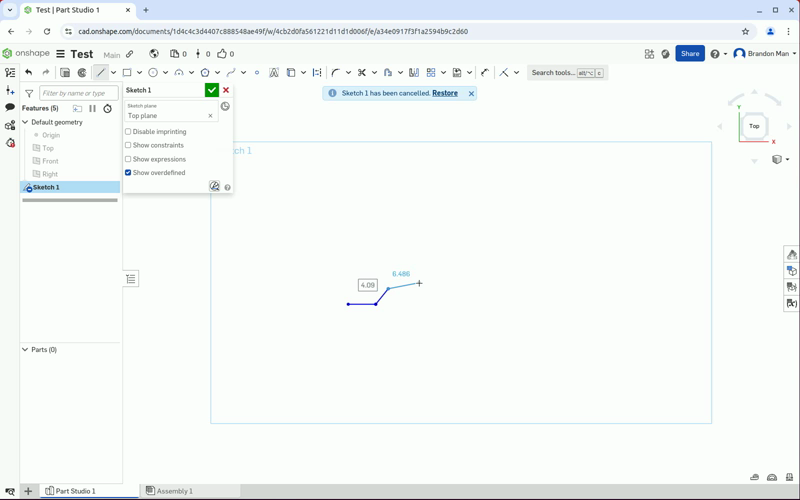
key_up(shift)
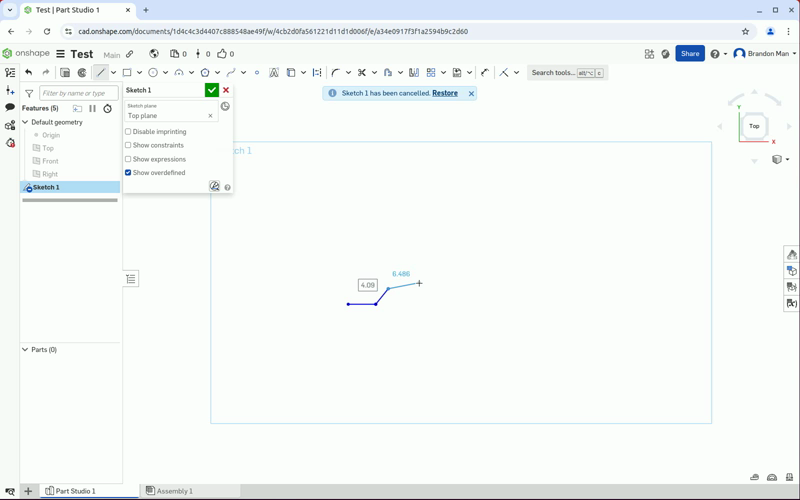
key_down(shift)
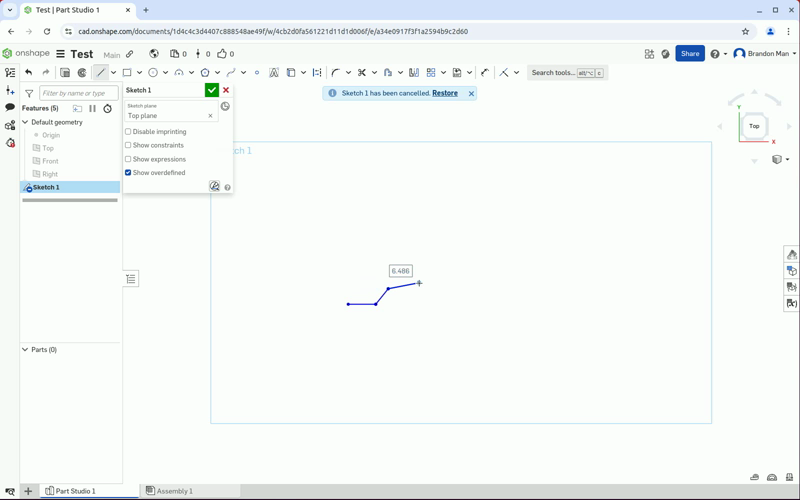
mouse_move(449, 282)
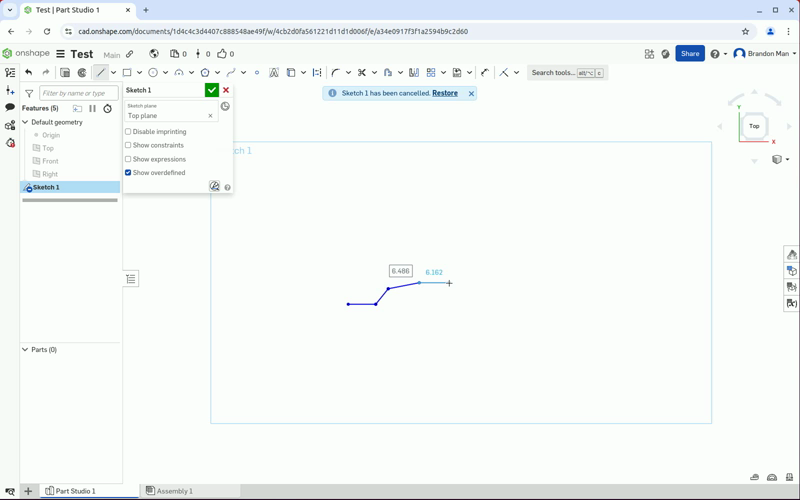
mouse_move(460, 282)
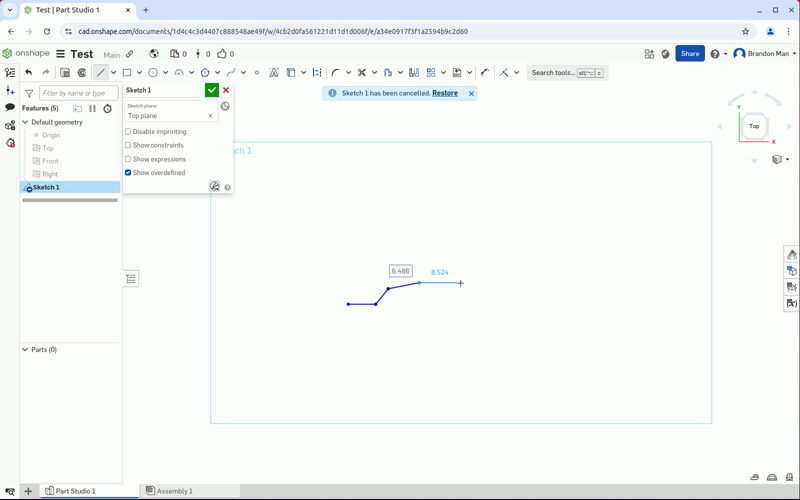
click(460, 282)
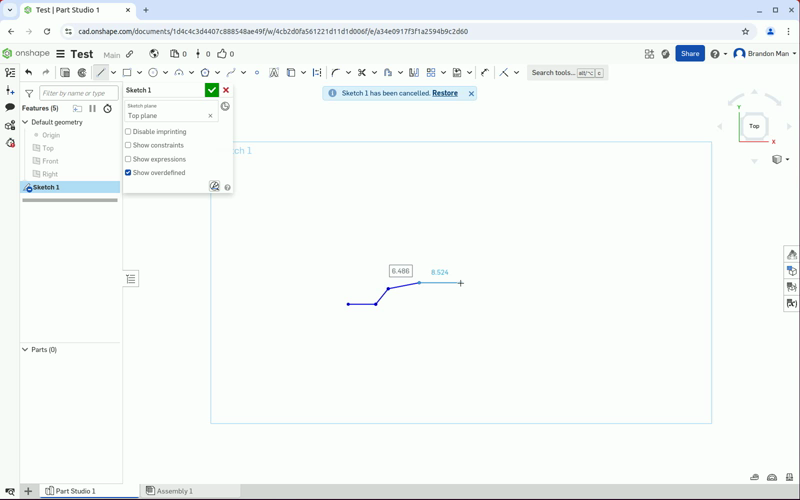
key_up(shift)
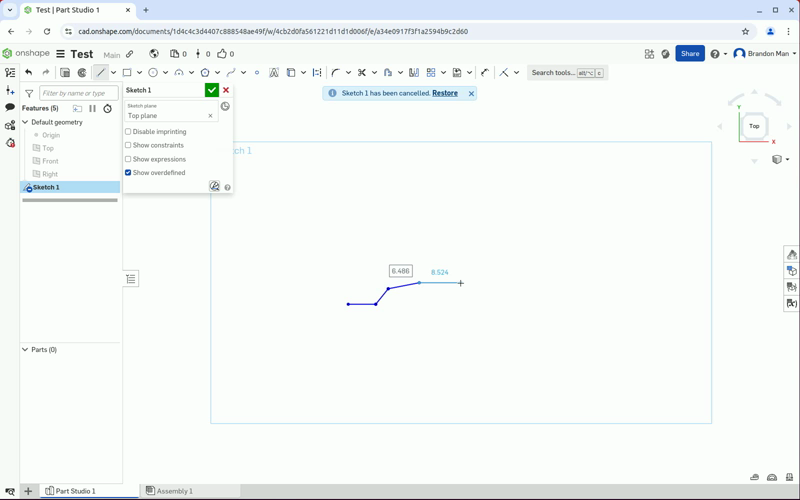
key_down(shift)
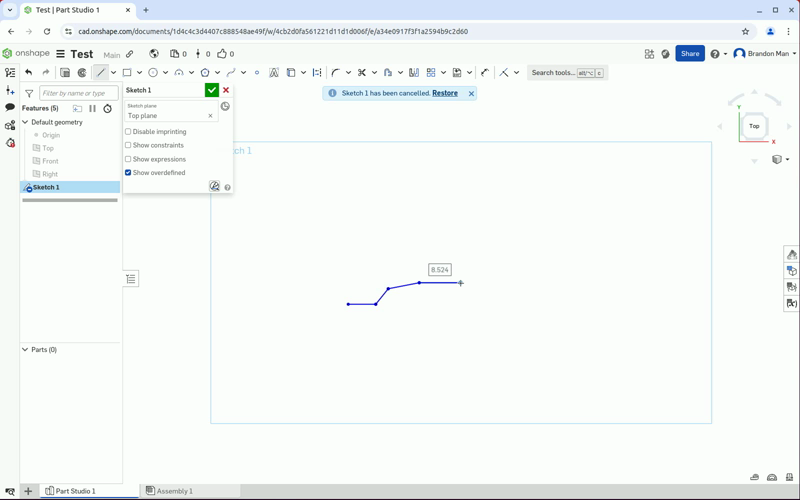
mouse_move(490, 282)
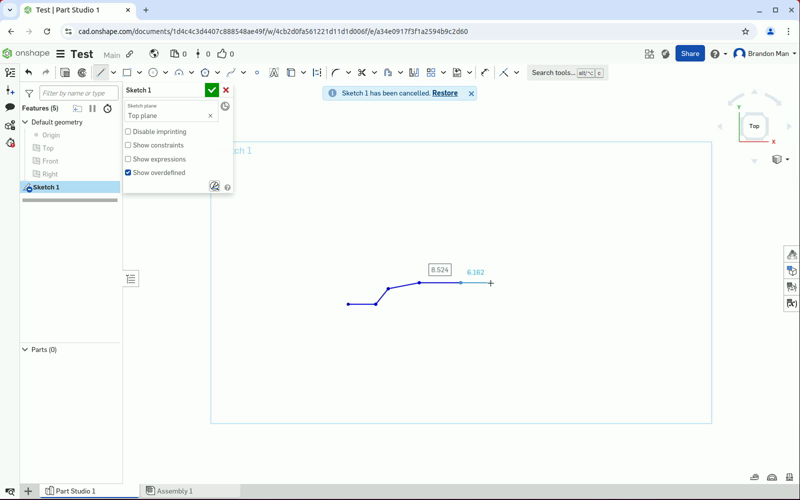
mouse_move(460, 262)
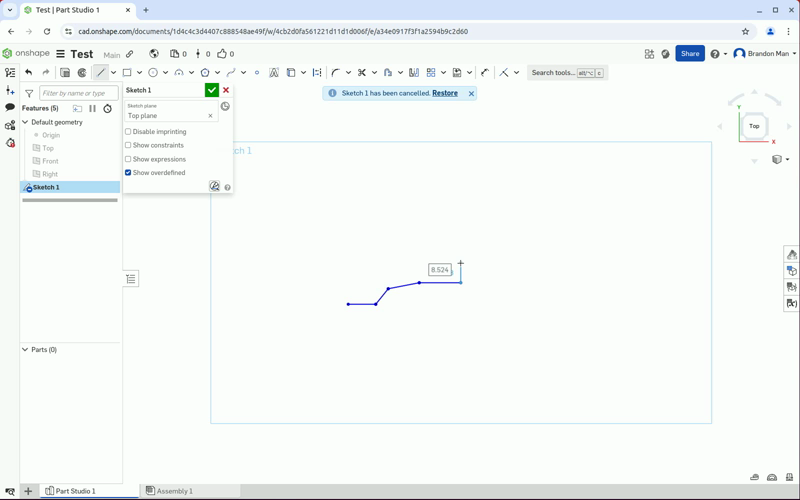
click(460, 262)
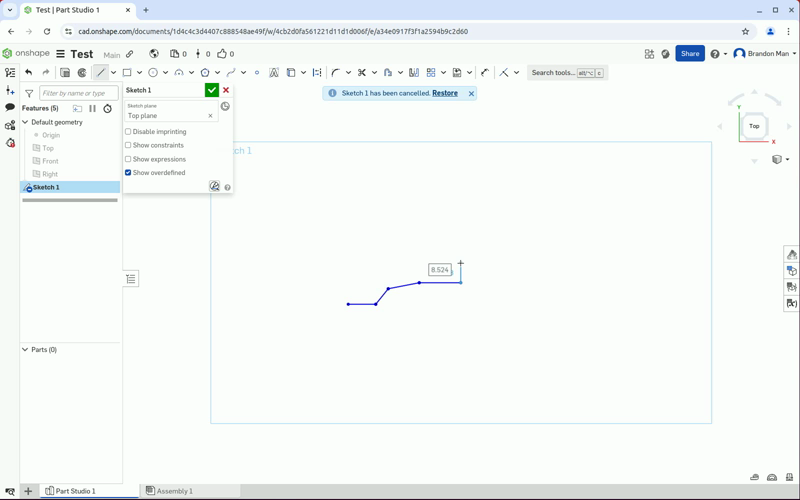
key_up(shift)
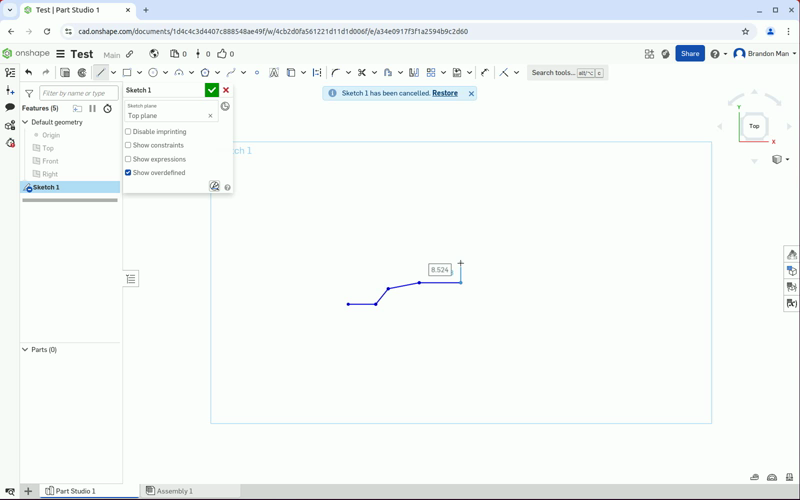
key_down(shift)
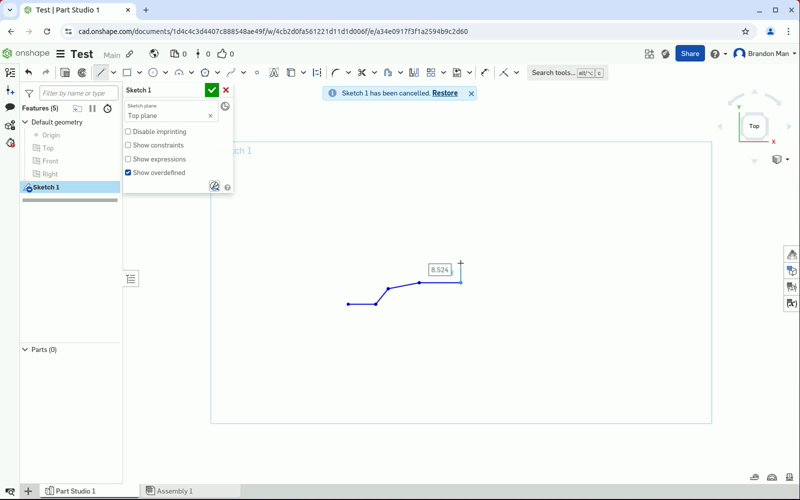
mouse_move(490, 262)
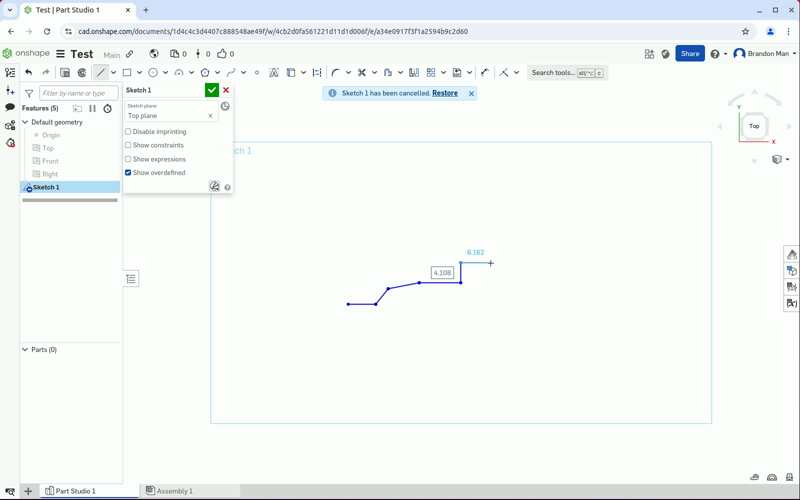
mouse_move(416, 262)
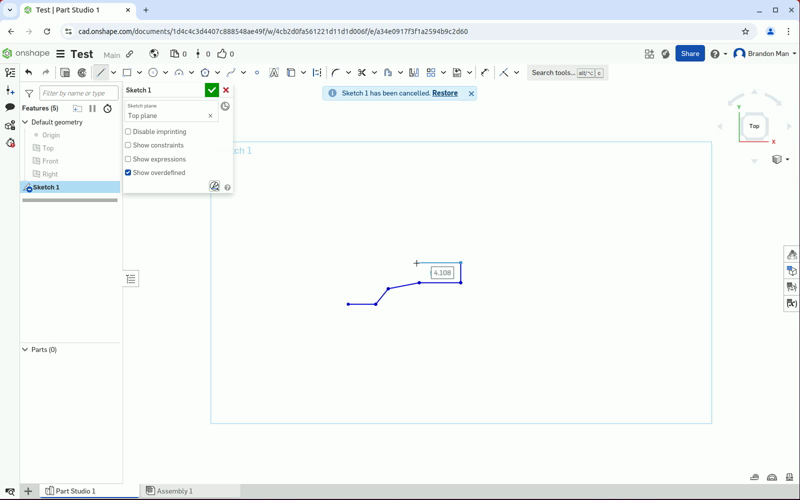
click(416, 262)
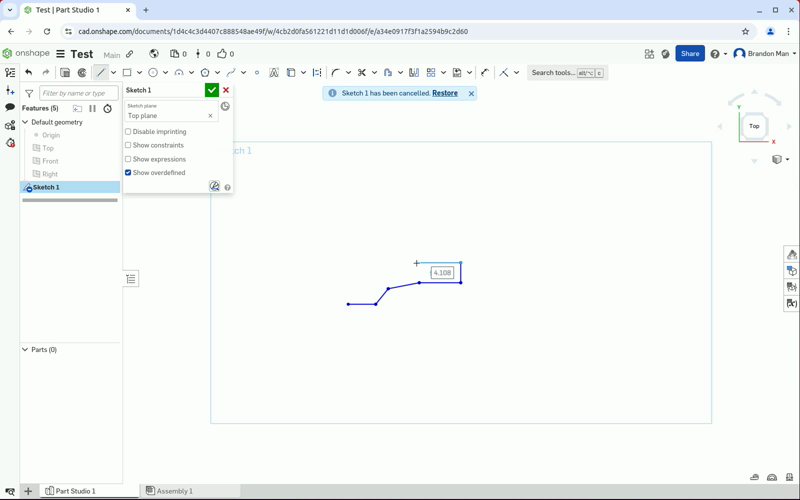
key_up(shift)
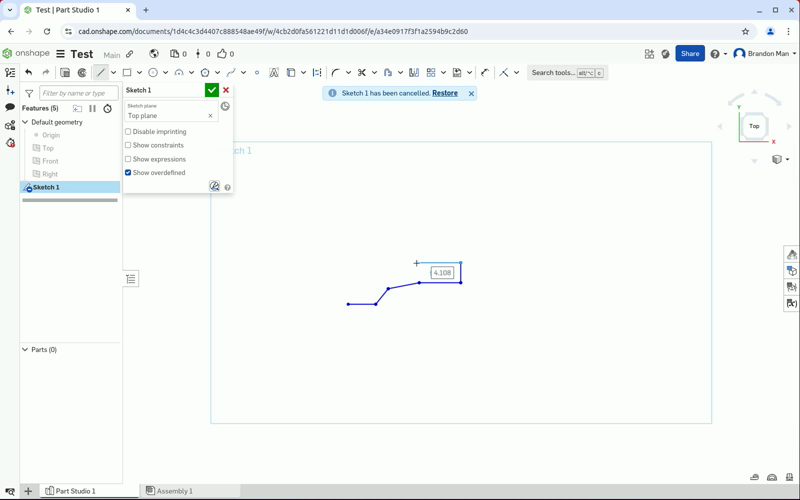
key_down(shift)
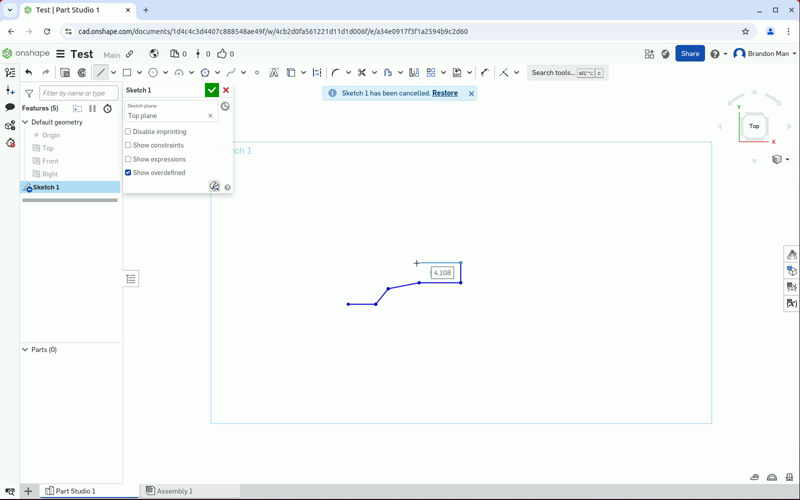
mouse_move(447, 262)
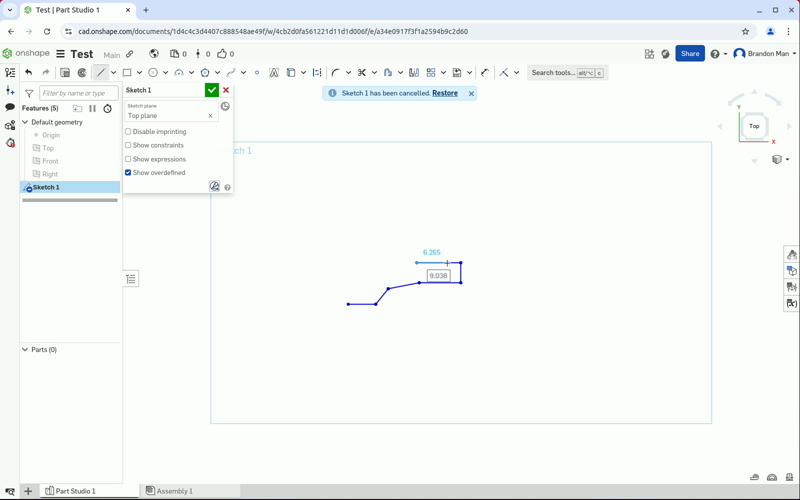
mouse_move(377, 269)
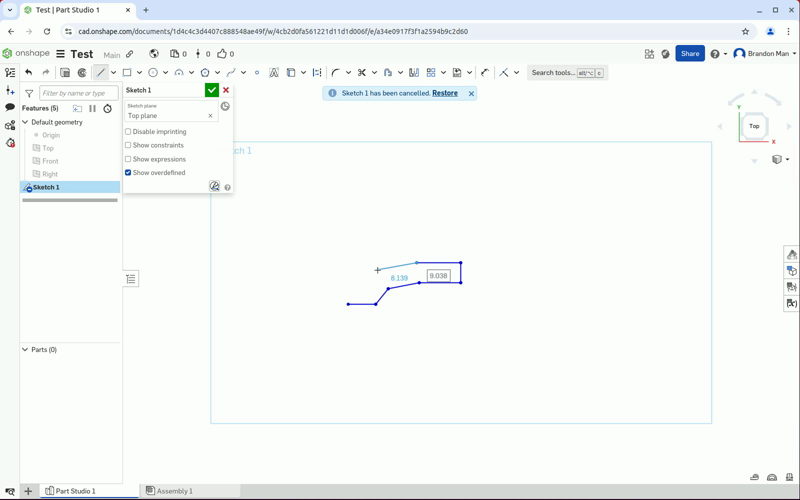
click(377, 269)
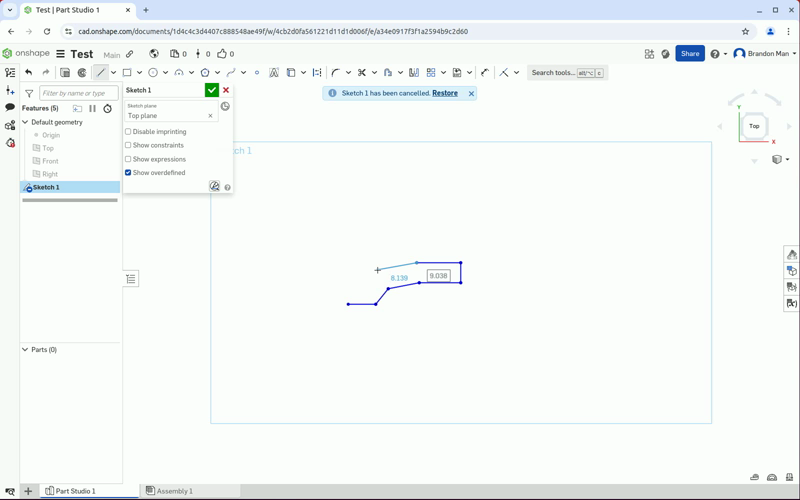
key_up(shift)
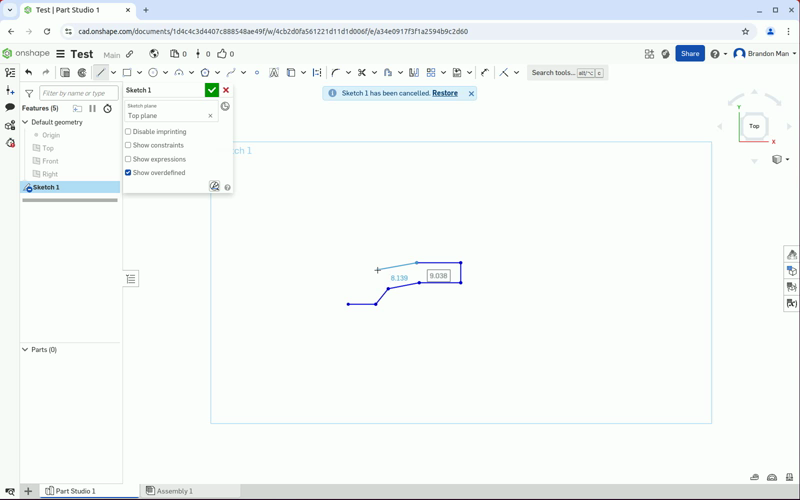
mouse_move(407, 269)
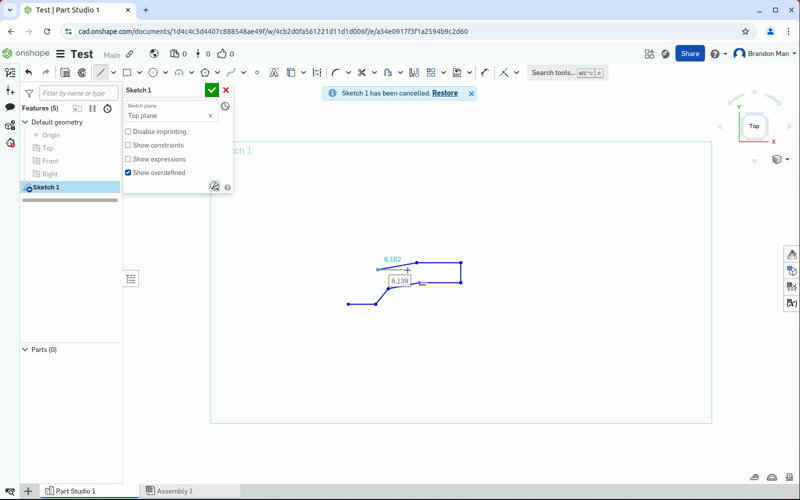
key_down(shift)
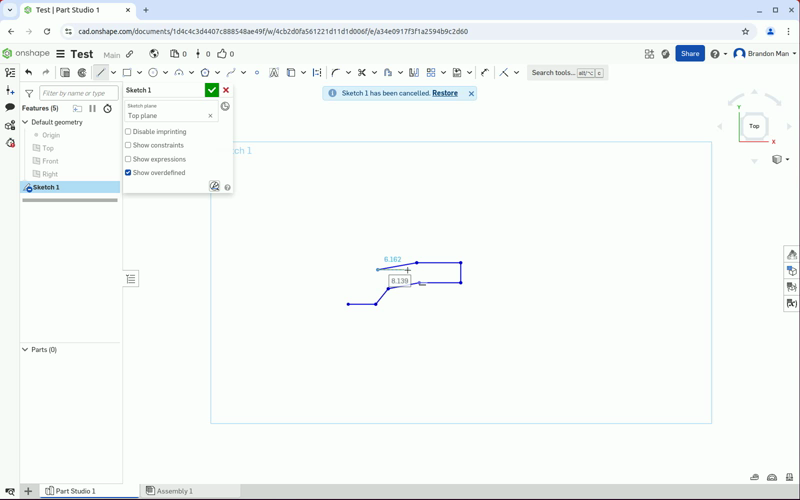
mouse_move(348, 304)
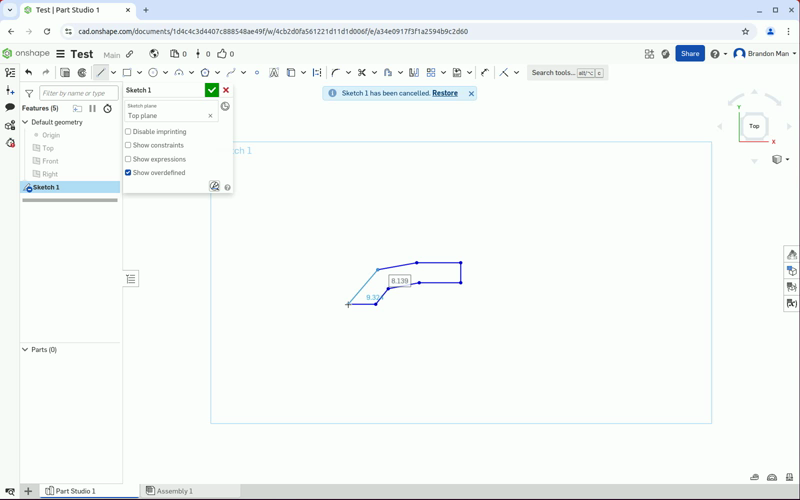
key_up(shift)
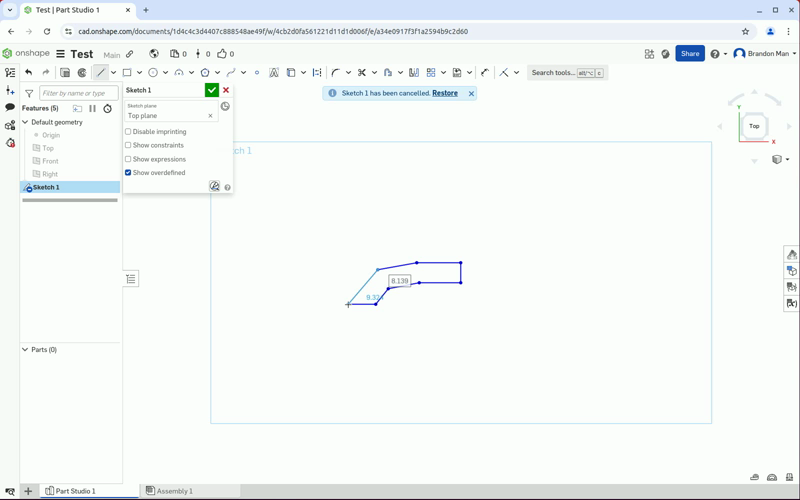
click(348, 304)
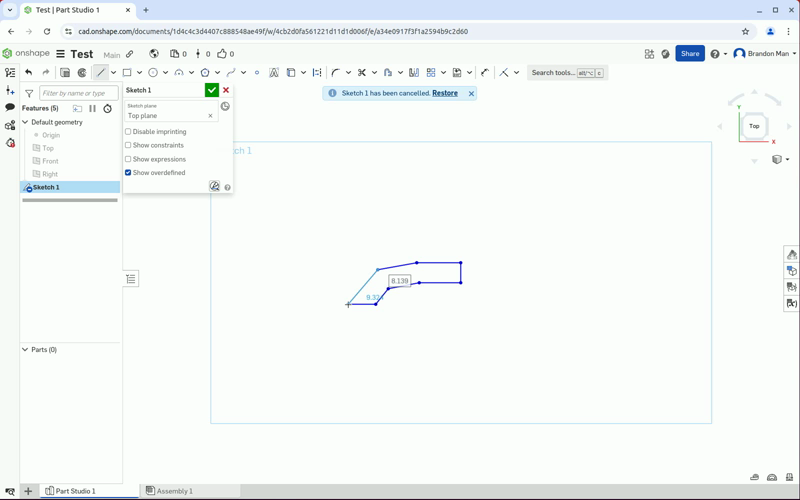
key(esc)
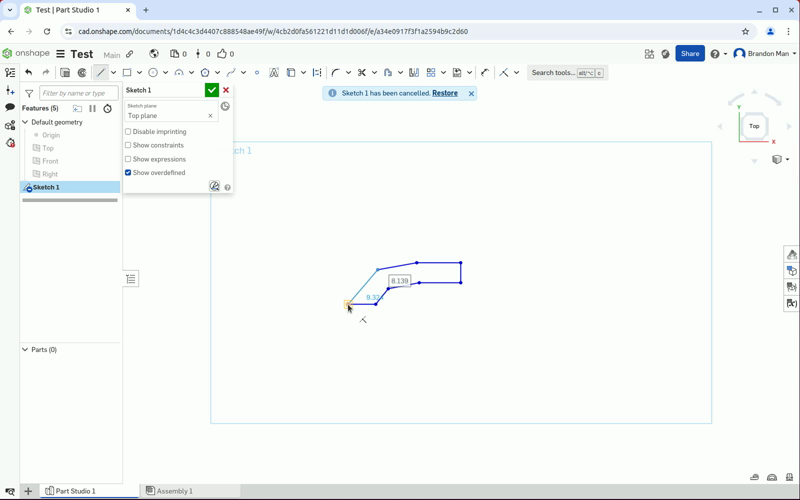
mouse_move(426, 272)
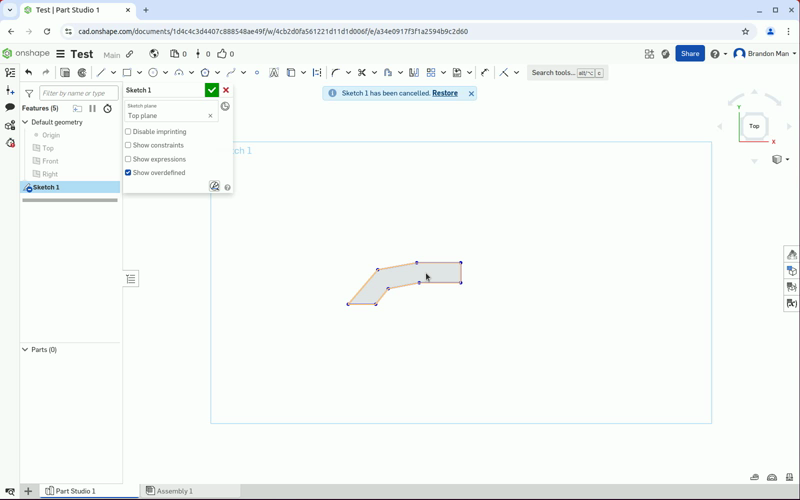
click(426, 272)
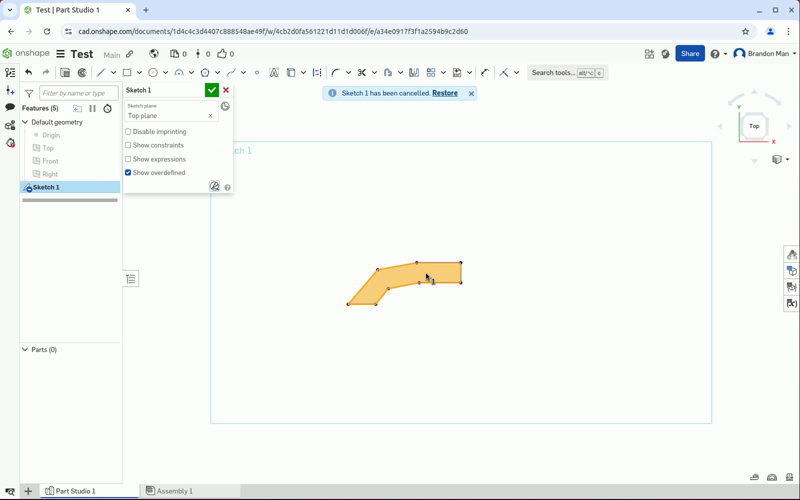
mouse_move(73, 352)
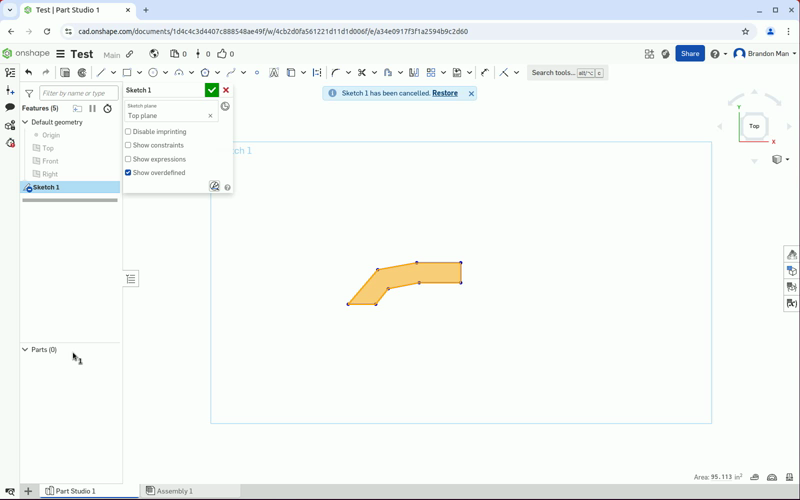
key(shift+y)
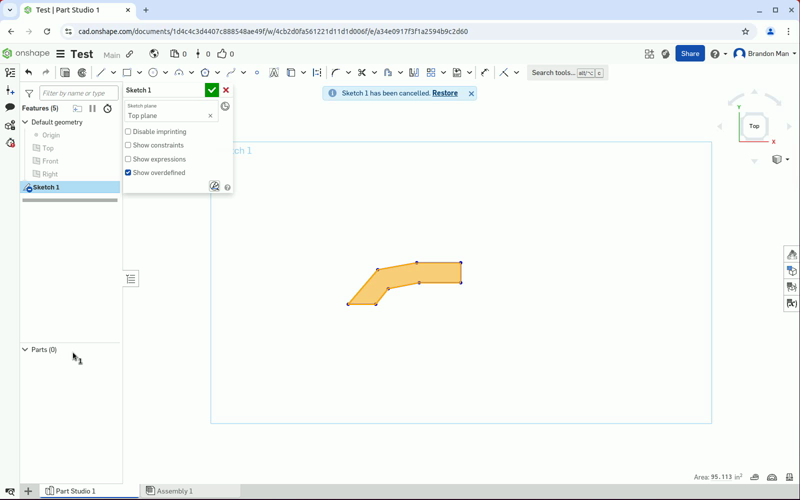
key(shift+e)
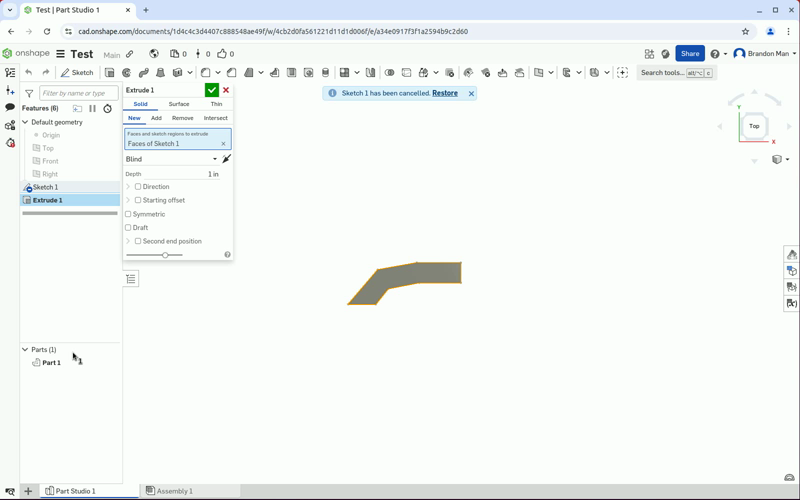
mouse_move(143, 106)
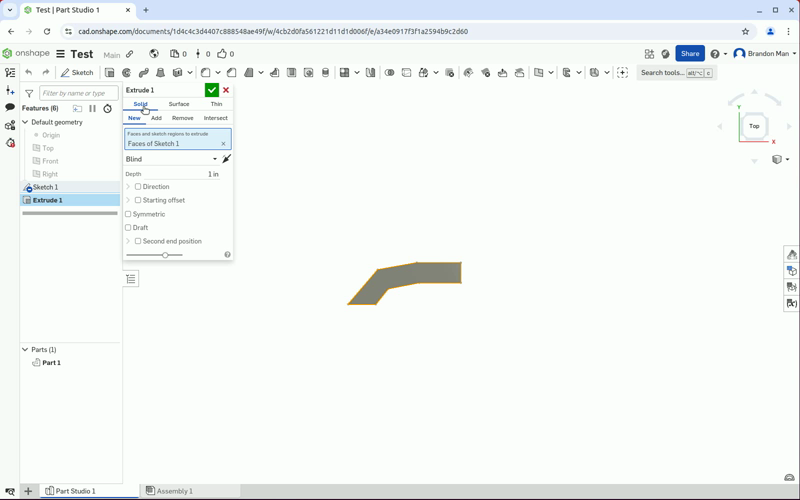
click(143, 106)
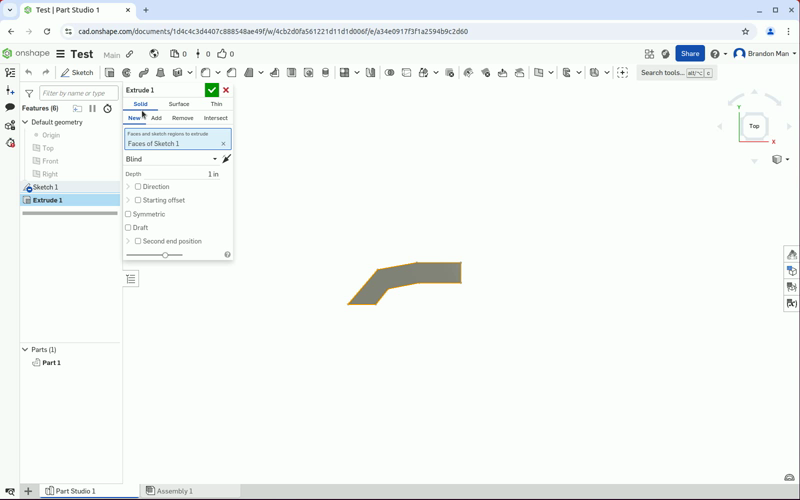
mouse_move(137, 120)
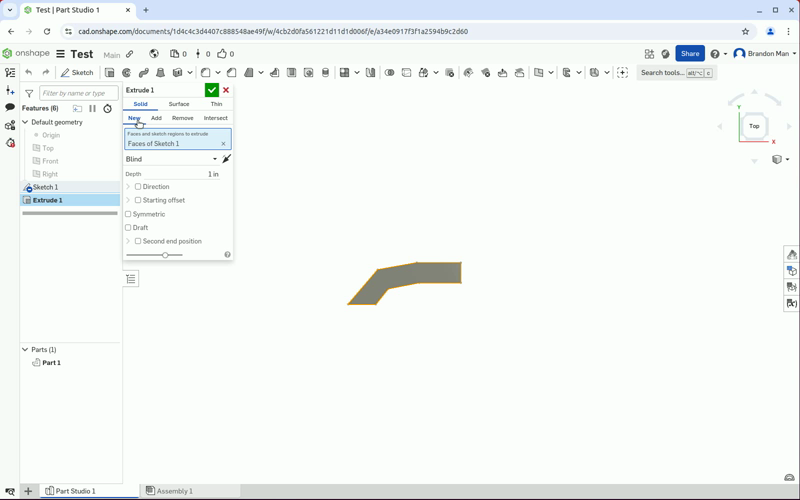
click(137, 120)
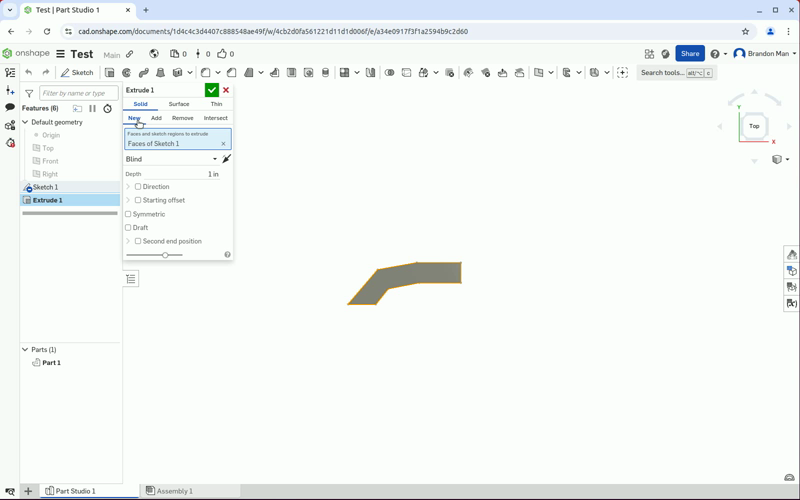
key(tab, 4)
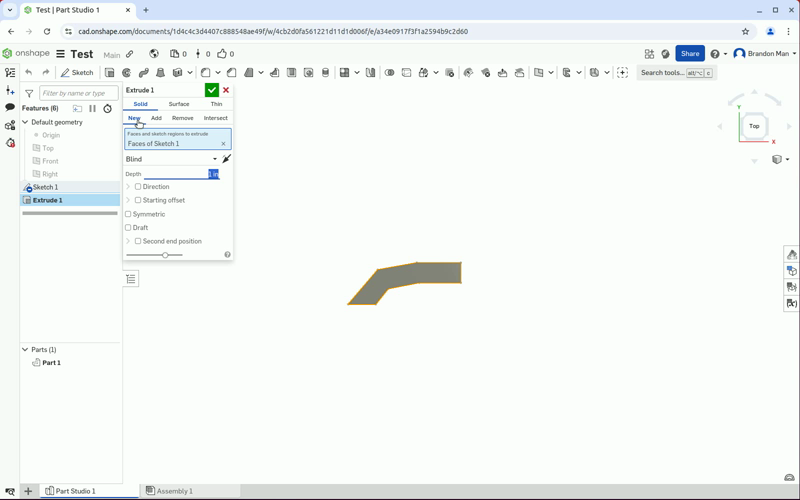
text(0.241)
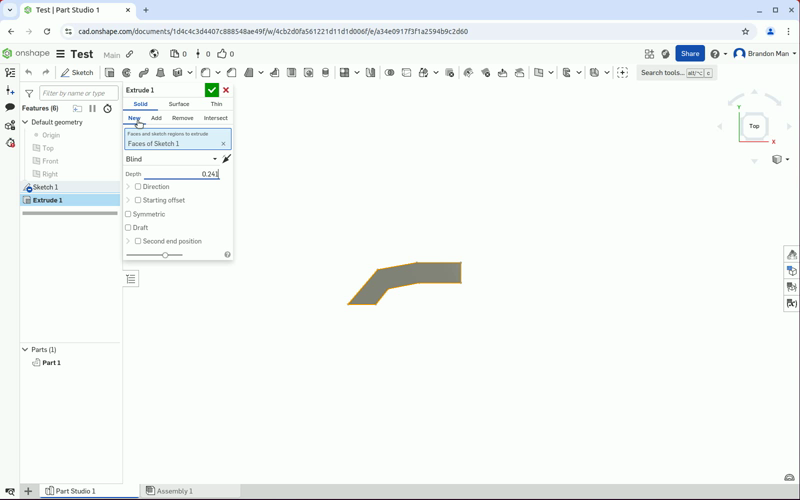
key(enter)
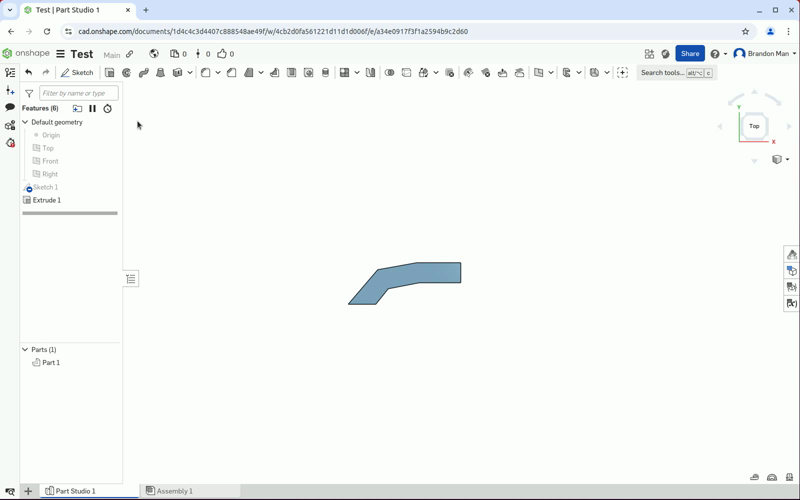
key(shift+h)
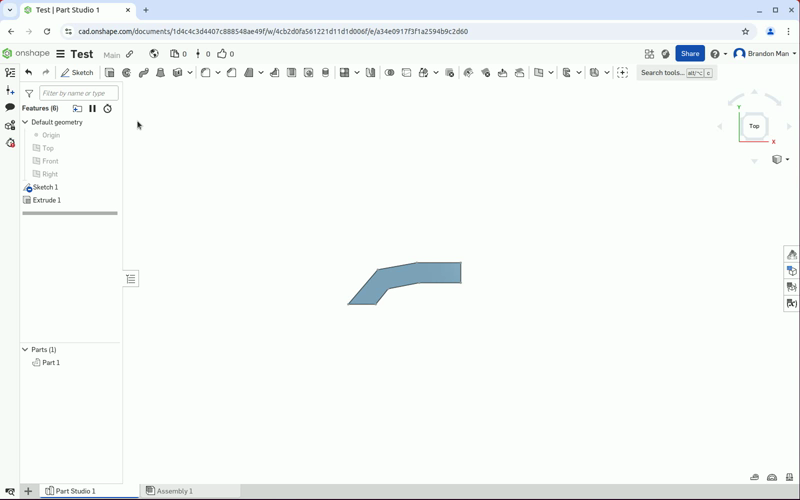
key(shift+h)
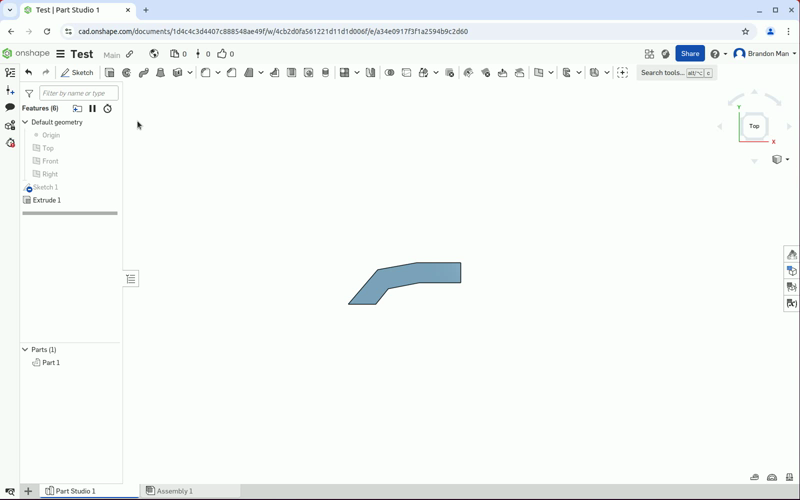
mouse_move(73, 189)
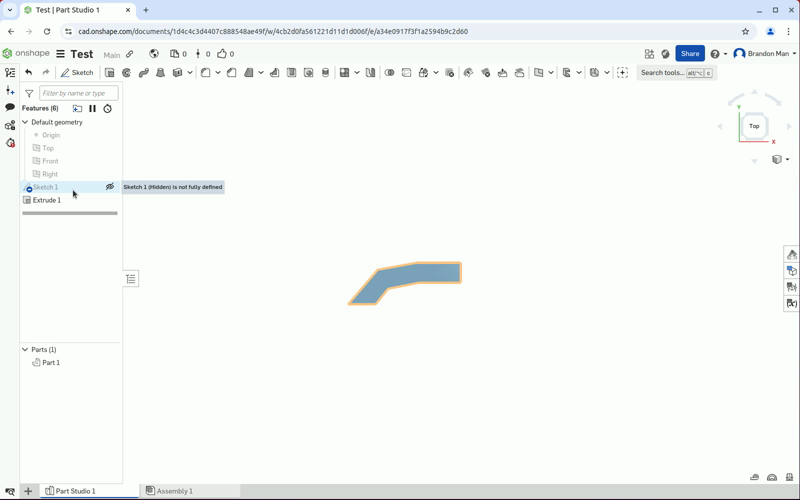
click(73, 189)
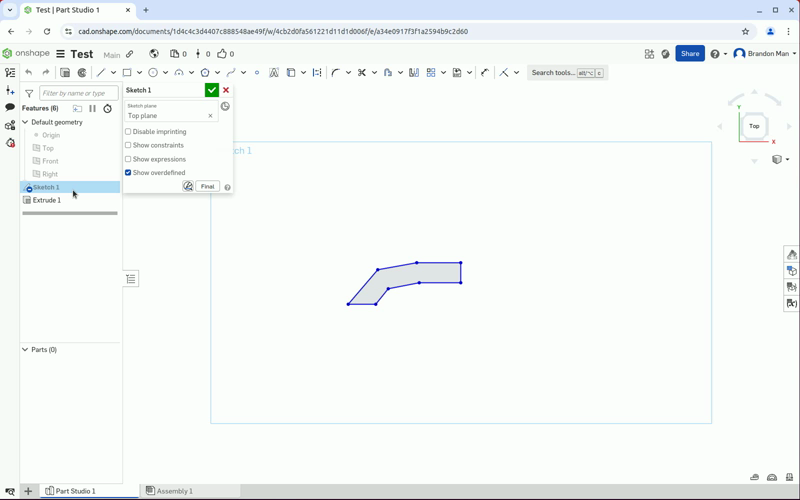
mouse_move(229, 92)
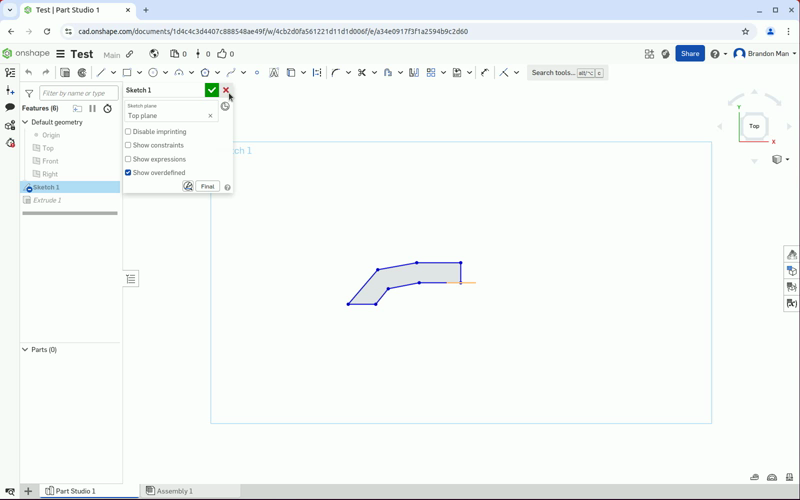
click(229, 92)
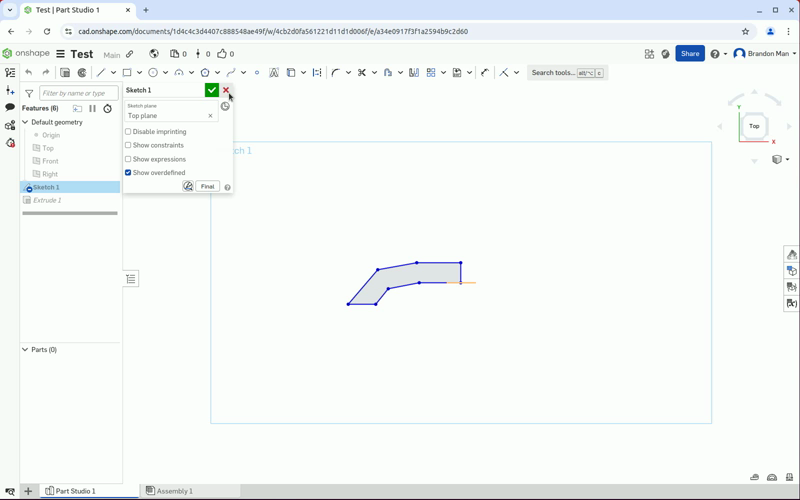
key(shift+s)
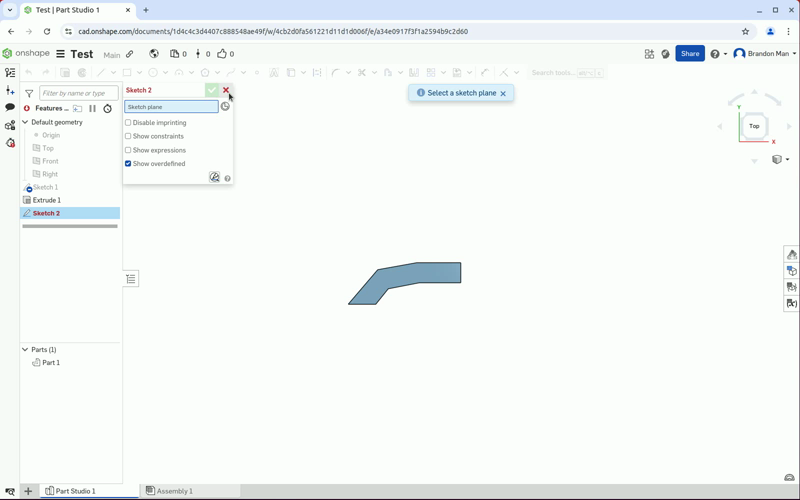
mouse_move(73, 150)
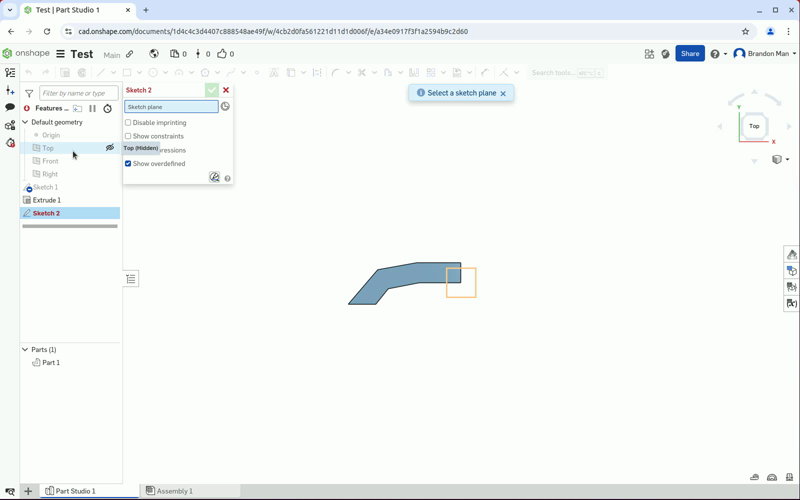
click(73, 150)
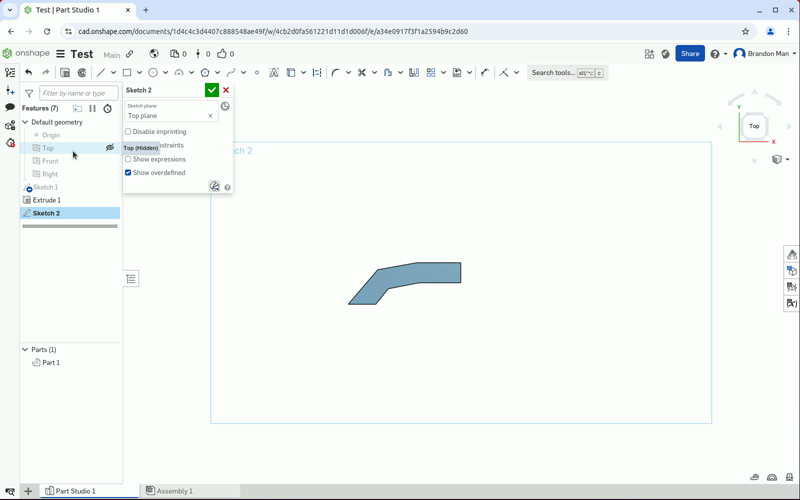
mouse_move(73, 352)
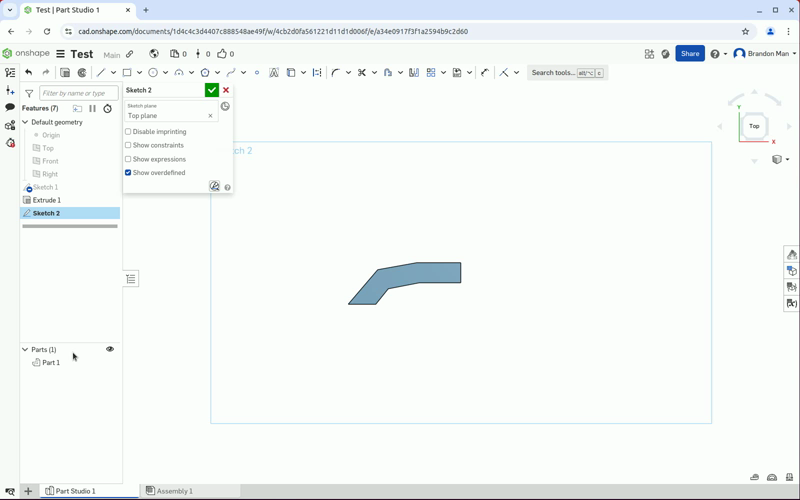
key(y)
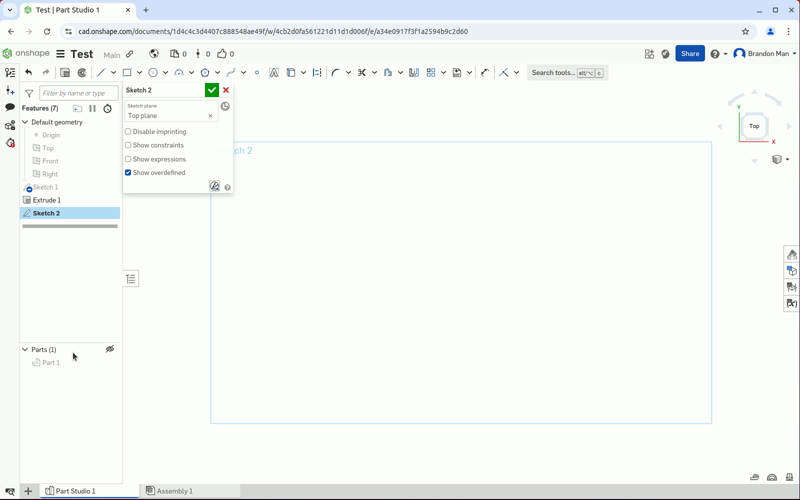
key(l)
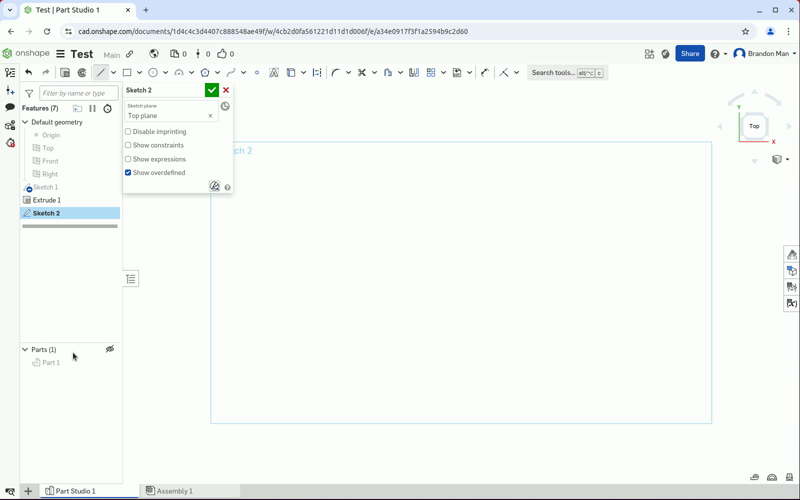
key_down(shift)
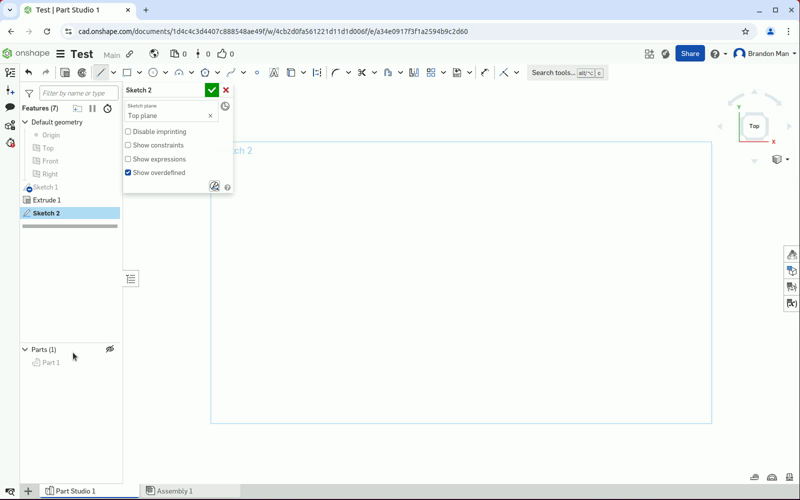
mouse_move(460, 282)
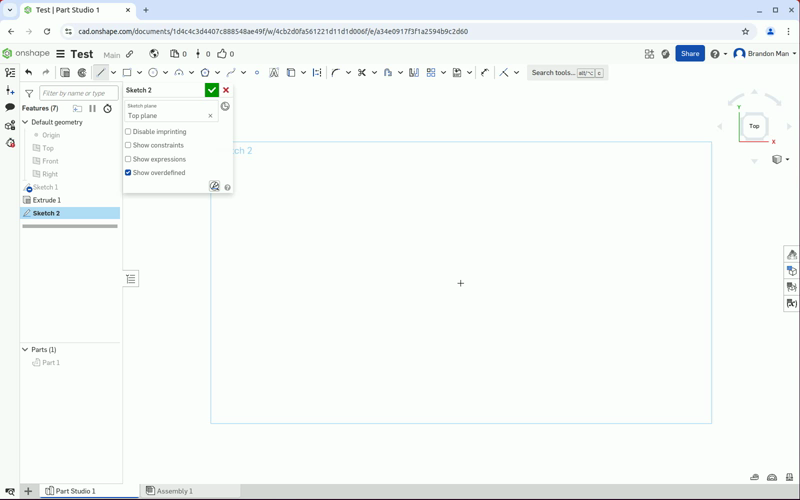
click(460, 282)
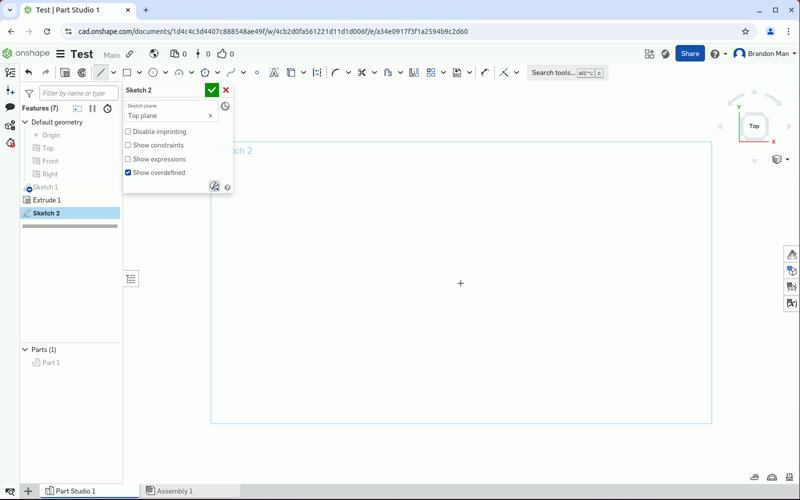
key_up(shift)
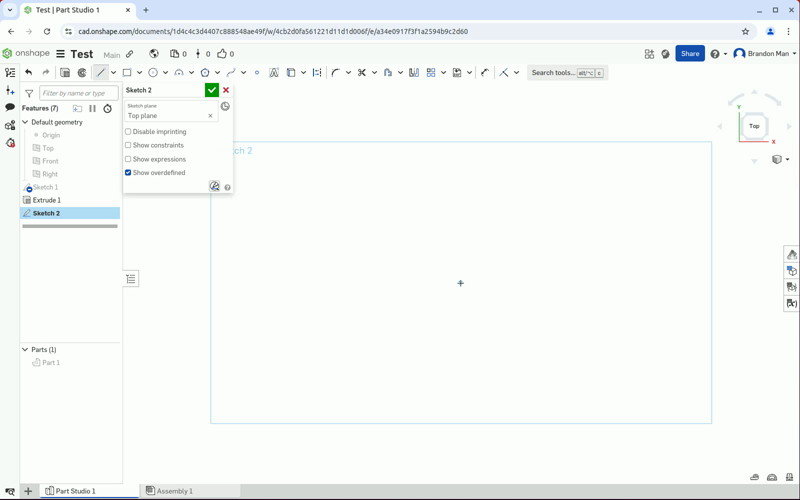
key_down(shift)
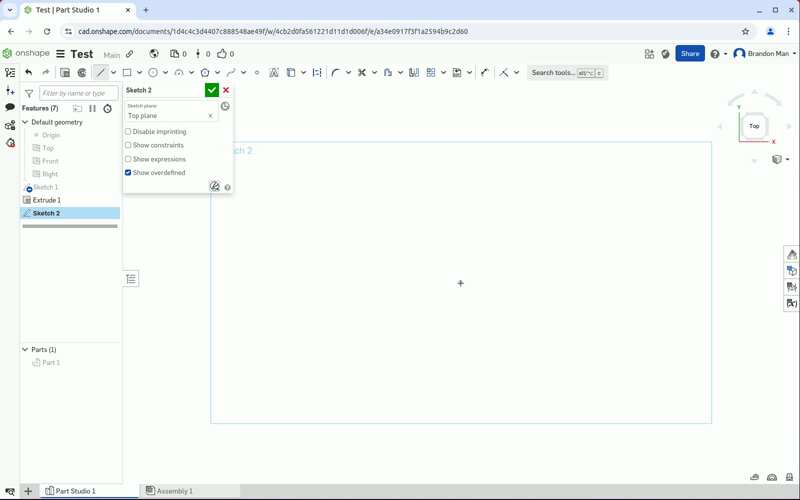
mouse_move(490, 282)
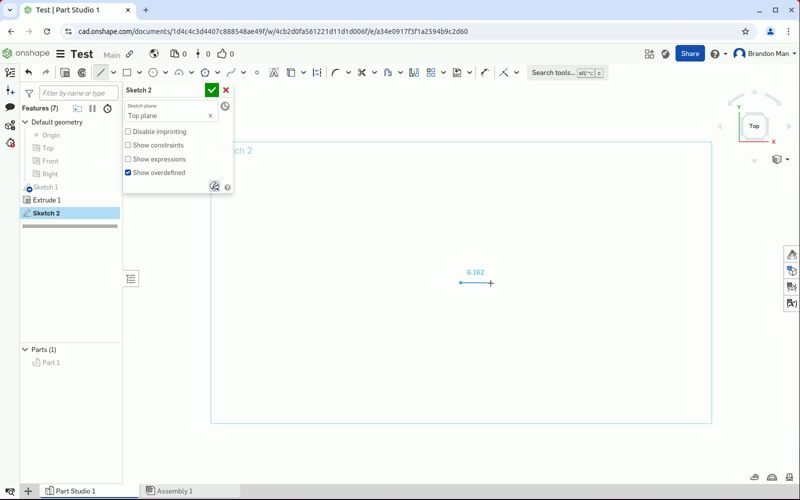
mouse_move(502, 282)
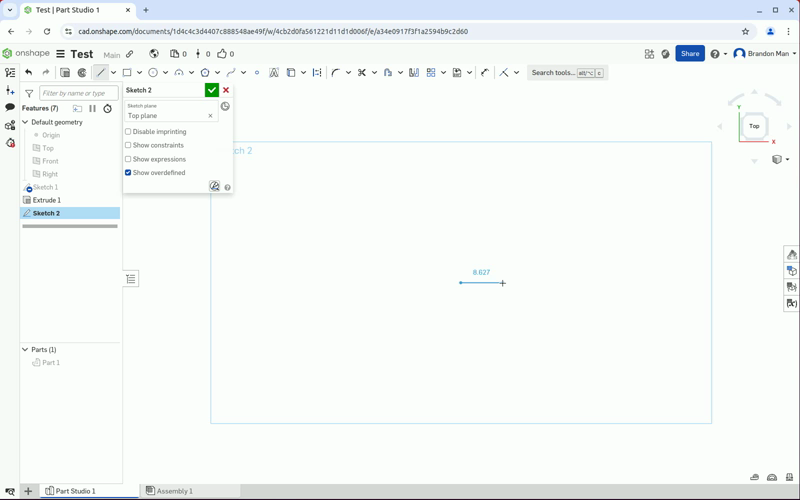
click(502, 282)
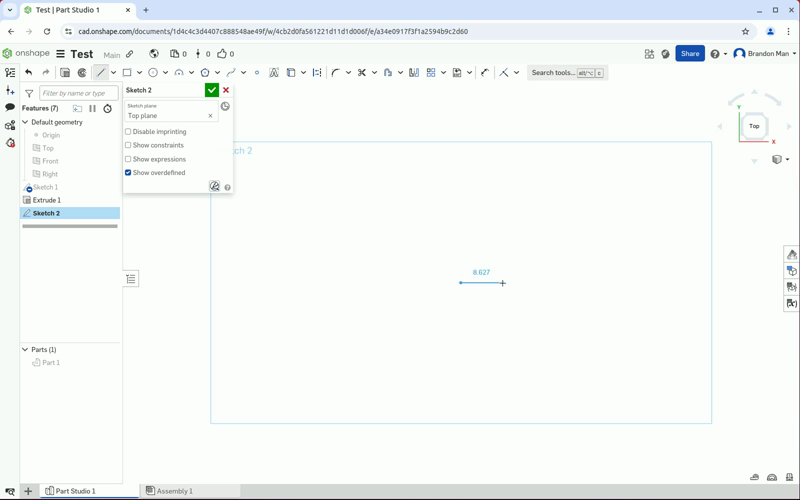
key_up(shift)
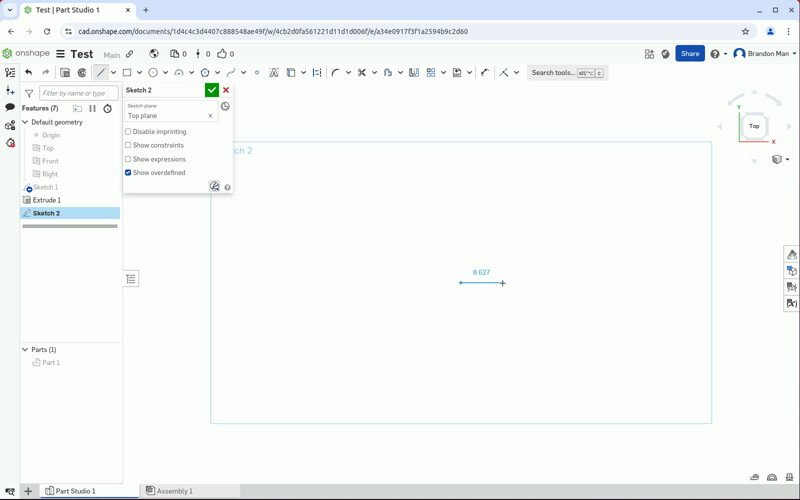
key_down(shift)
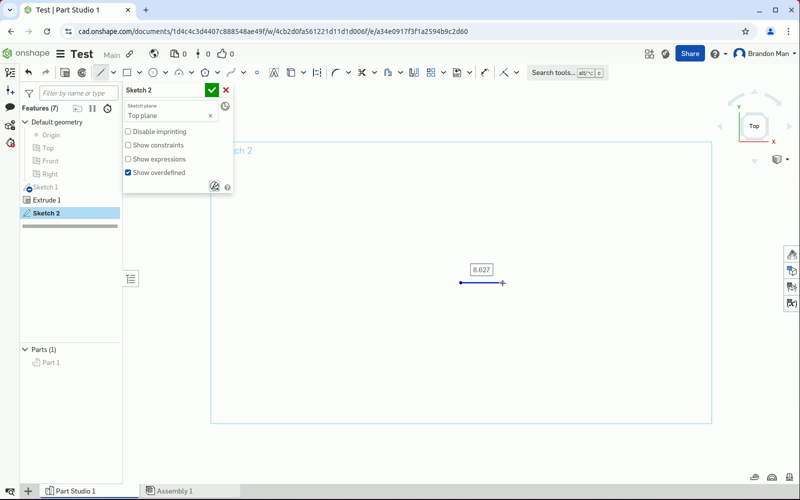
mouse_move(532, 282)
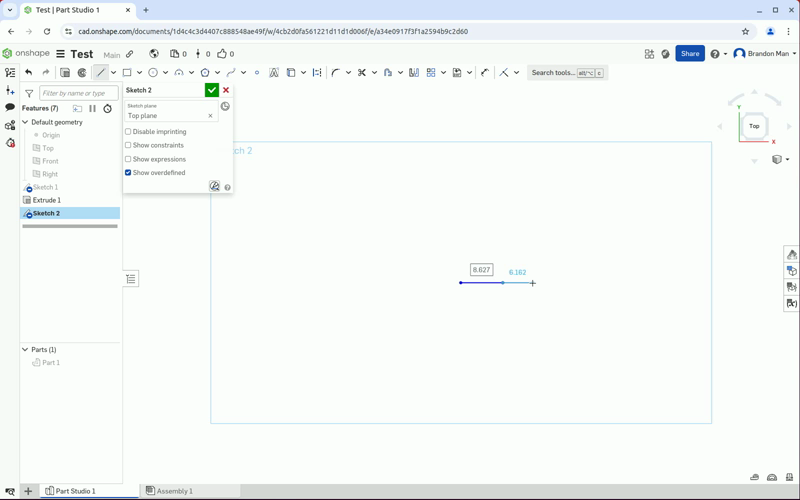
mouse_move(510, 261)
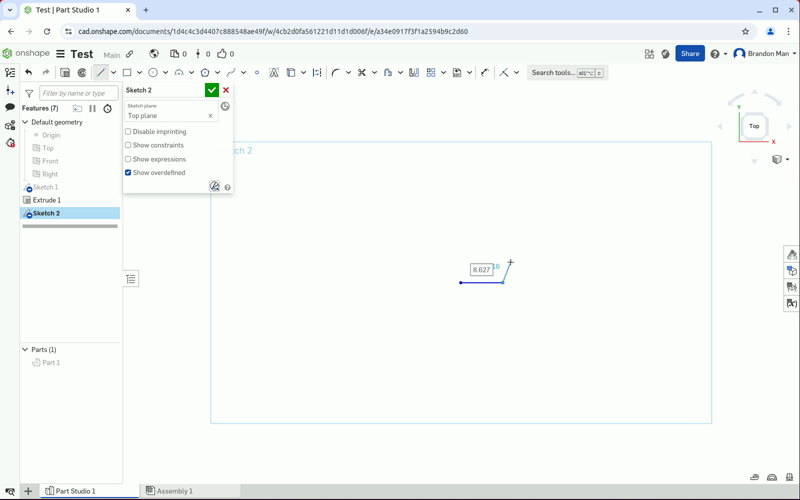
click(510, 261)
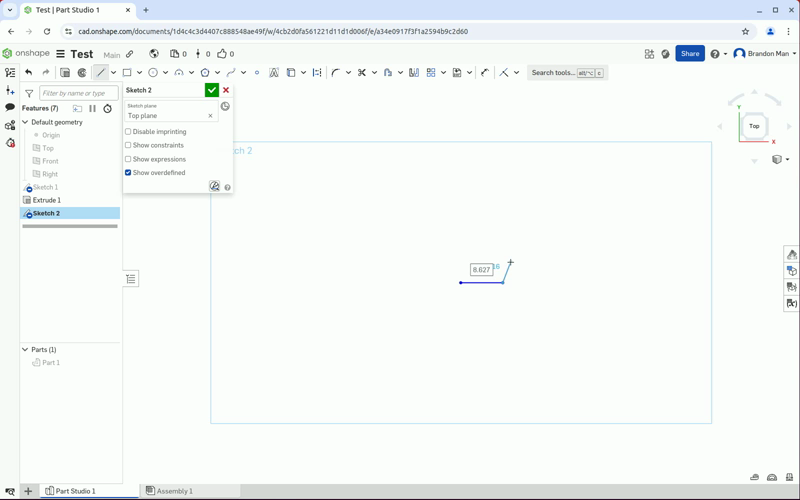
key_up(shift)
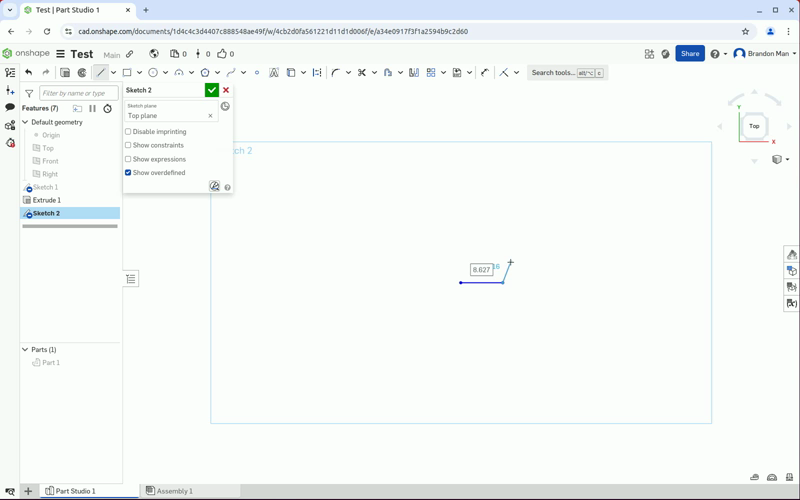
key_down(shift)
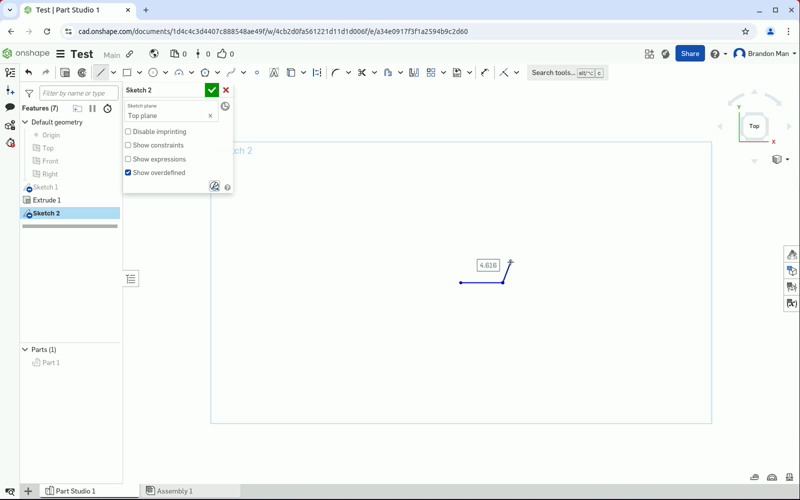
mouse_move(540, 261)
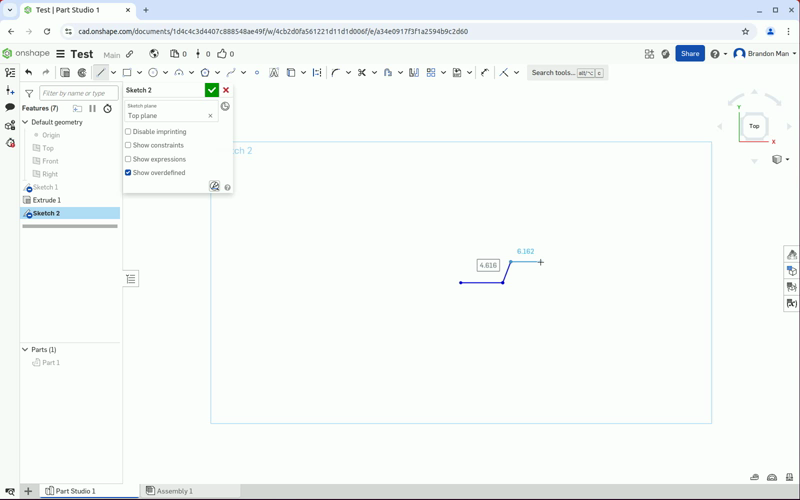
mouse_move(460, 261)
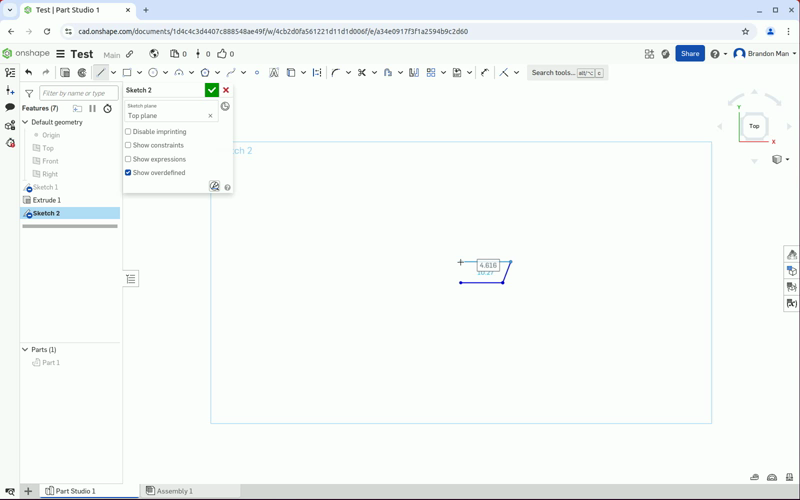
click(460, 261)
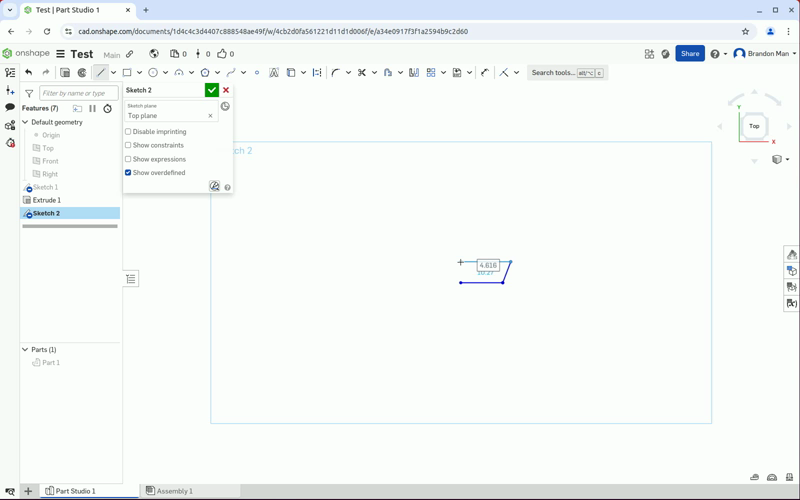
key_up(shift)
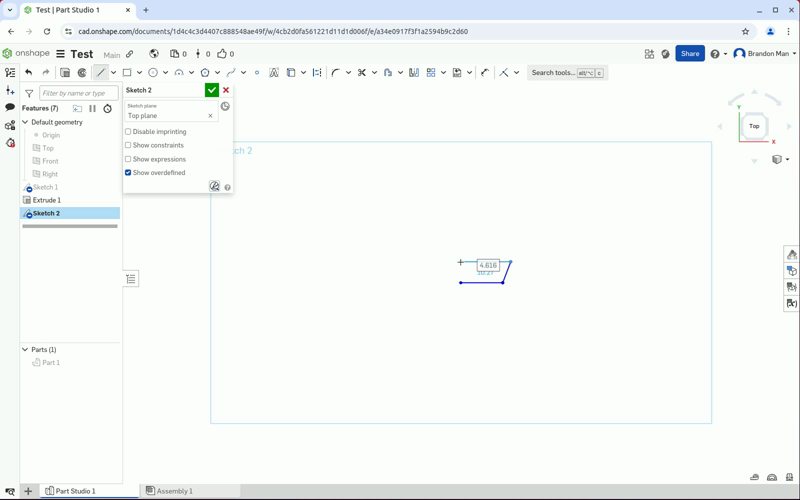
mouse_move(490, 261)
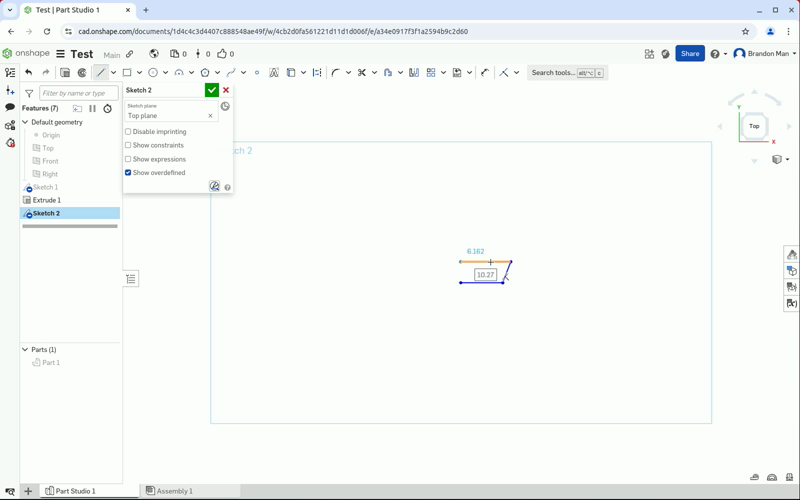
key_down(shift)
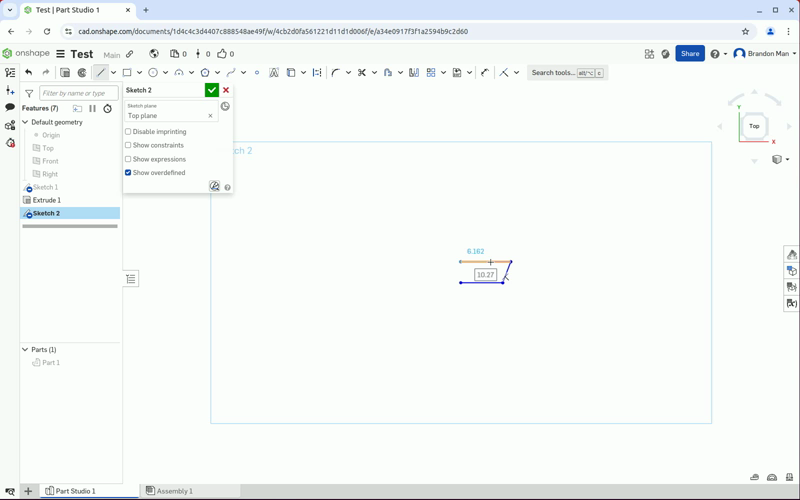
mouse_move(460, 282)
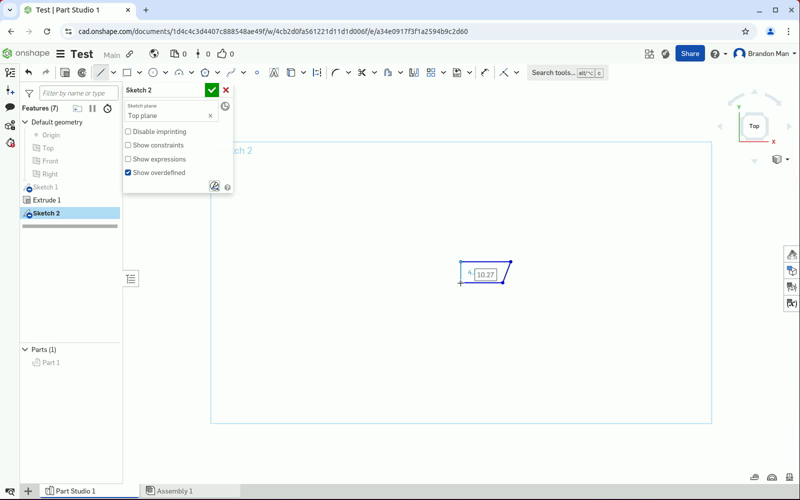
key_up(shift)
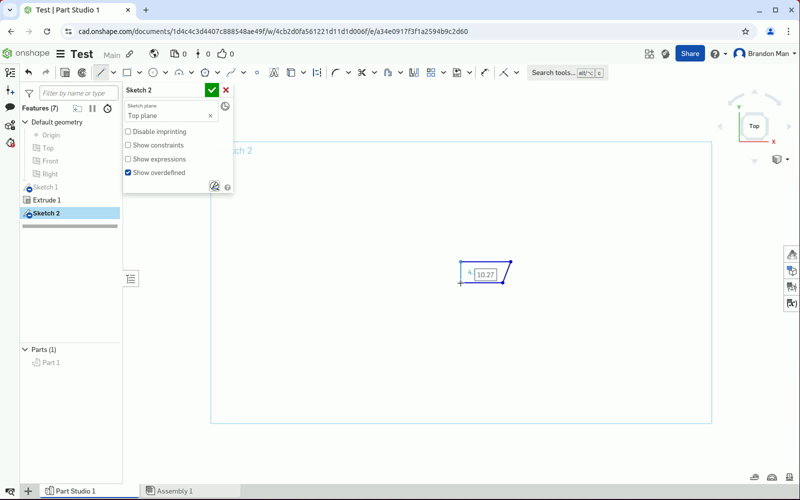
click(460, 282)
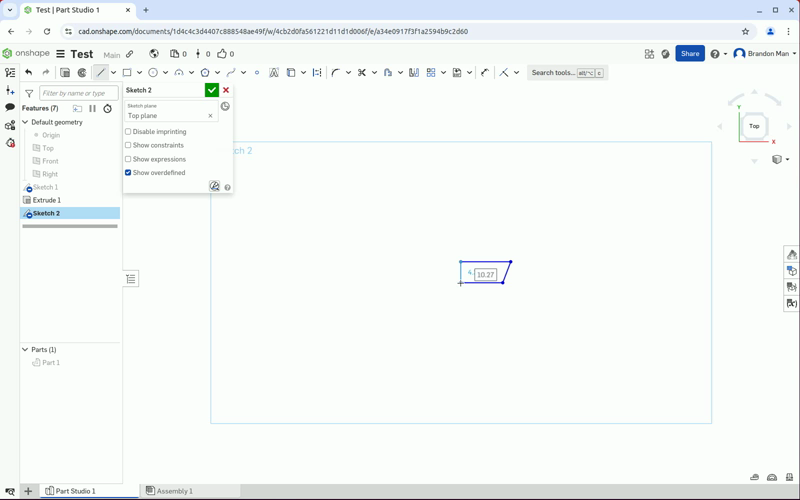
key(esc)
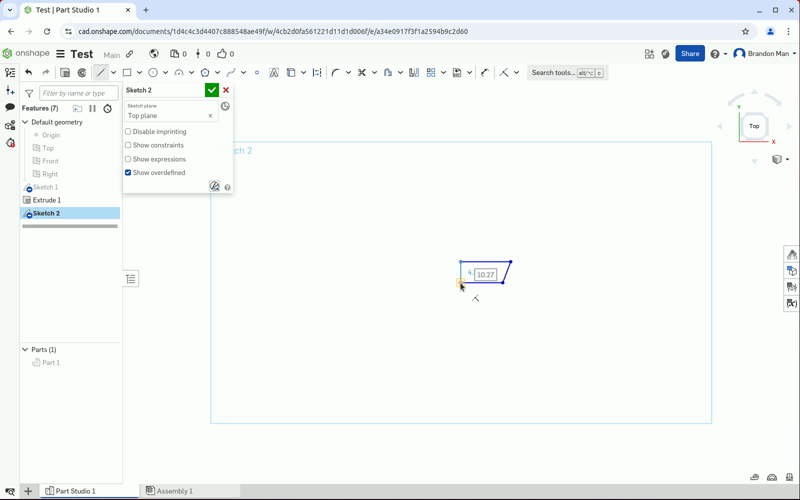
mouse_move(490, 279)
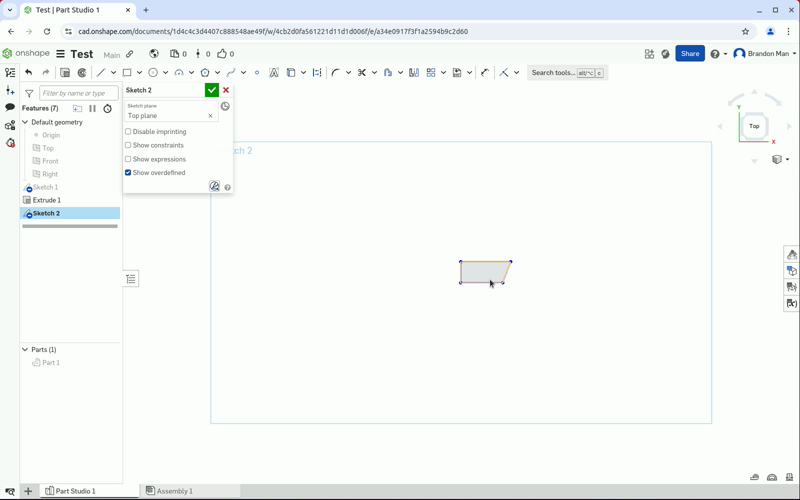
scroll(6)
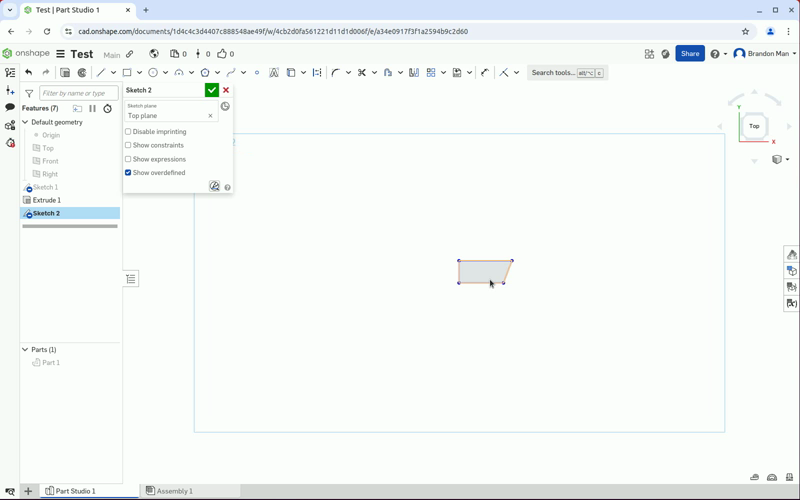
scroll(6)
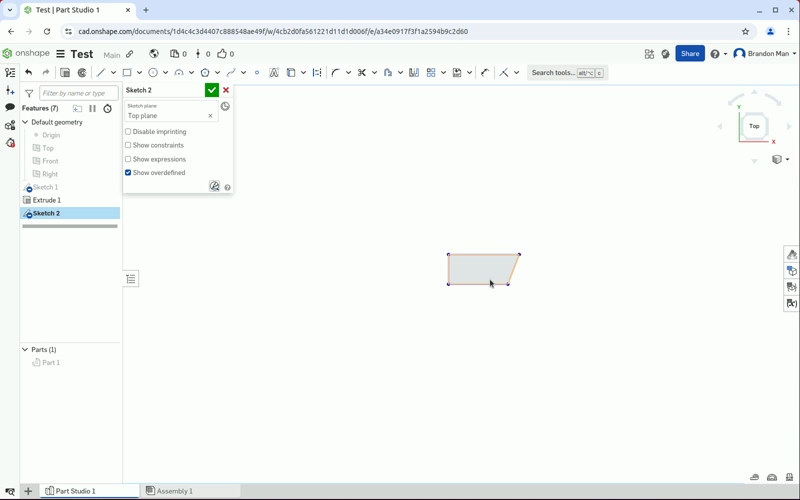
scroll(6)
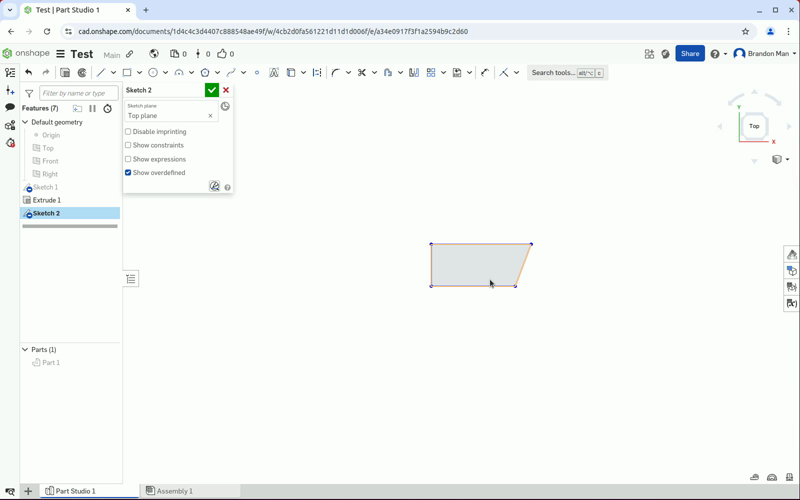
scroll(6)
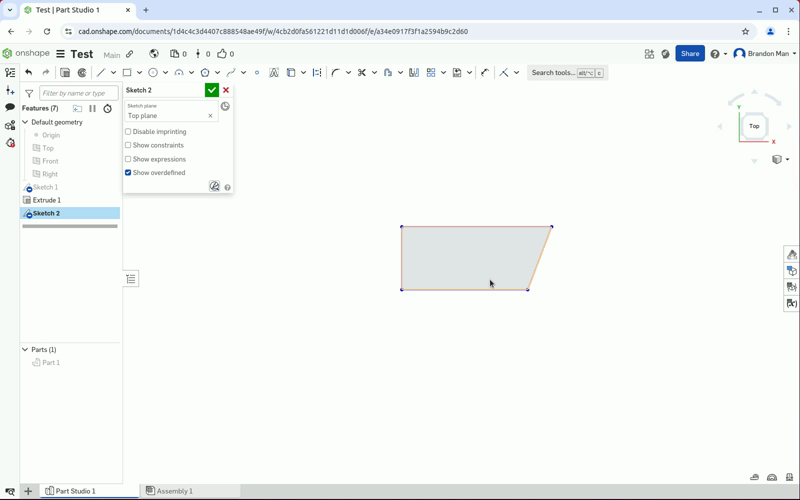
scroll(6)
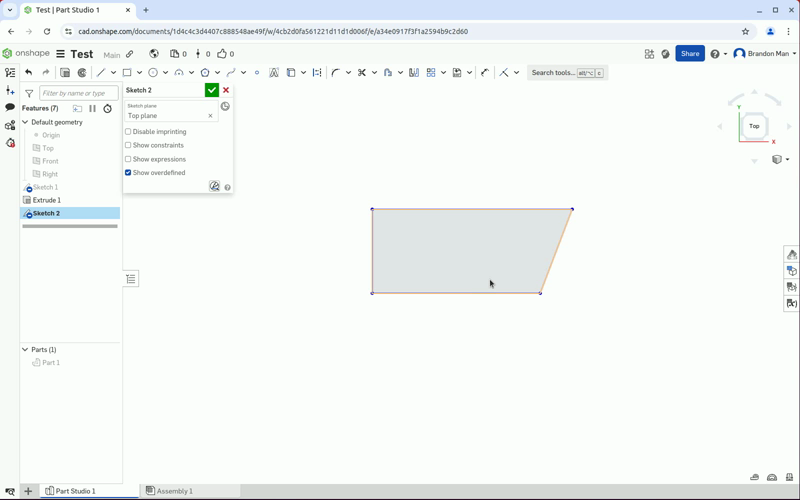
scroll(6)
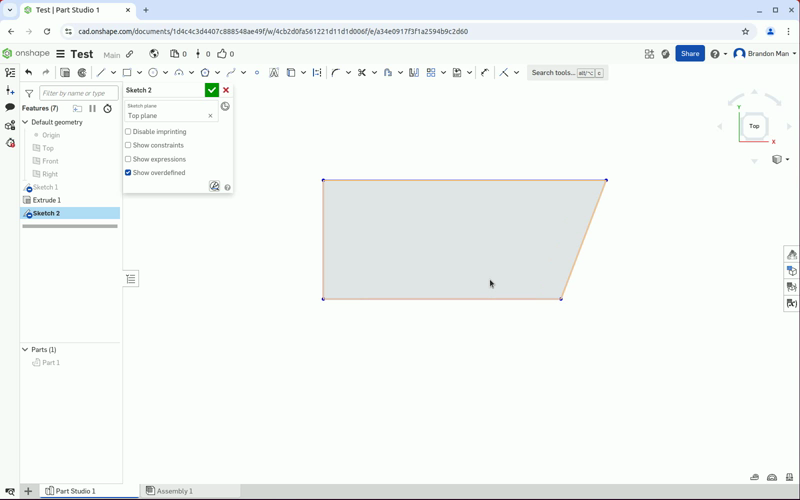
scroll(6)
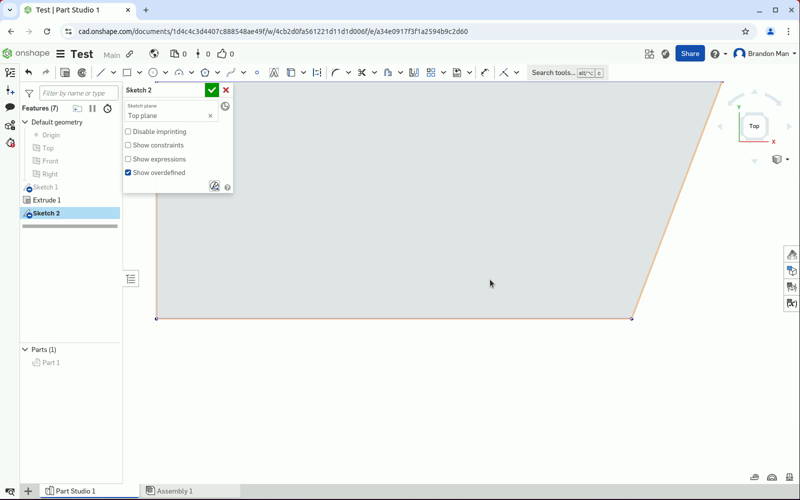
click(490, 279)
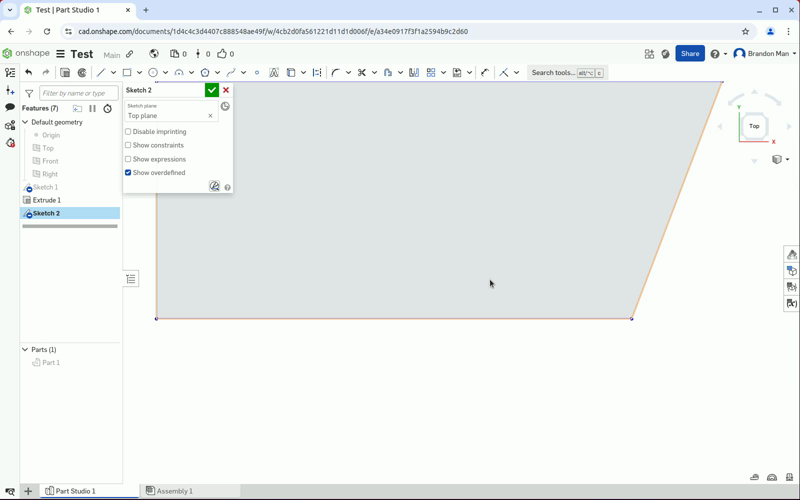
scroll(-6)
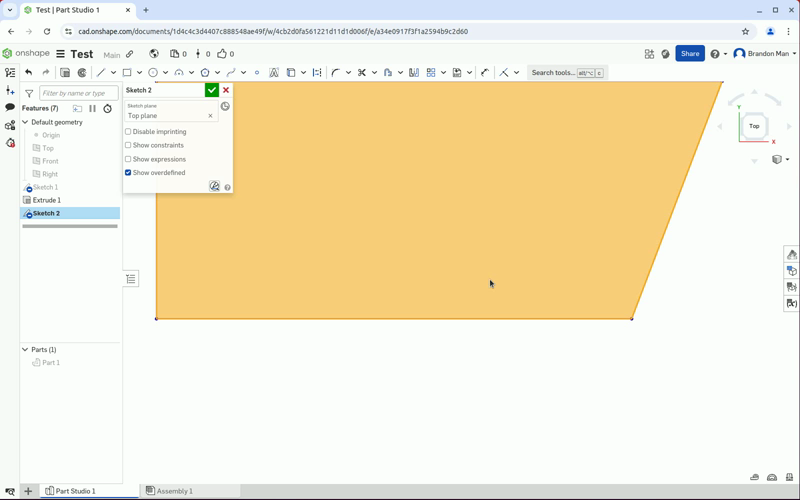
scroll(-6)
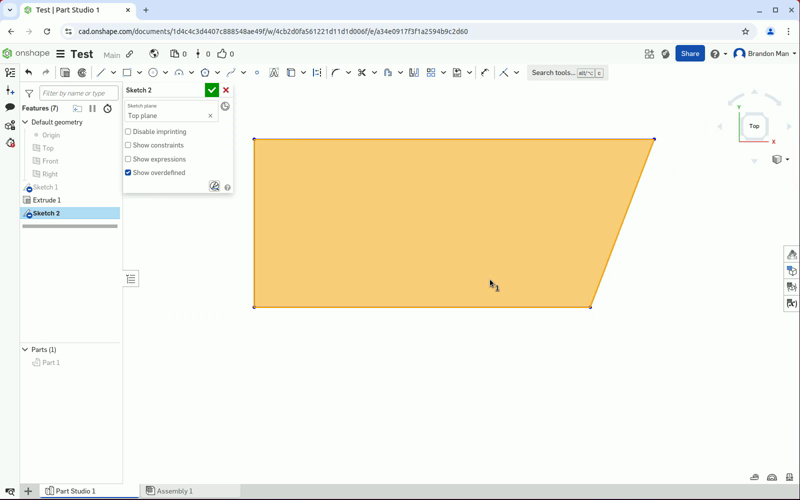
scroll(-6)
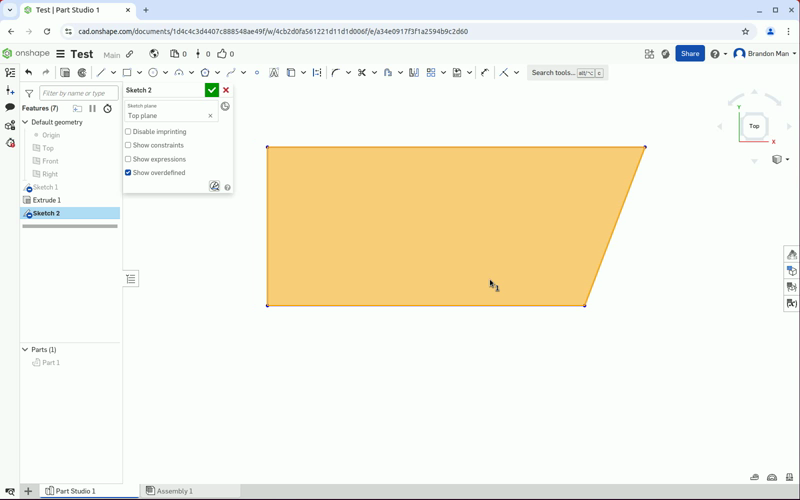
scroll(-6)
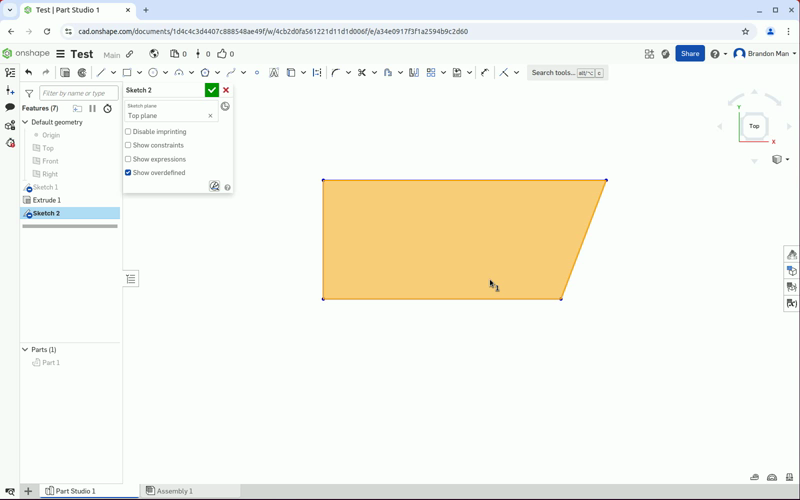
scroll(-6)
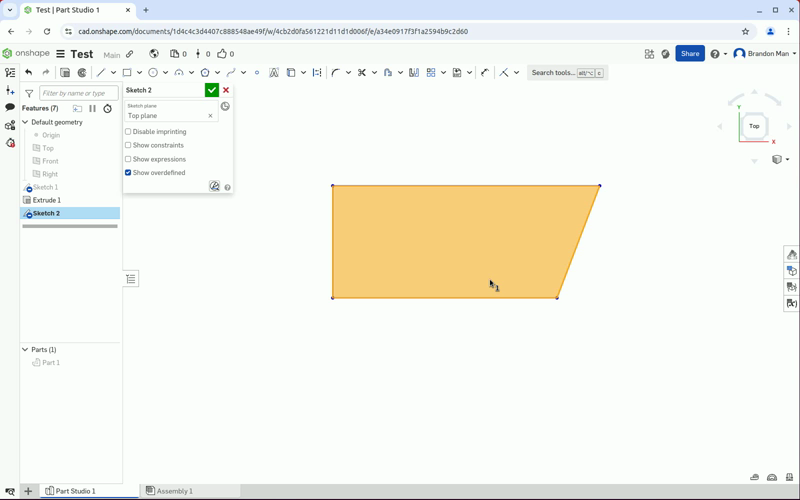
scroll(-6)
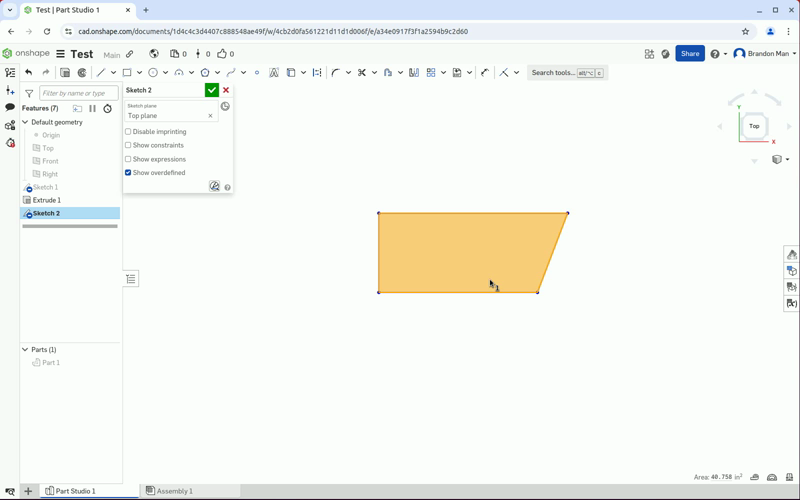
scroll(-6)
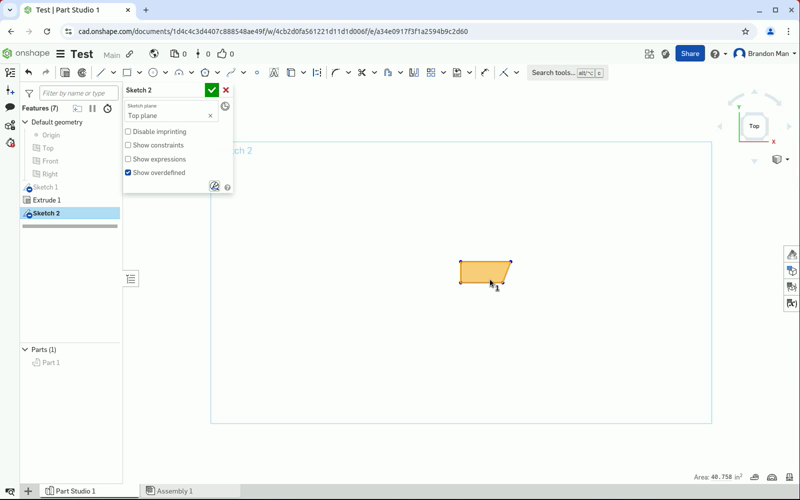
mouse_move(73, 352)
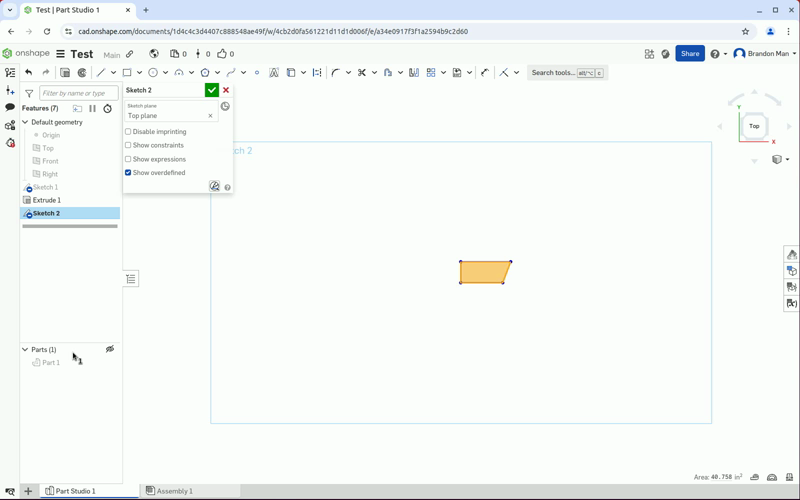
key(shift+y)
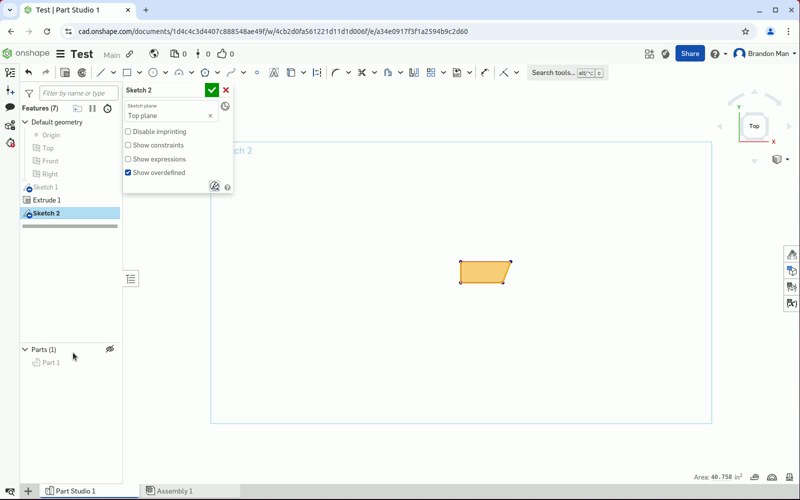
key(shift+e)
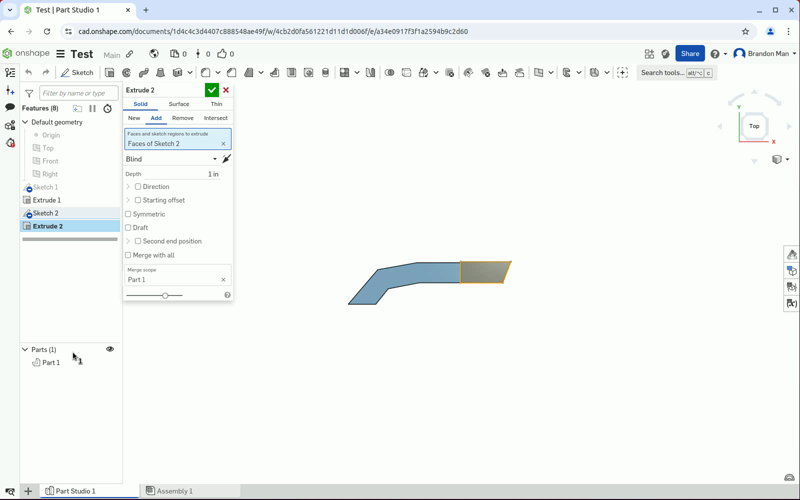
mouse_move(143, 106)
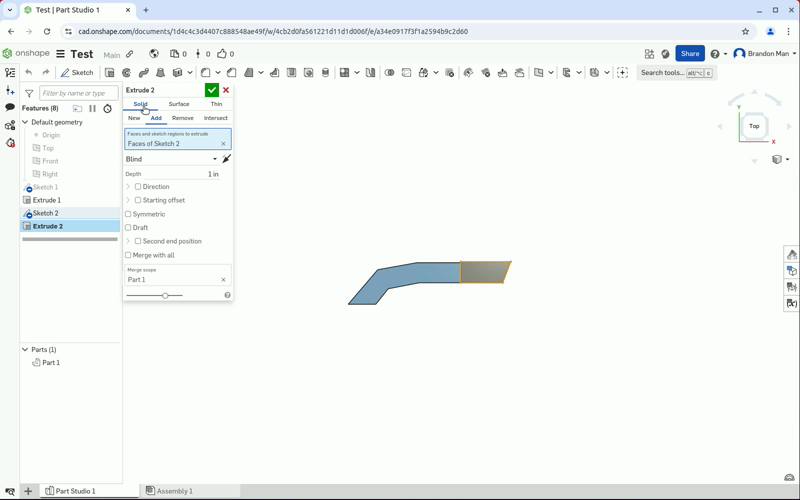
click(143, 106)
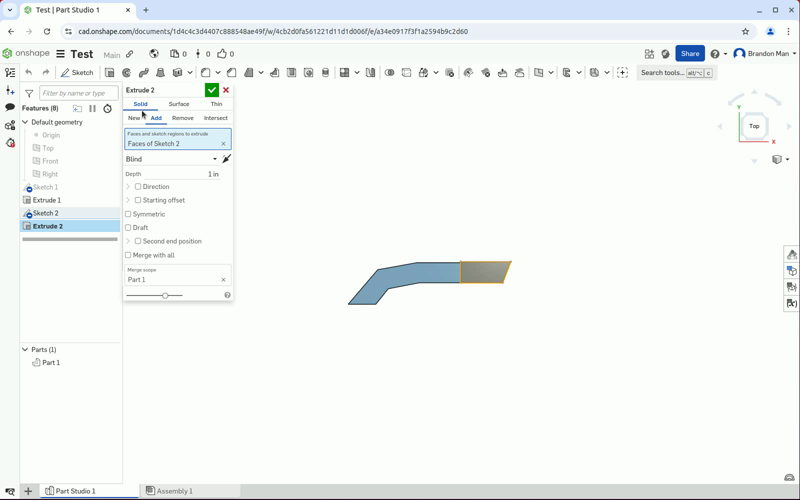
mouse_move(137, 120)
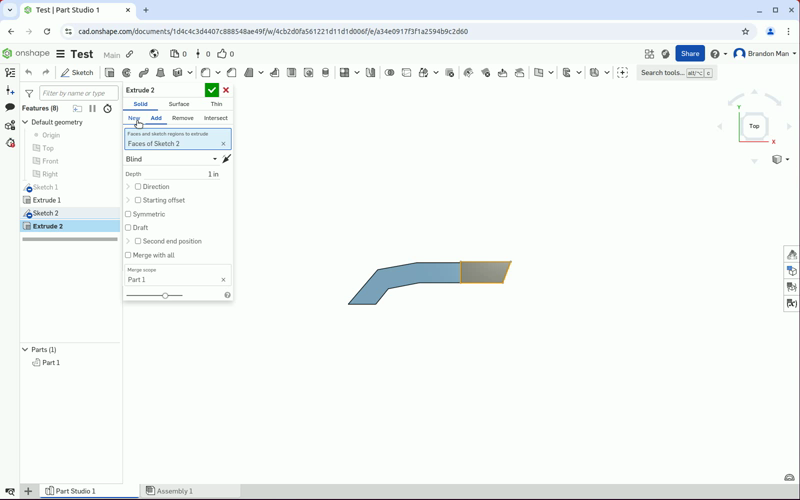
click(137, 120)
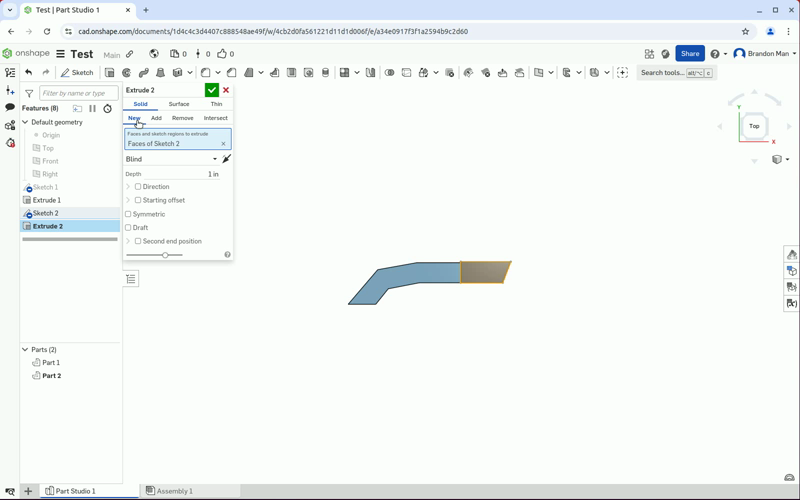
key(tab, 4)
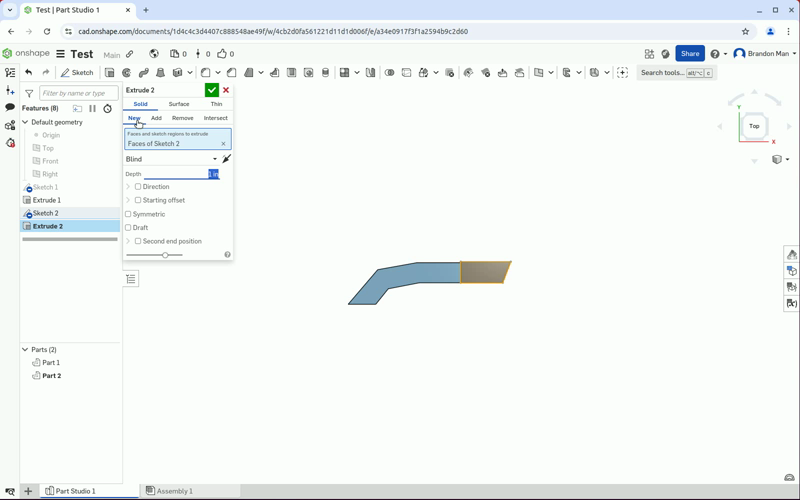
text(0.241)
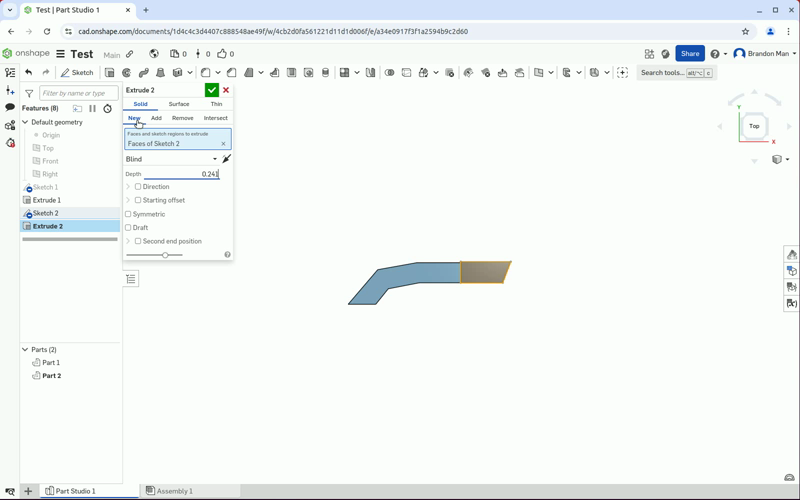
key(enter)
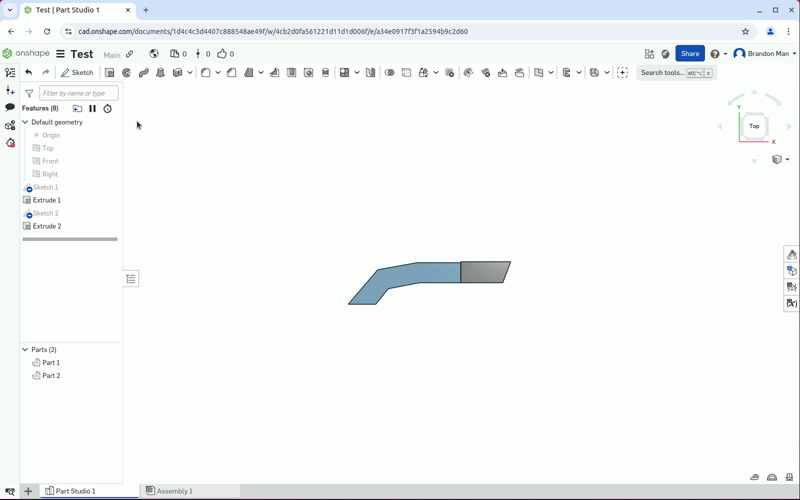
key(shift+h)
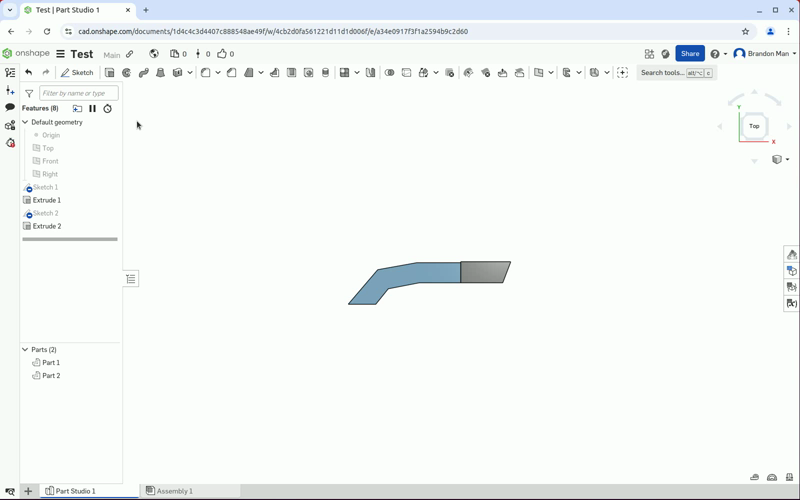
key(shift+h)
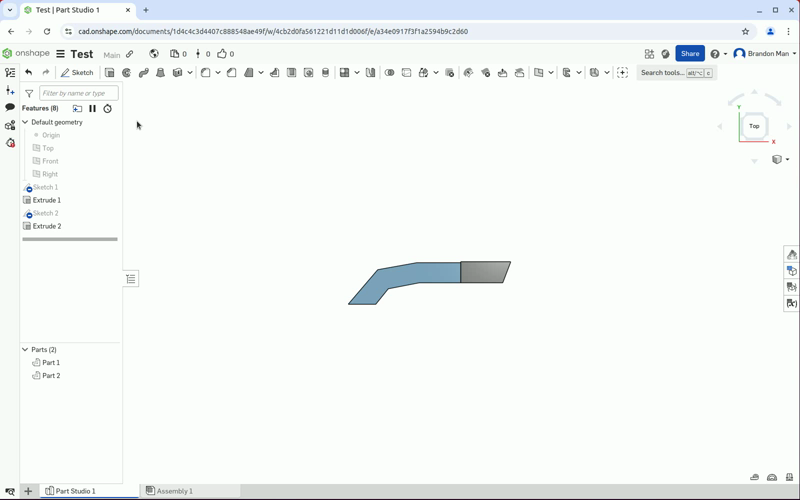
mouse_move(73, 189)
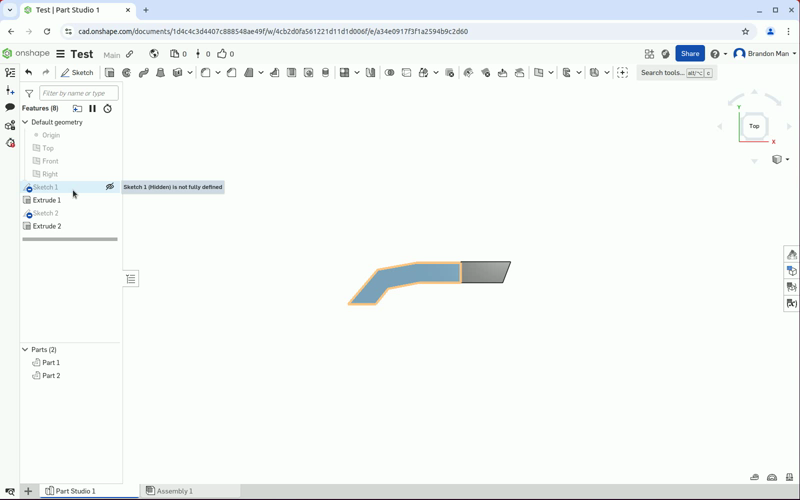
click(73, 189)
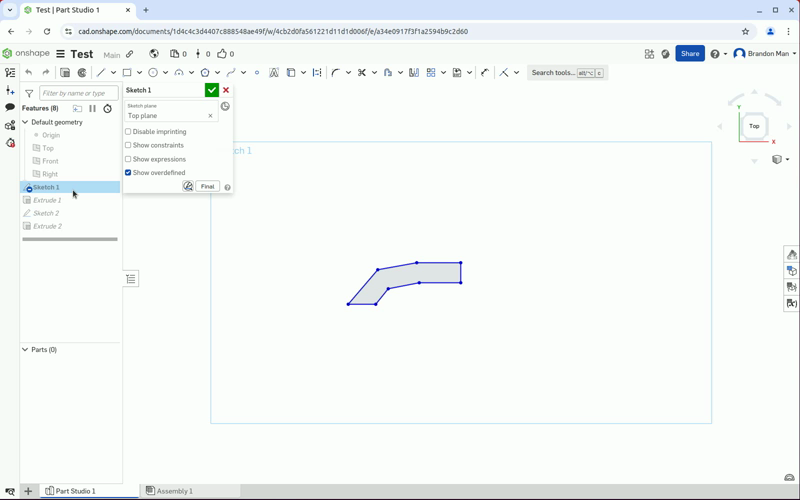
mouse_move(229, 92)
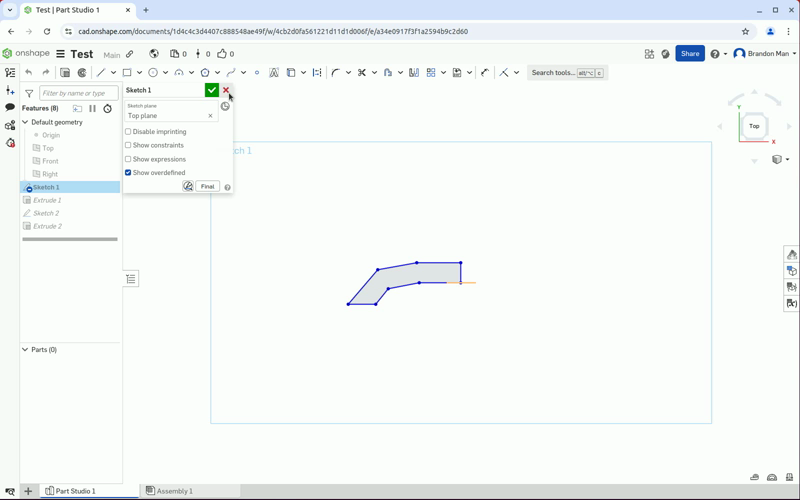
click(229, 92)
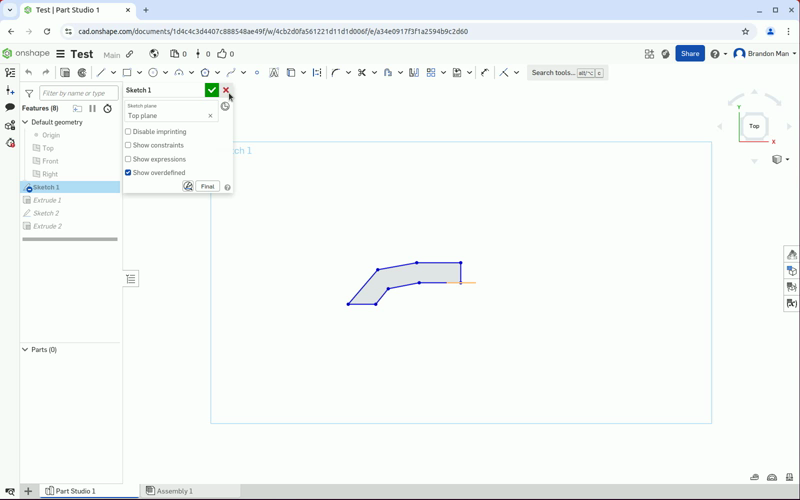
key(shift+s)
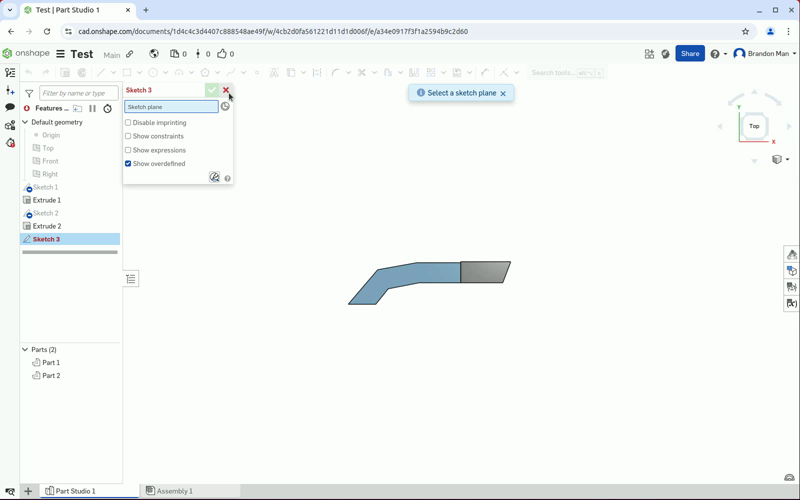
mouse_move(73, 150)
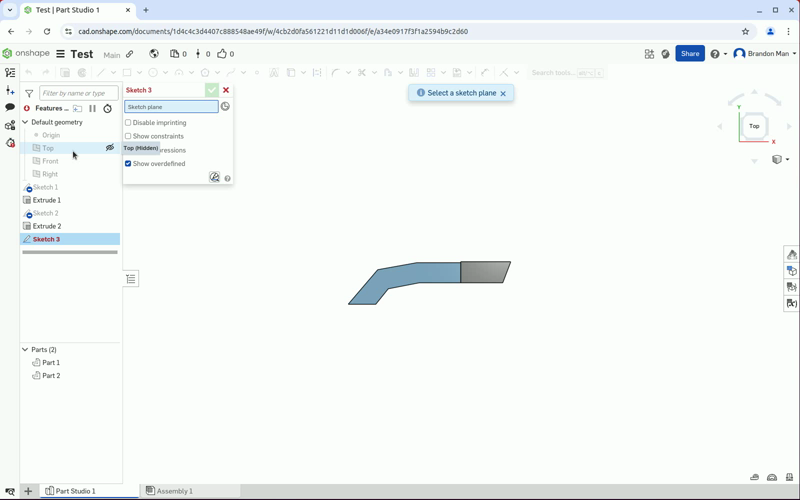
click(73, 150)
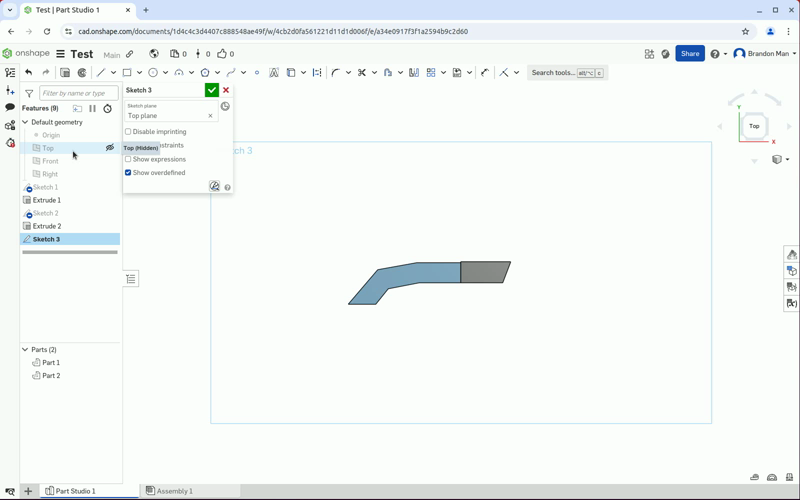
mouse_move(73, 352)
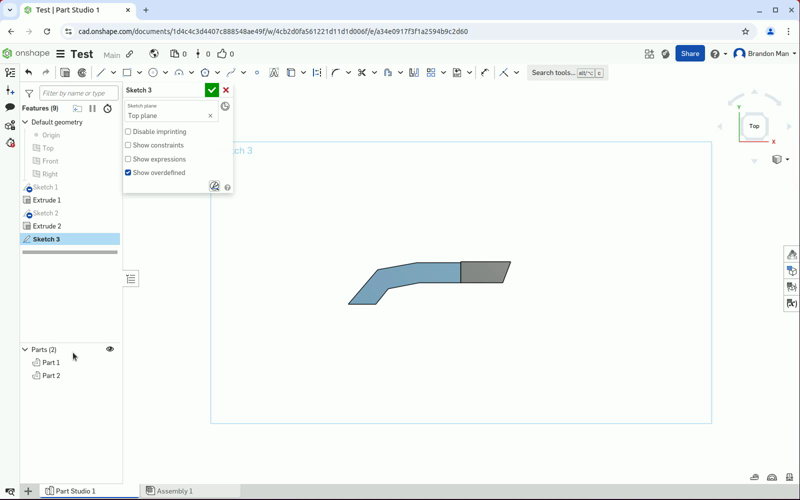
key(y)
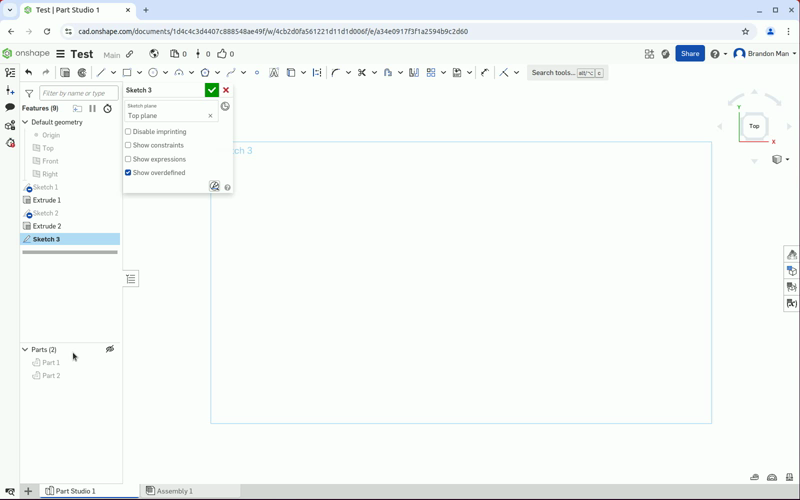
key(l)
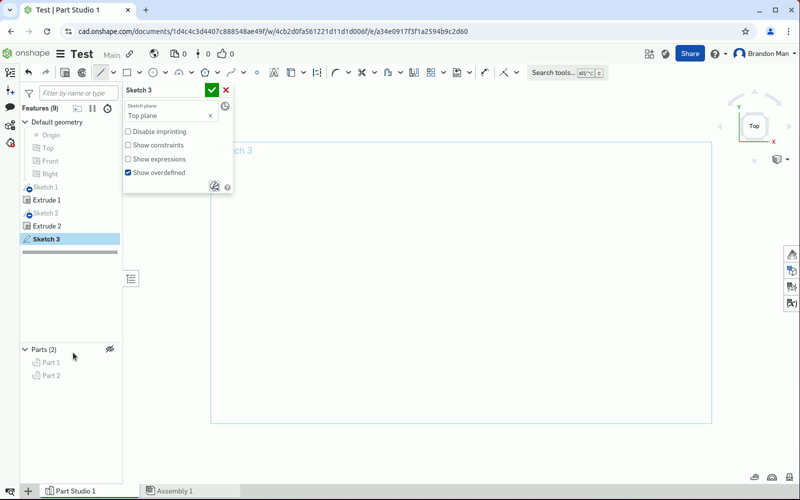
key_down(shift)
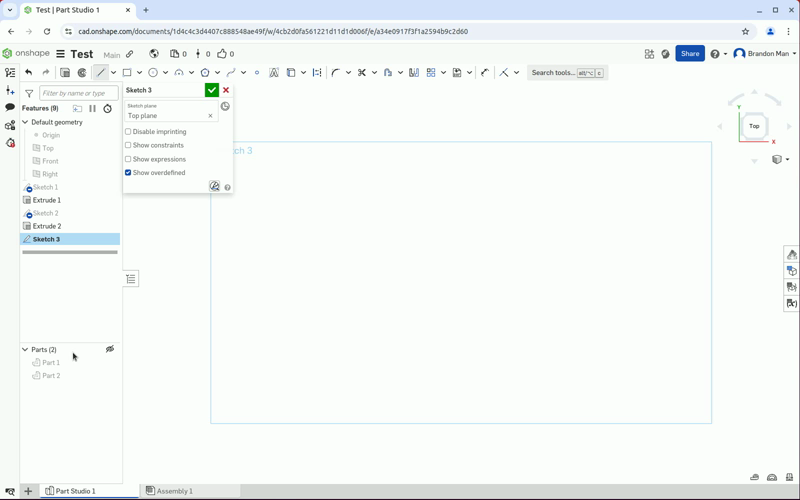
mouse_move(460, 304)
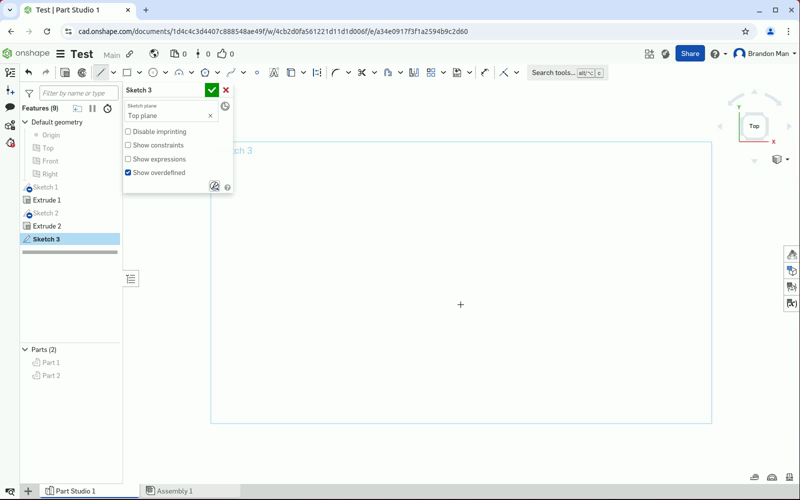
click(460, 304)
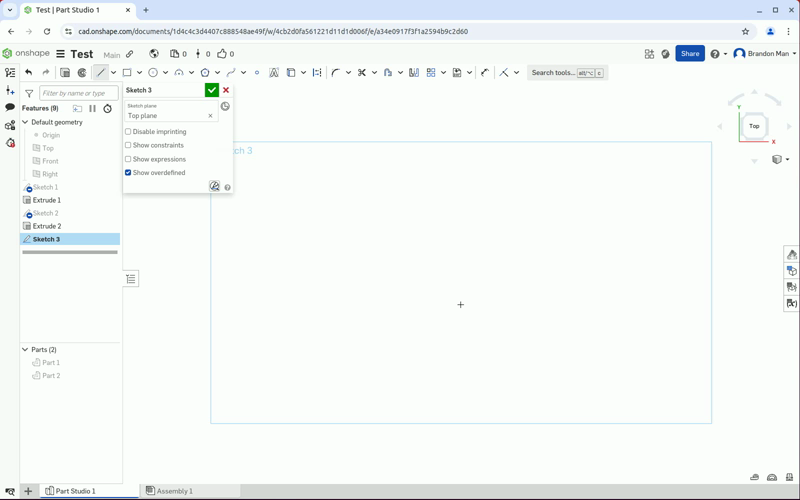
key_up(shift)
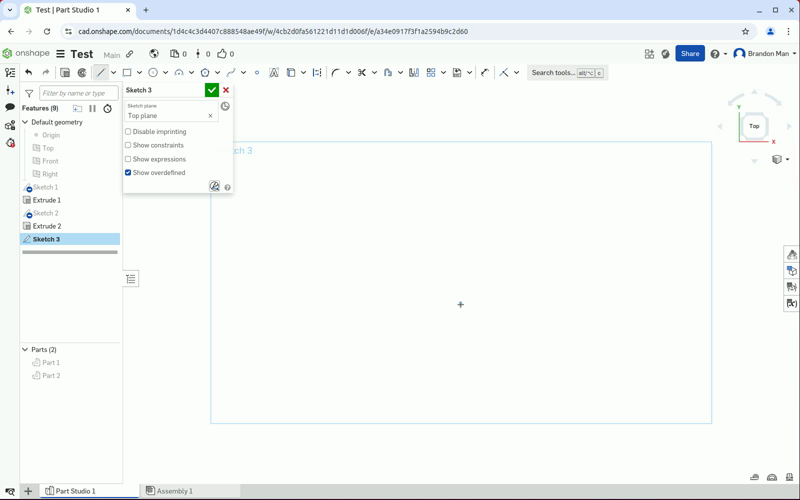
key_down(shift)
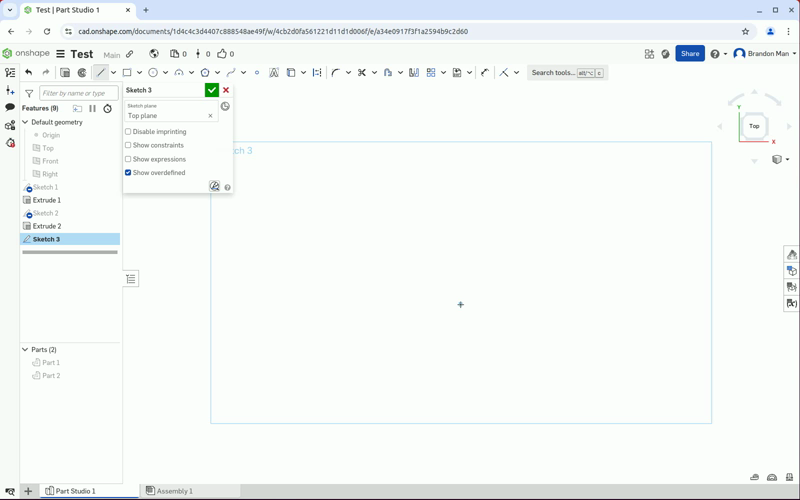
mouse_move(490, 304)
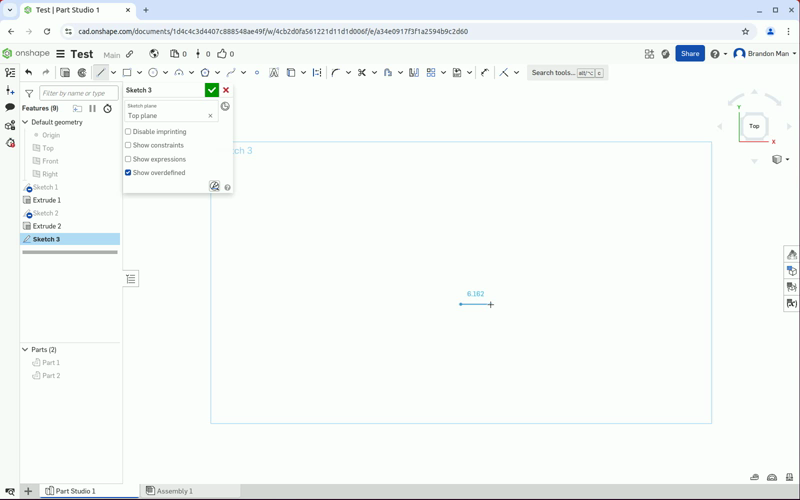
mouse_move(504, 304)
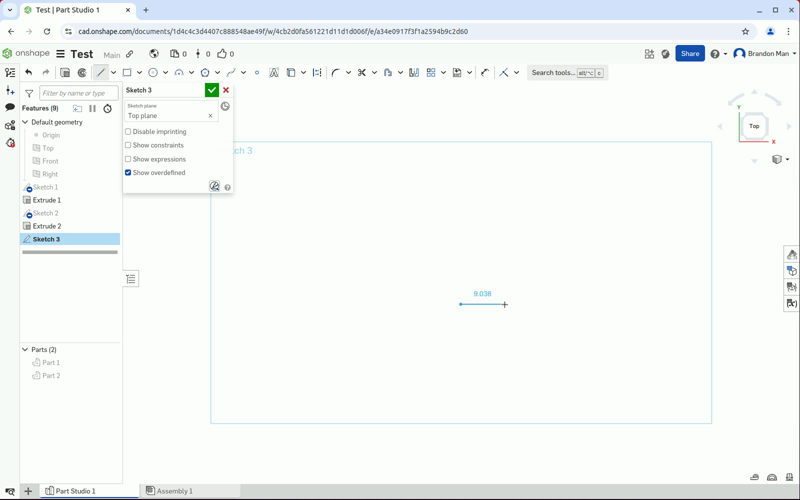
click(504, 304)
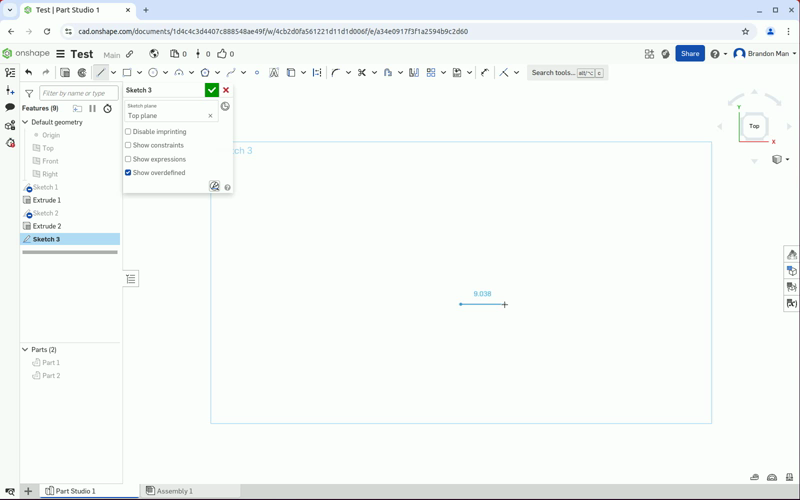
key_up(shift)
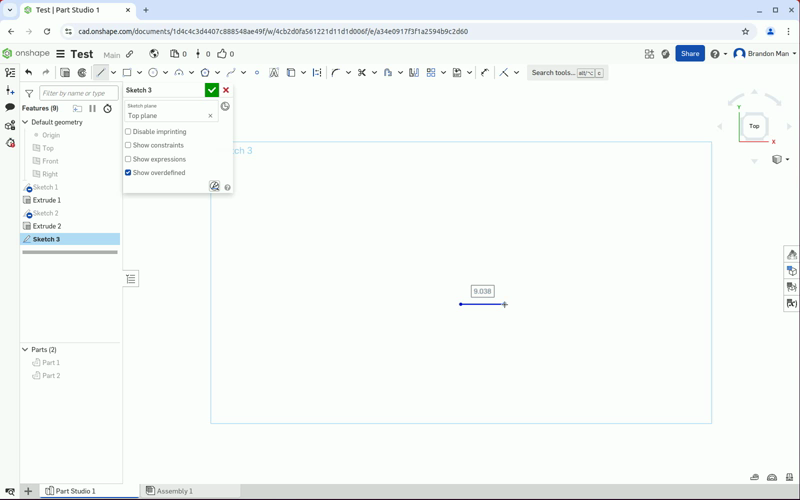
key_down(shift)
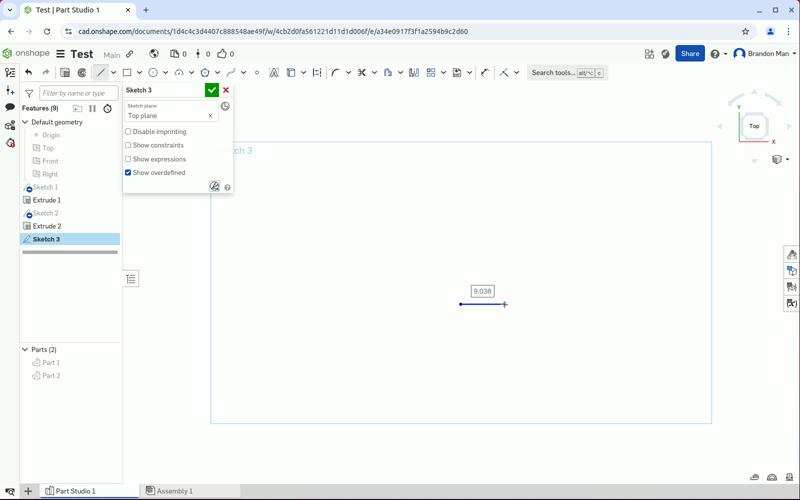
mouse_move(534, 304)
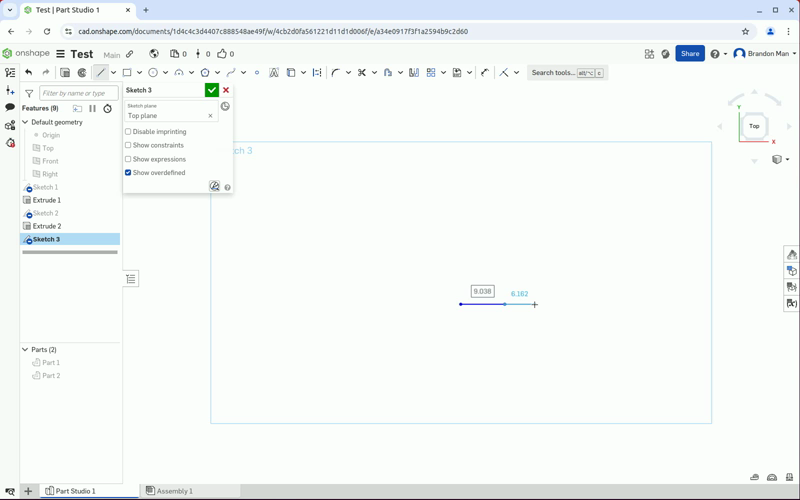
mouse_move(543, 297)
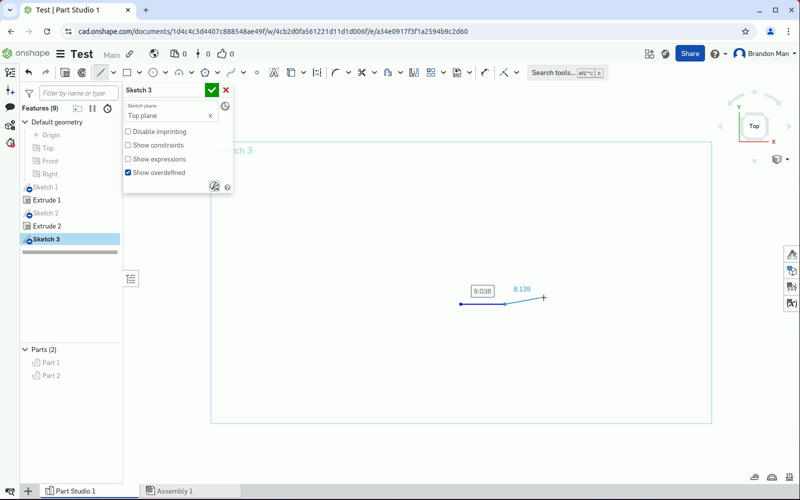
click(543, 297)
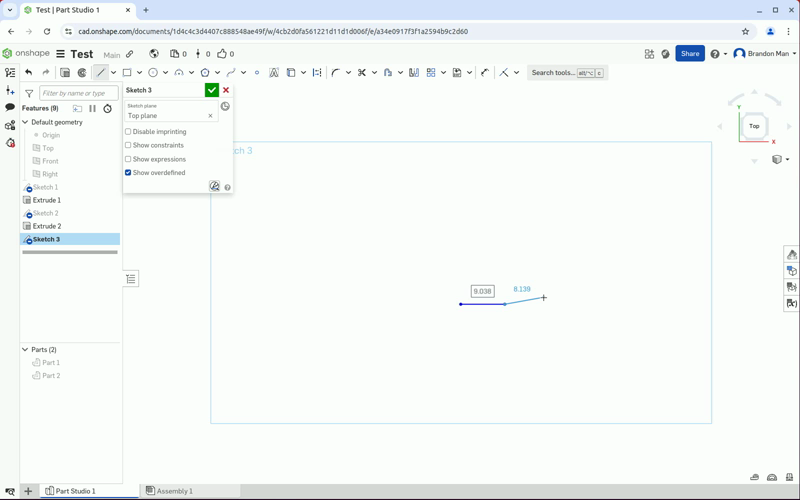
key_up(shift)
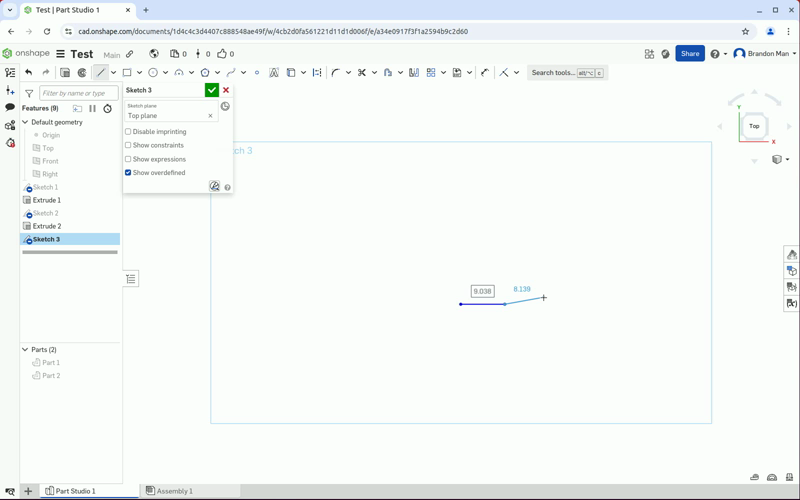
key_down(shift)
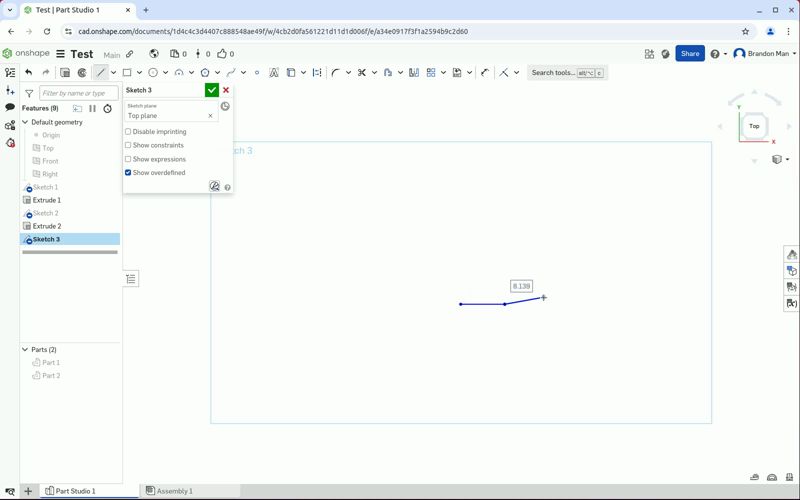
mouse_move(573, 297)
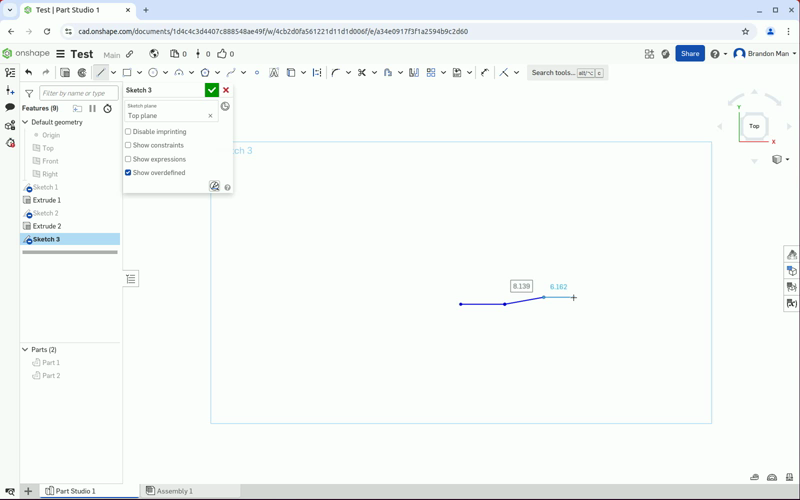
mouse_move(573, 262)
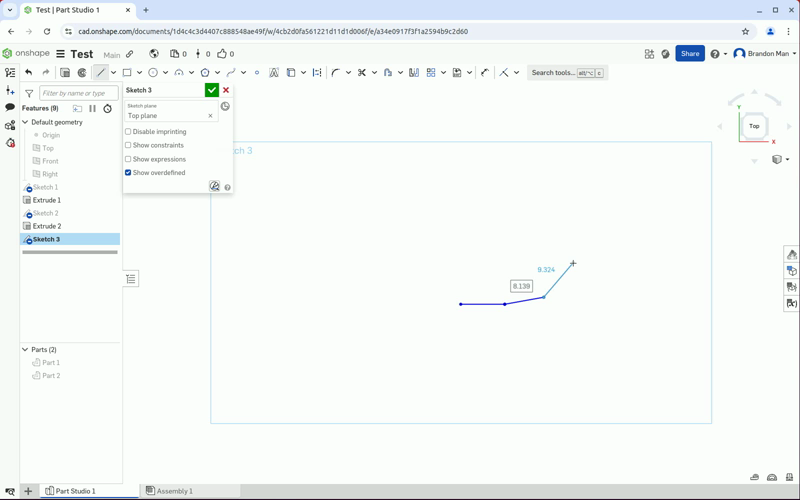
click(573, 262)
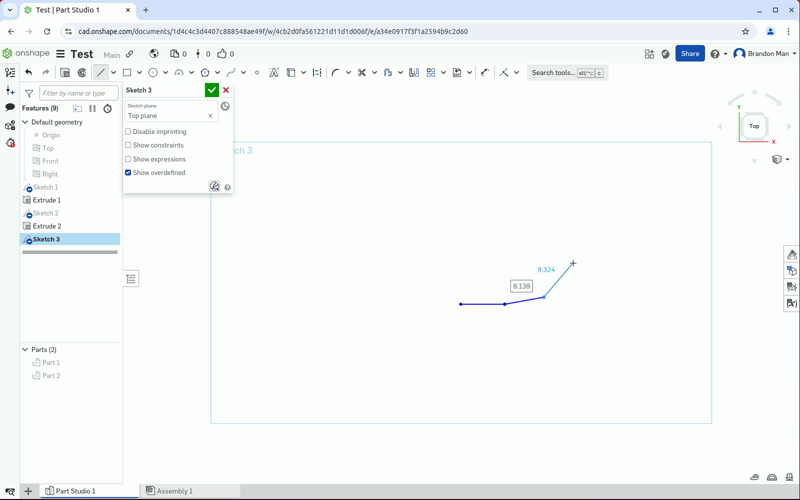
key_up(shift)
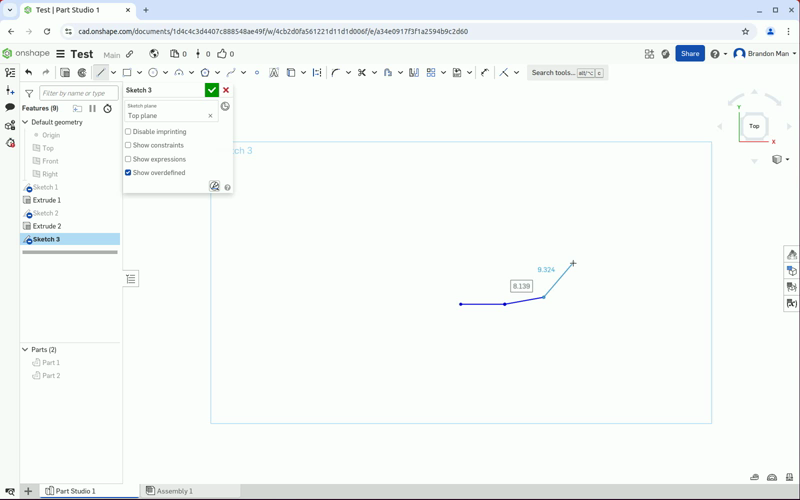
key_down(shift)
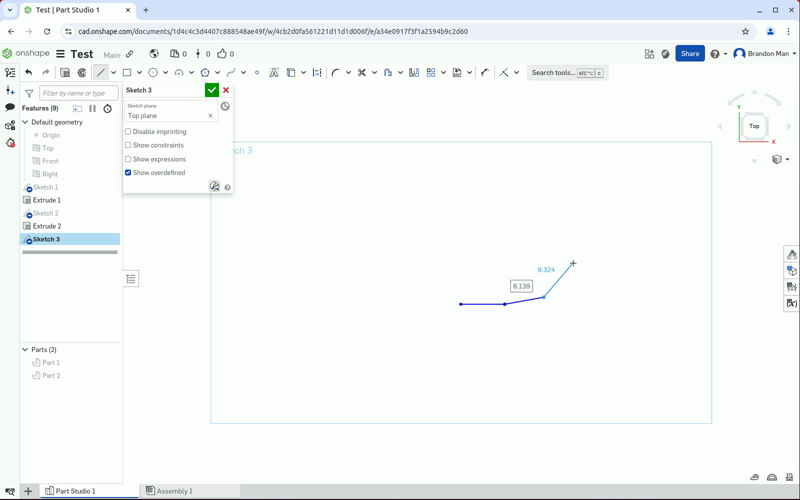
mouse_move(589, 262)
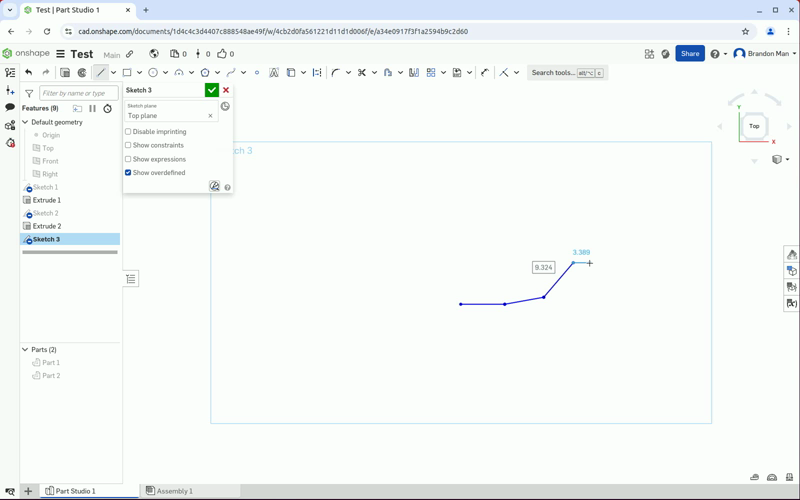
mouse_move(546, 262)
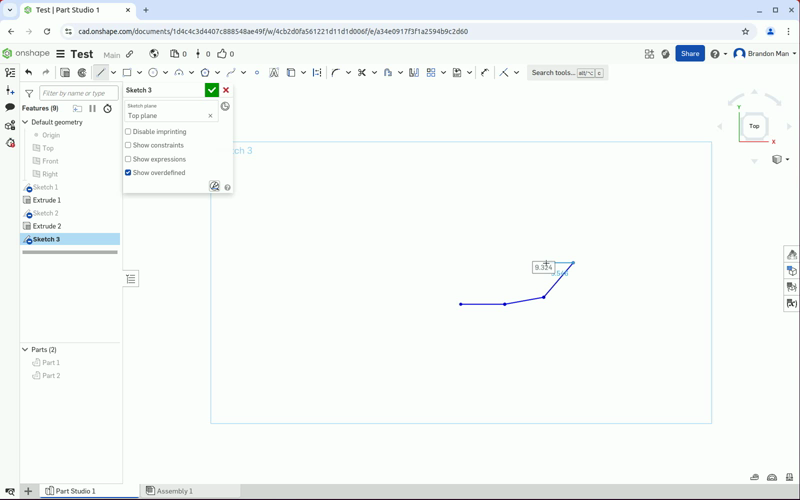
click(546, 262)
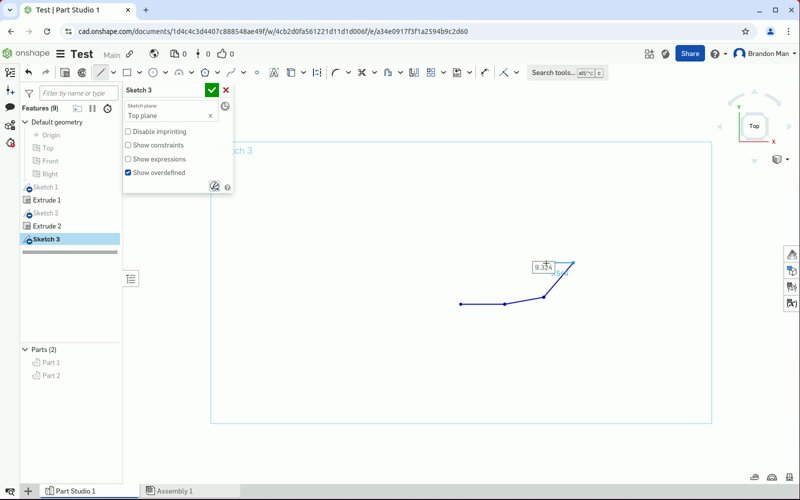
key_up(shift)
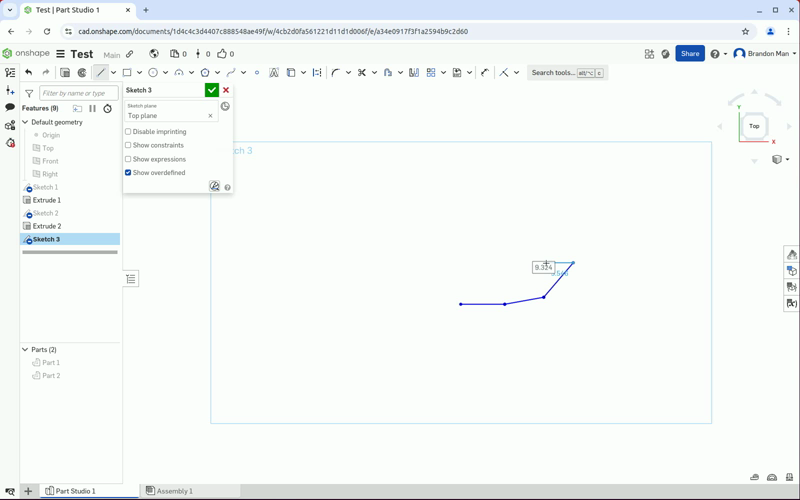
key_down(shift)
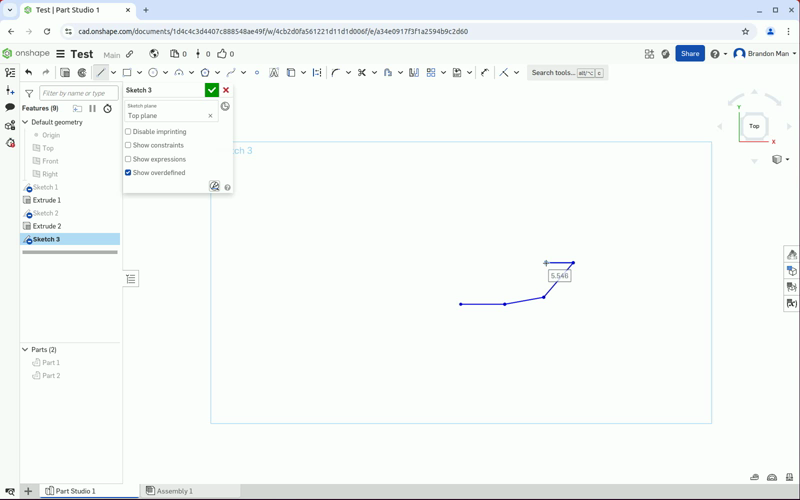
mouse_move(576, 262)
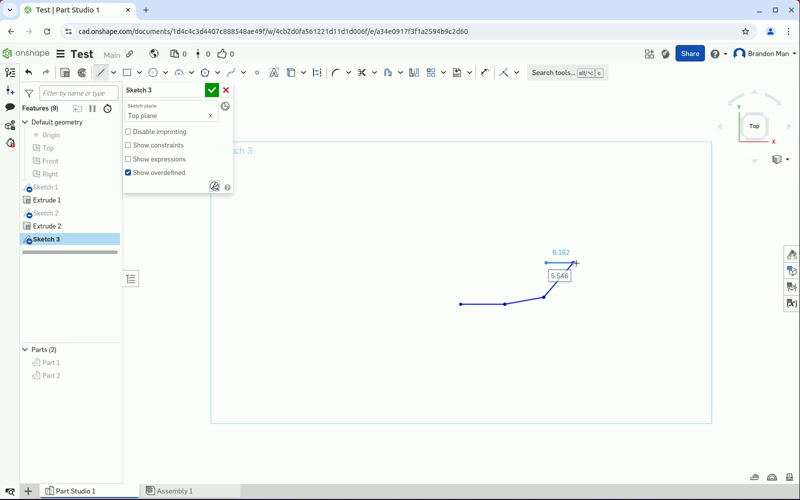
mouse_move(533, 278)
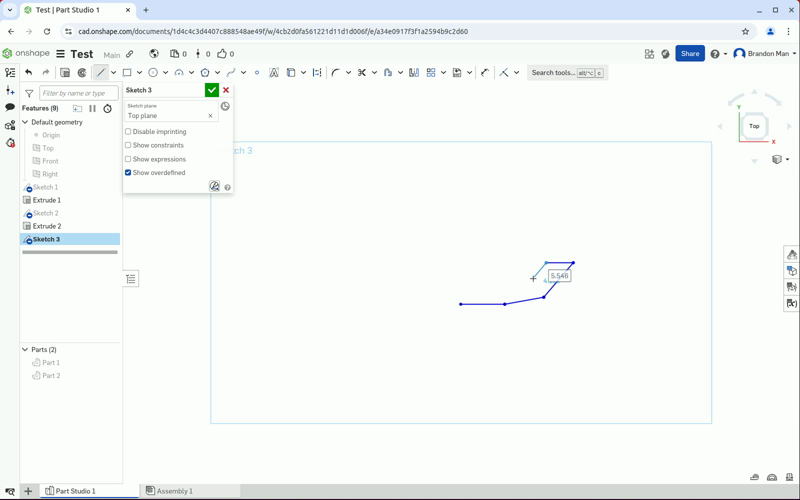
click(533, 278)
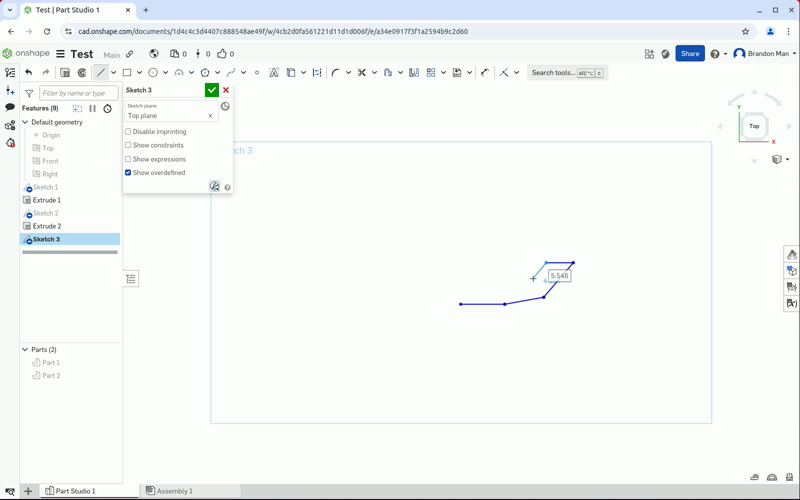
key_up(shift)
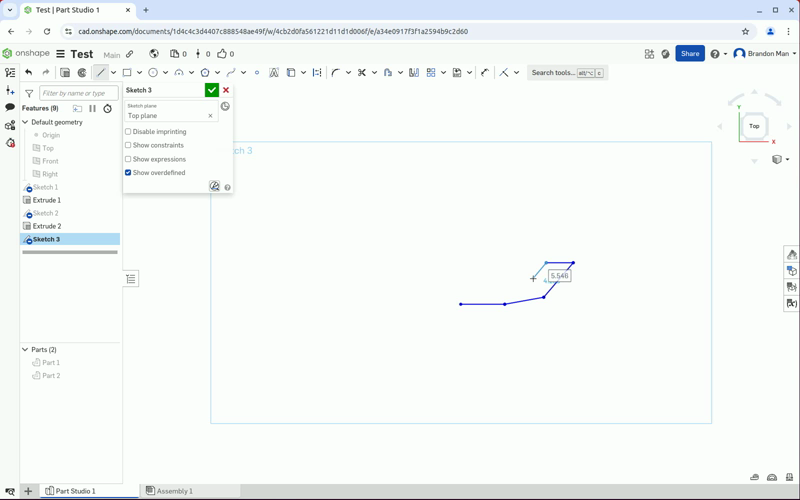
key_down(shift)
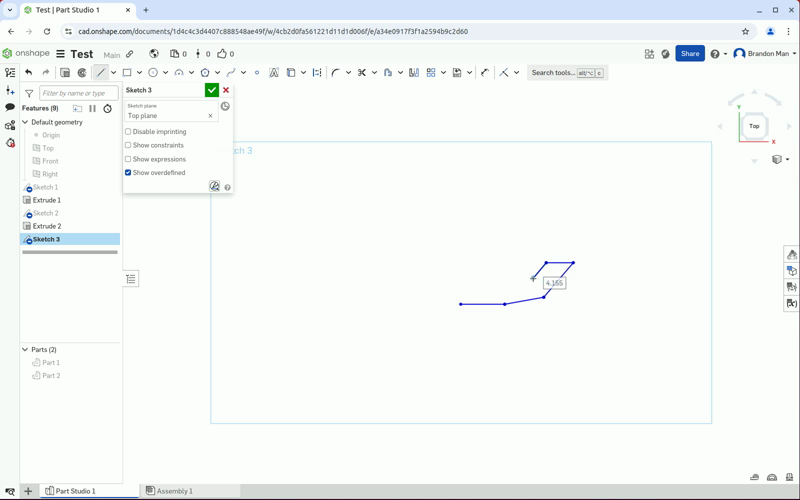
mouse_move(563, 278)
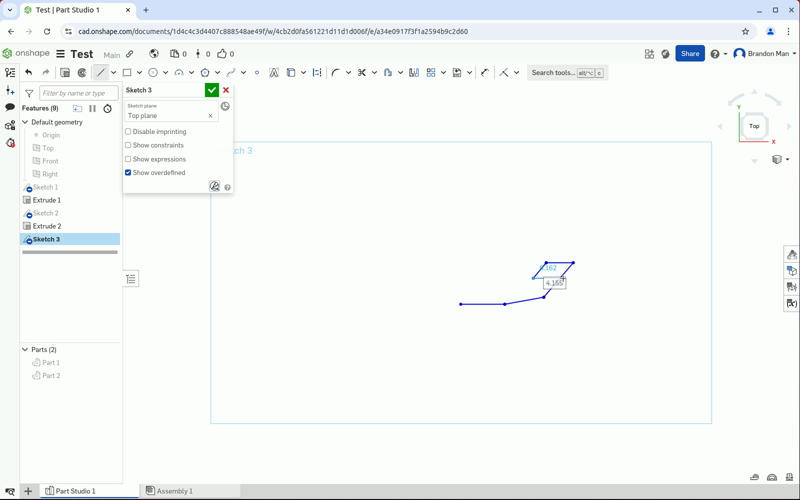
mouse_move(502, 282)
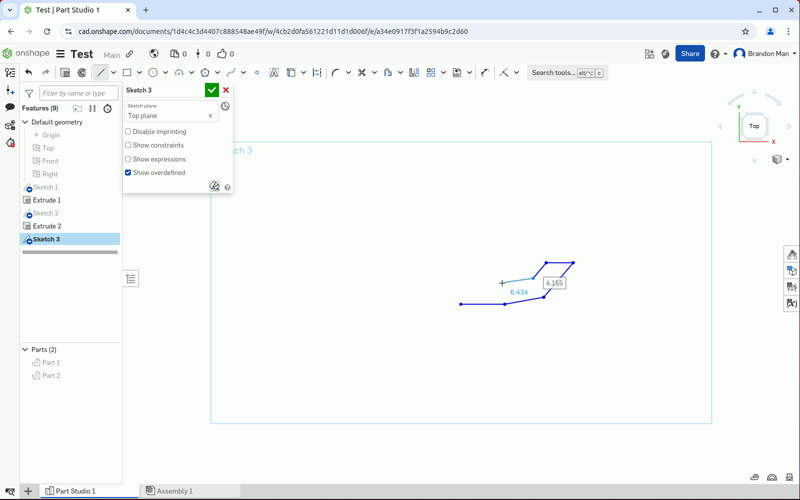
click(502, 282)
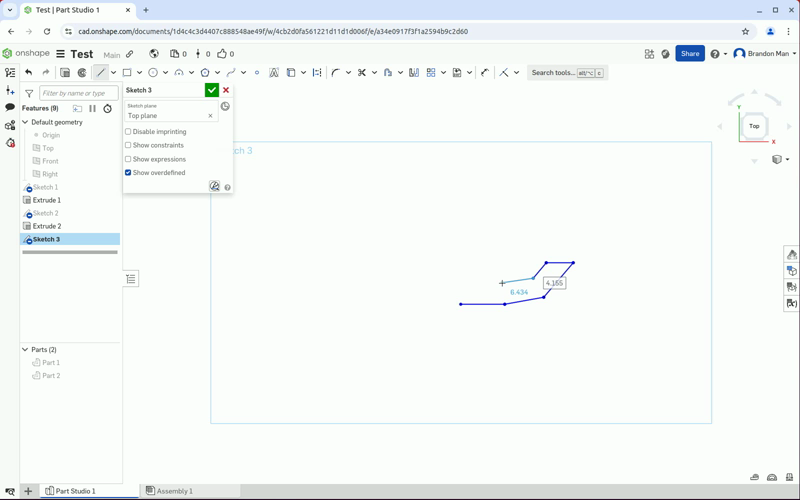
key_up(shift)
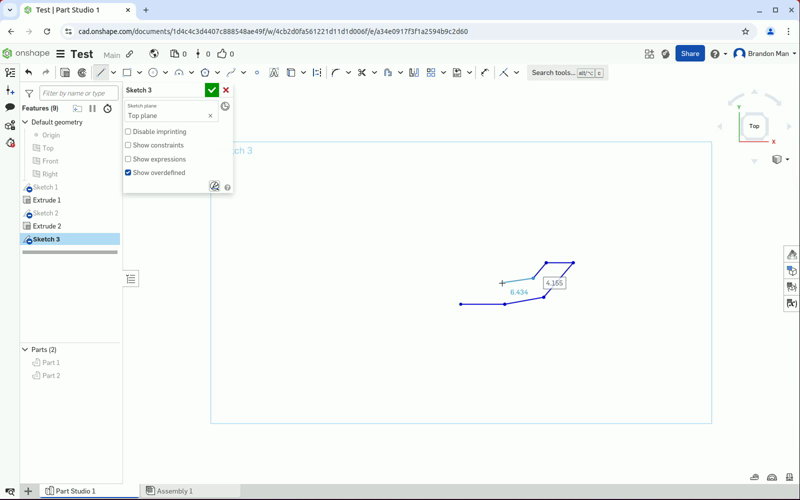
key_down(shift)
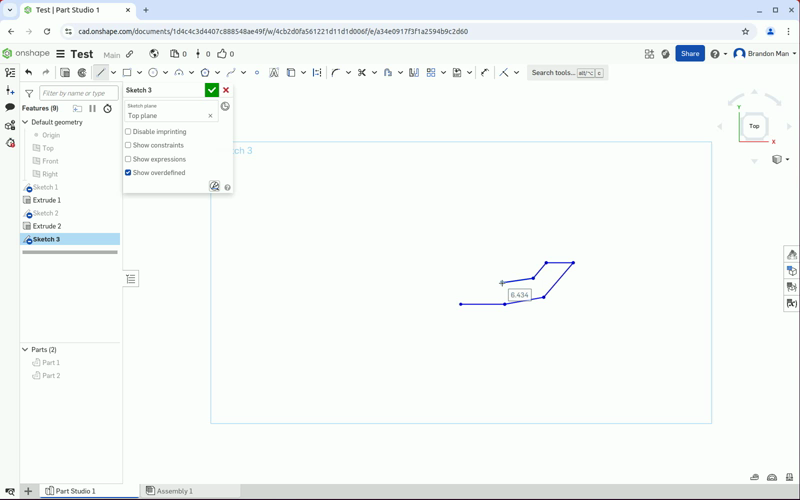
mouse_move(532, 282)
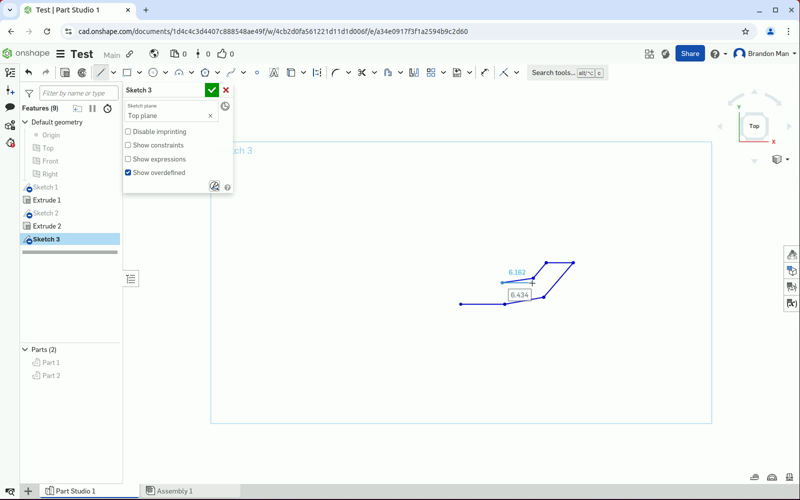
mouse_move(460, 282)
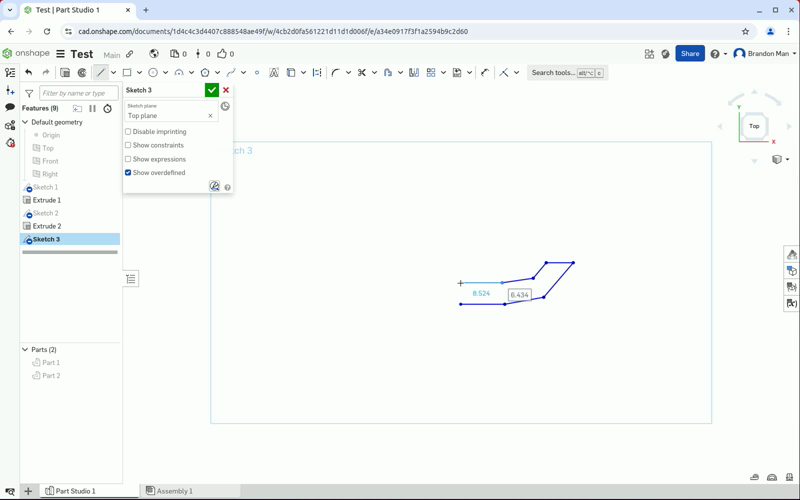
click(460, 282)
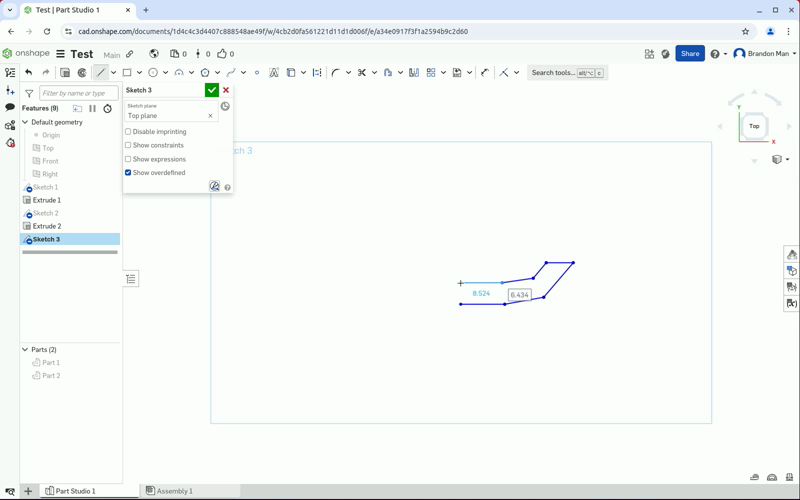
key_up(shift)
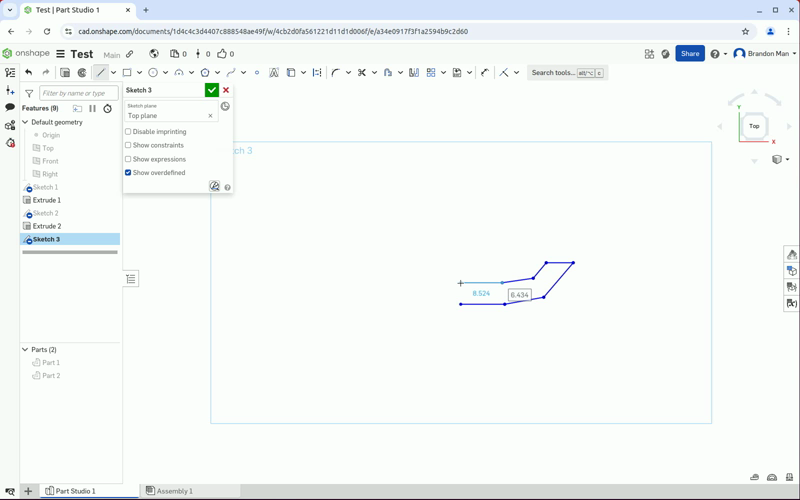
mouse_move(490, 282)
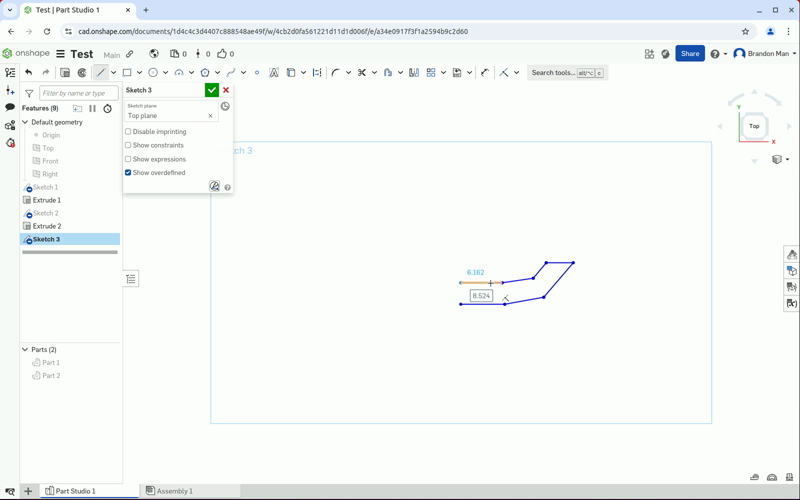
key_down(shift)
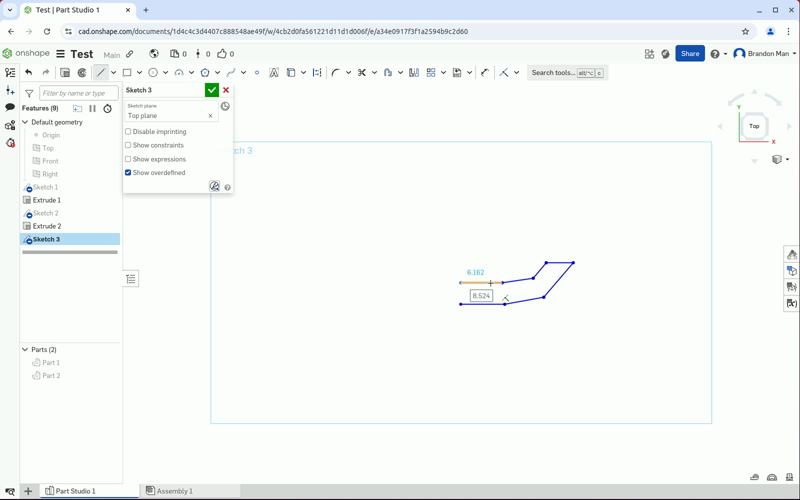
mouse_move(460, 304)
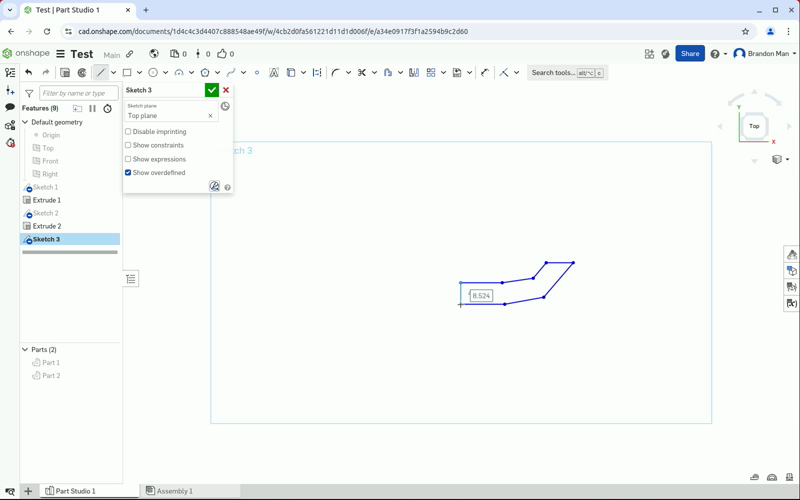
key_up(shift)
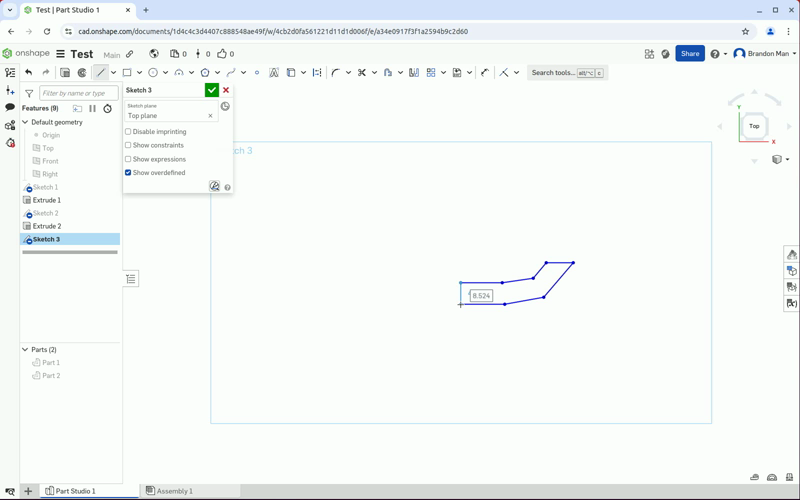
click(460, 304)
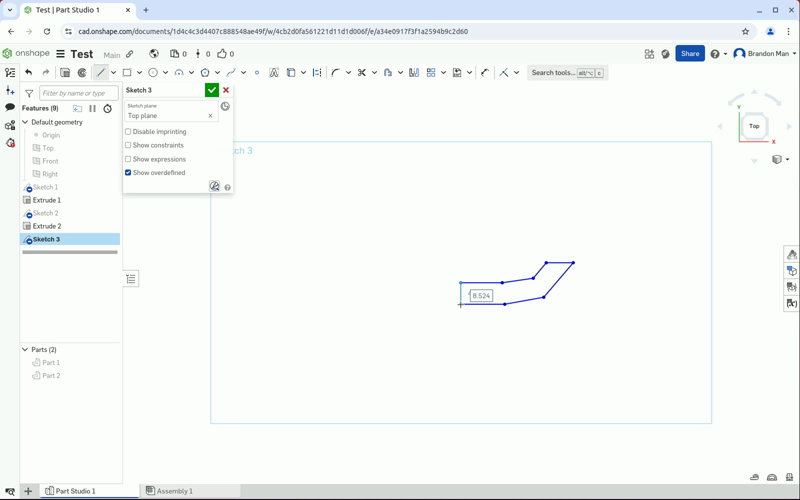
key(esc)
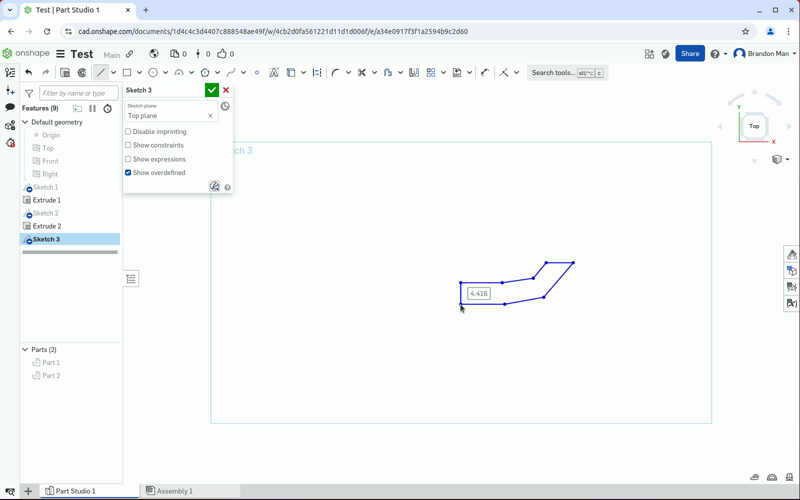
mouse_move(472, 302)
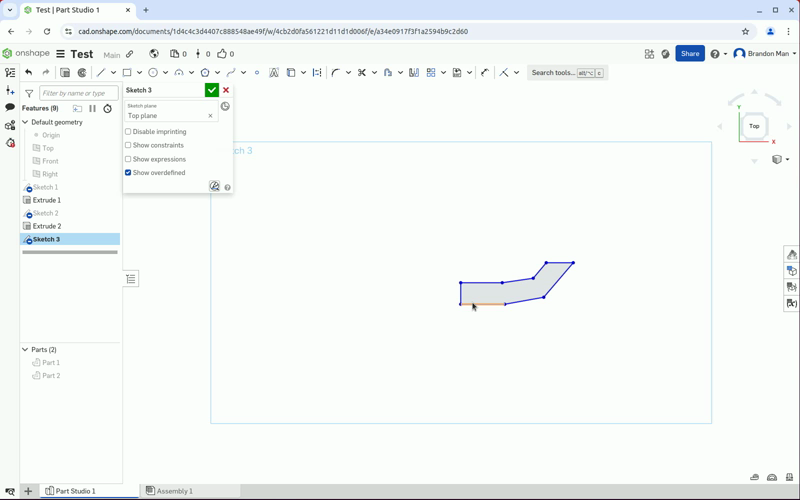
click(472, 302)
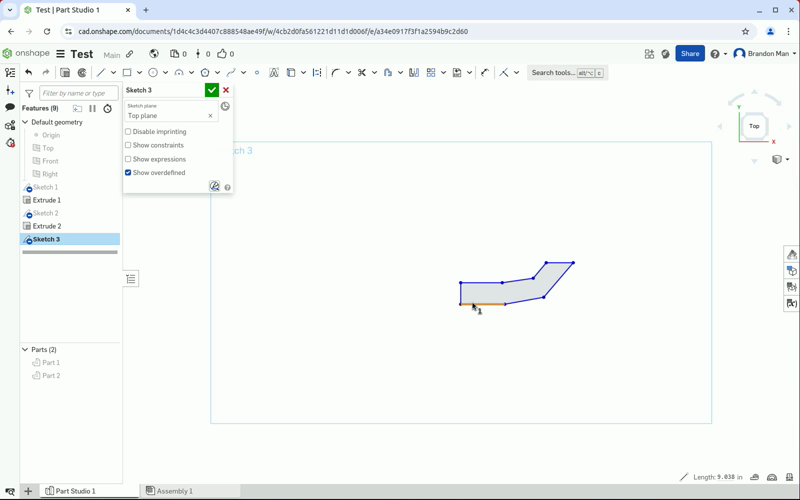
mouse_move(73, 352)
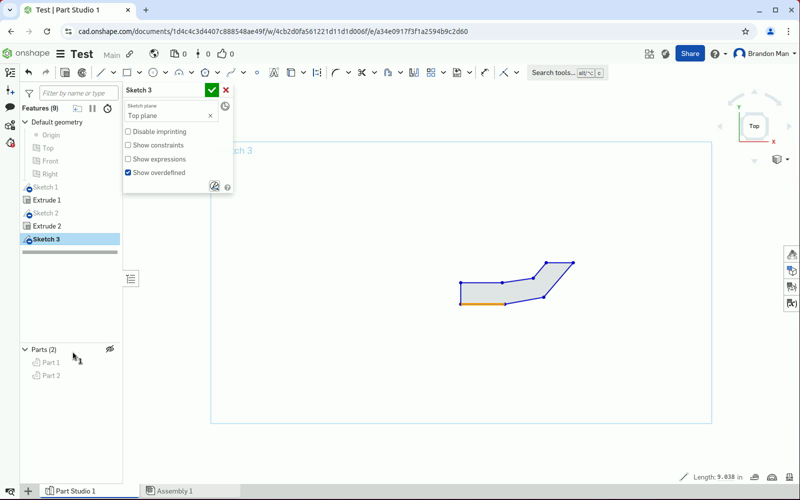
key(shift+y)
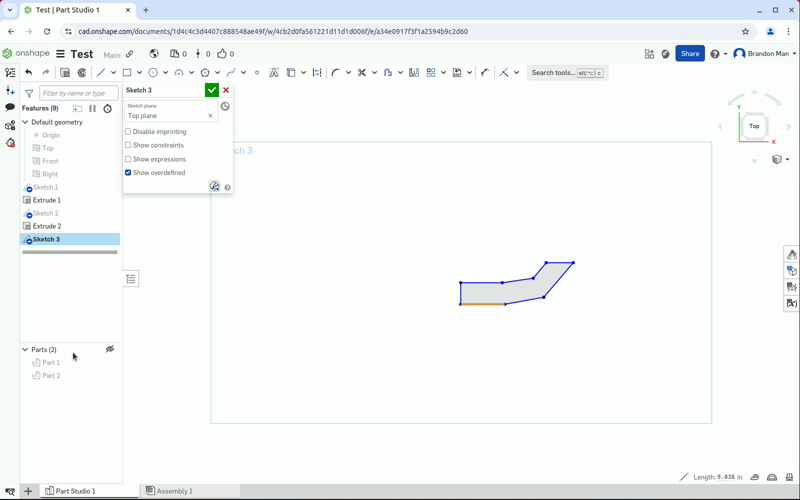
key(shift+e)
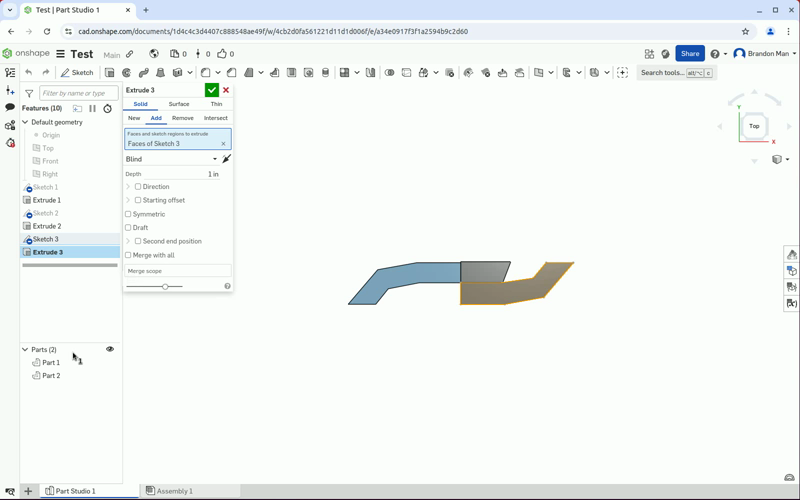
mouse_move(143, 106)
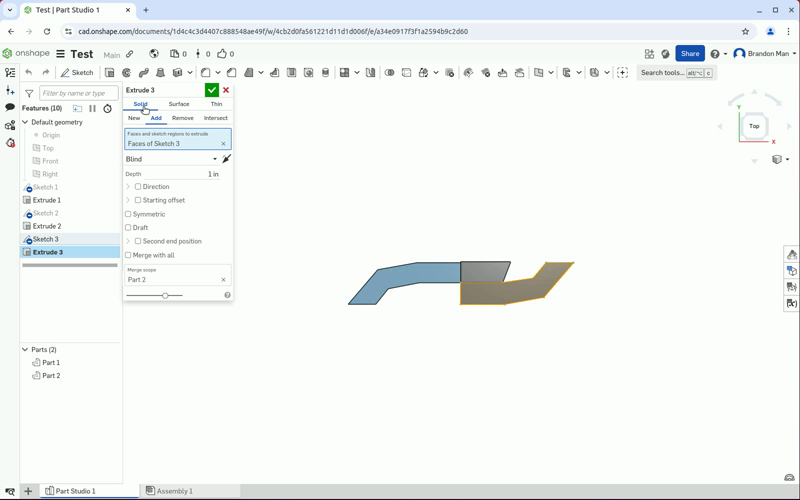
click(143, 106)
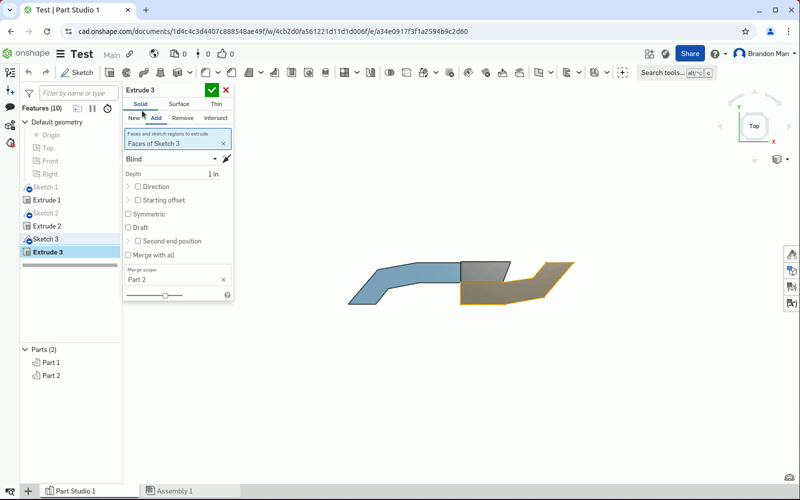
mouse_move(137, 120)
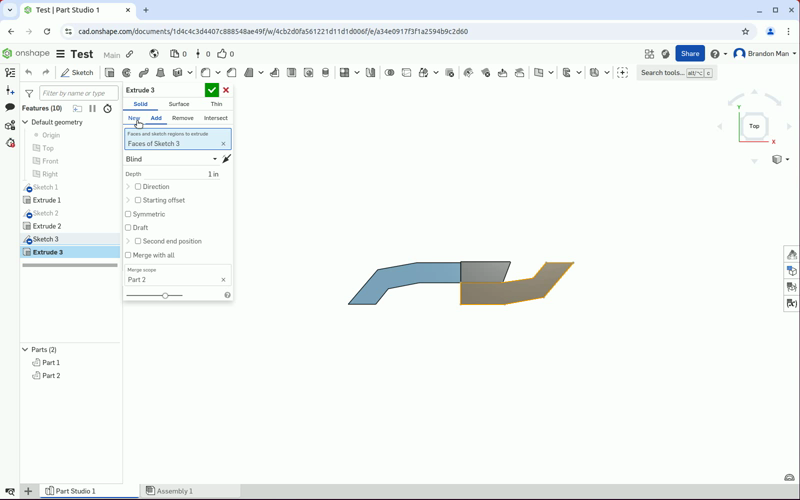
click(137, 120)
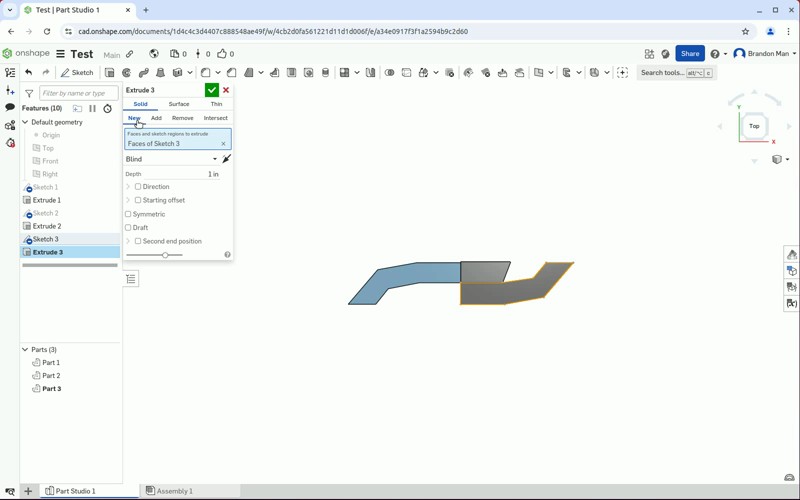
key(tab, 4)
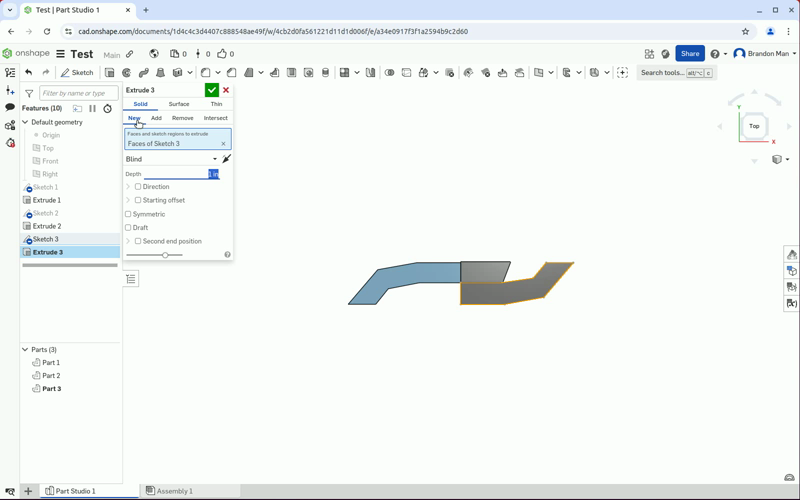
text(0.722)
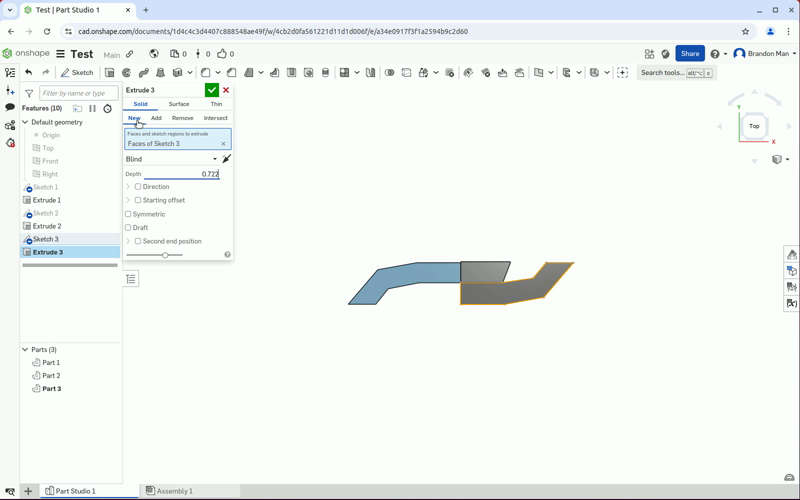
key(enter)
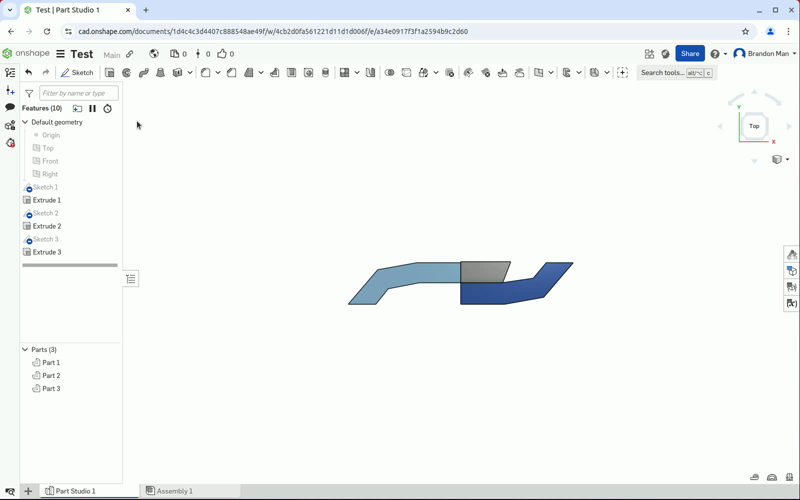
key(shift+h)
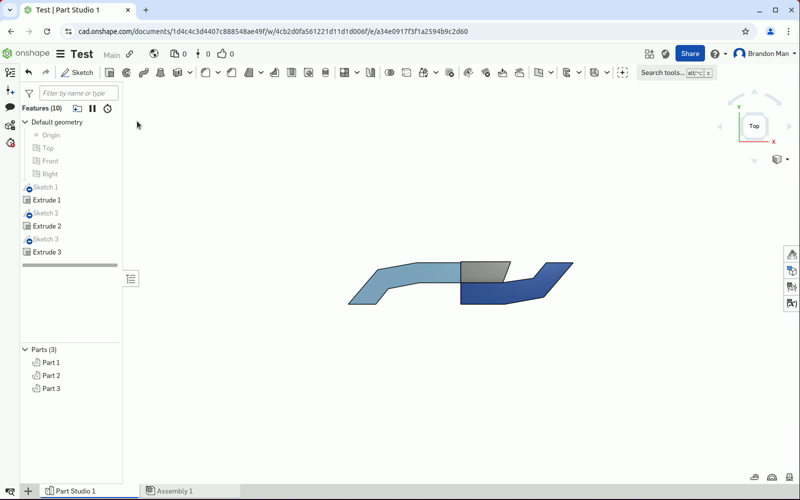
key(shift+h)
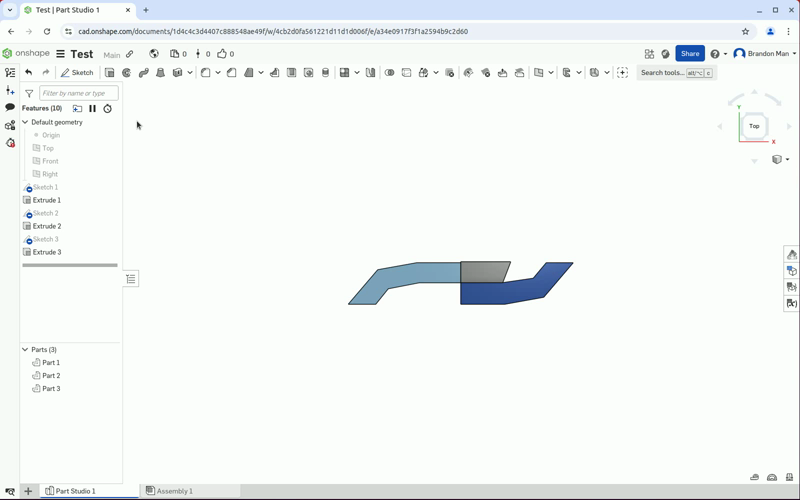
mouse_move(73, 189)
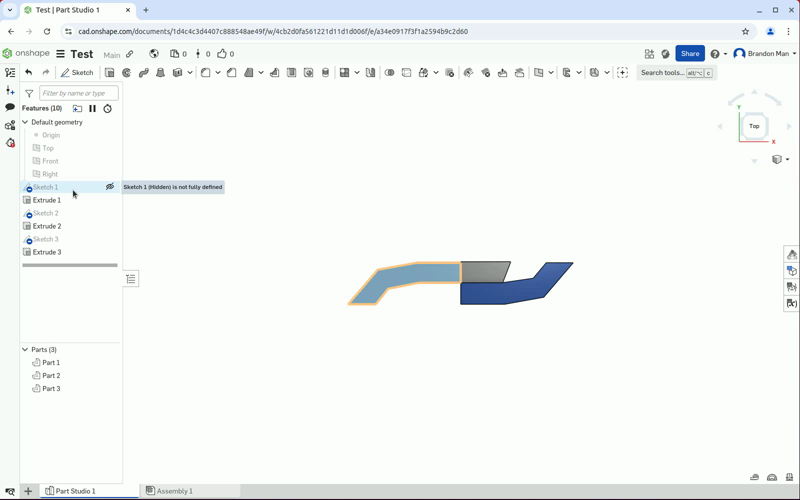
click(73, 189)
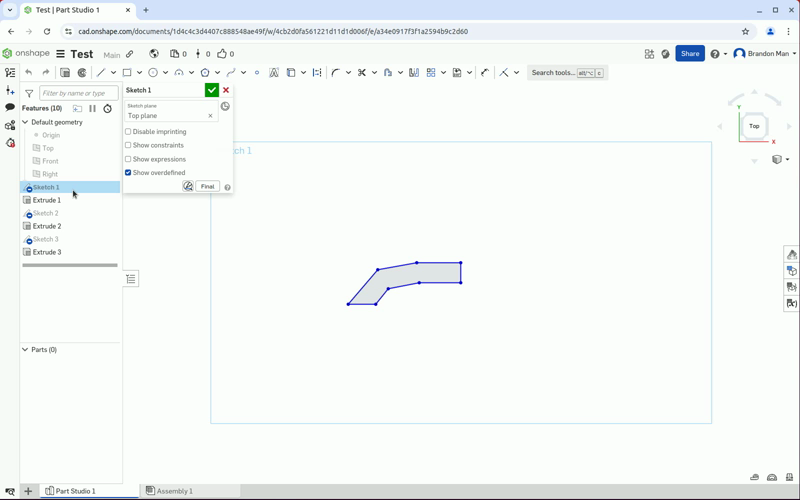
mouse_move(229, 92)
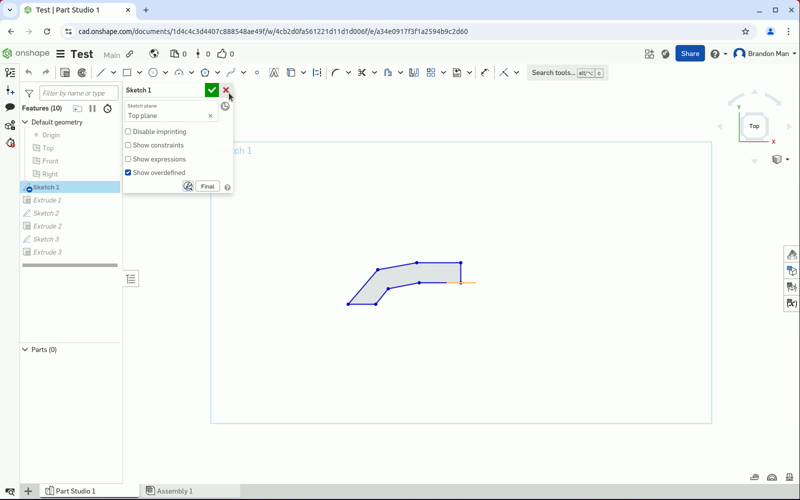
click(229, 92)
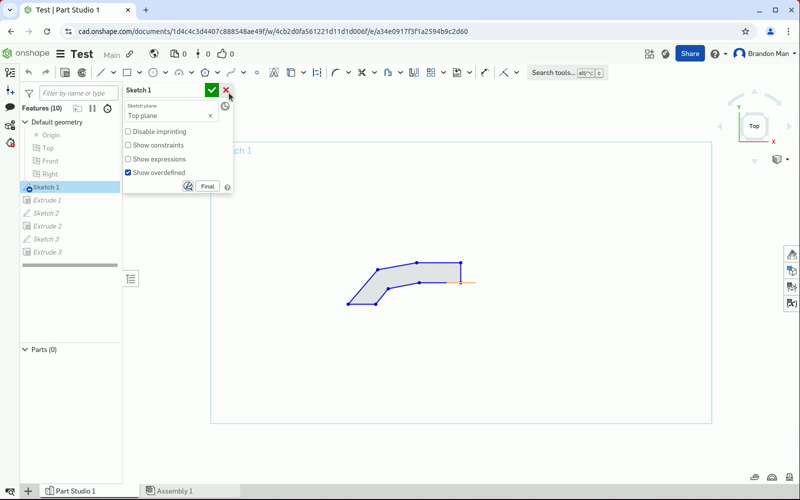
key(shift+s)
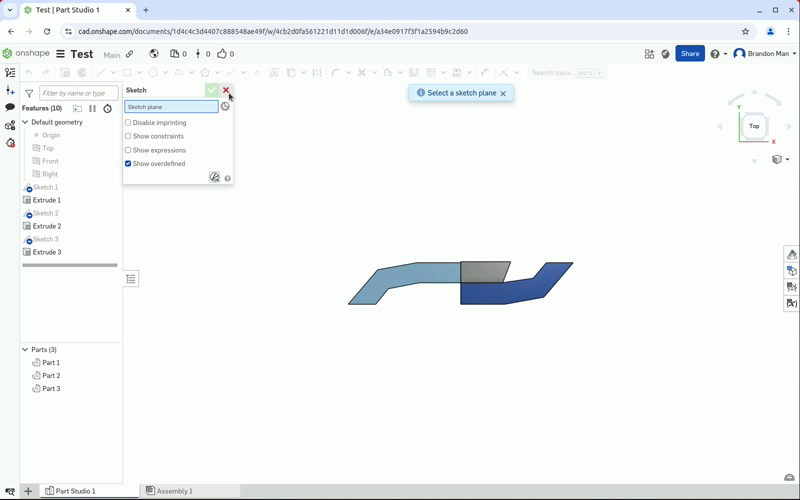
mouse_move(73, 150)
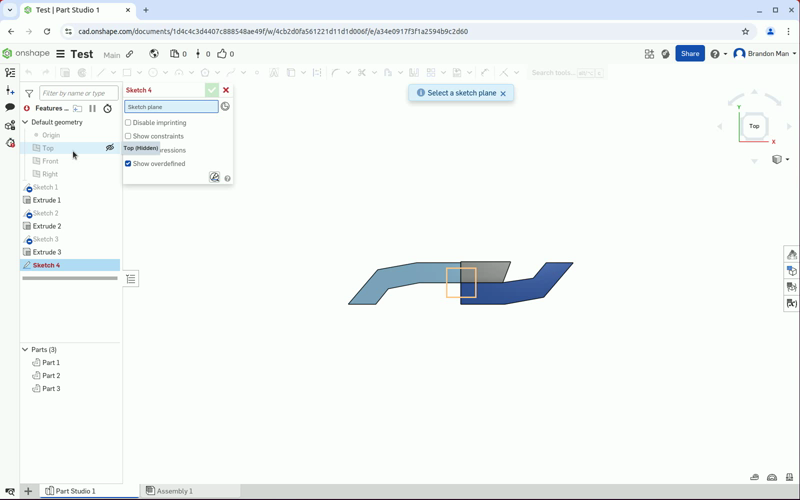
click(73, 150)
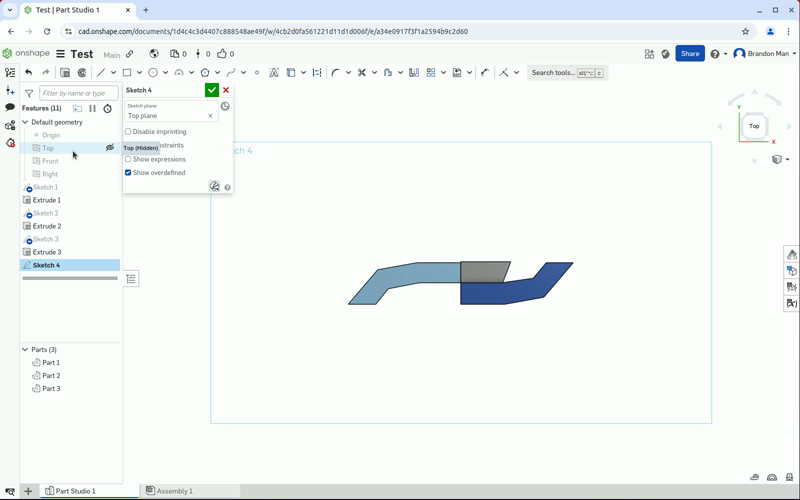
mouse_move(73, 352)
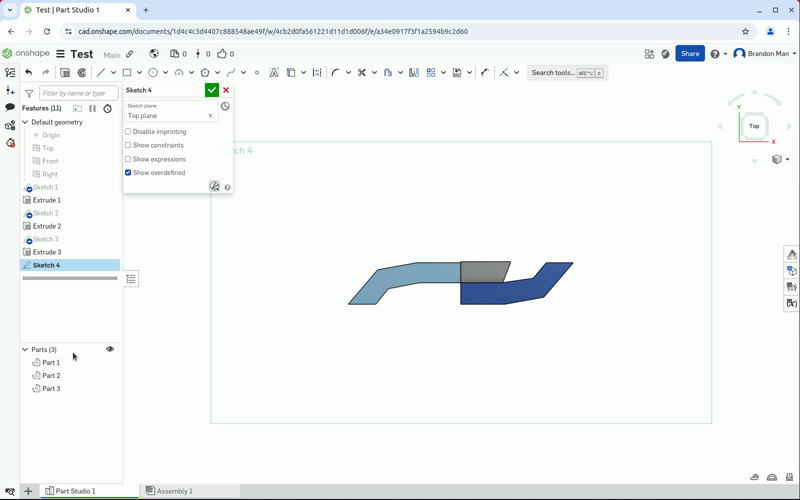
key(y)
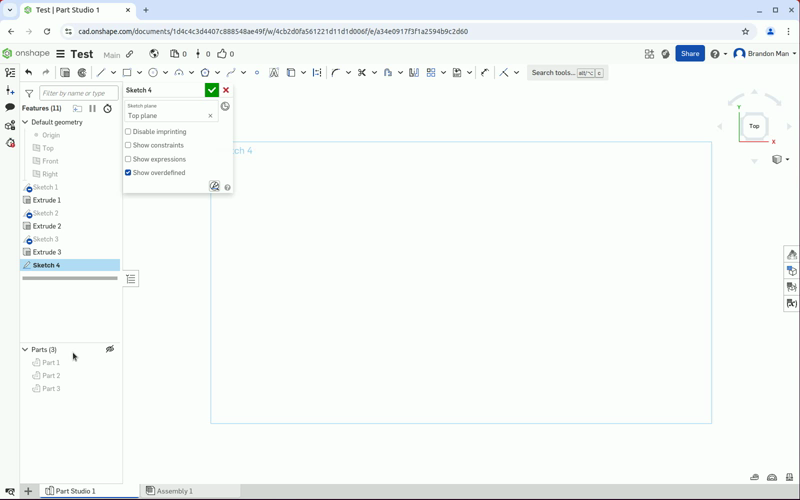
key(l)
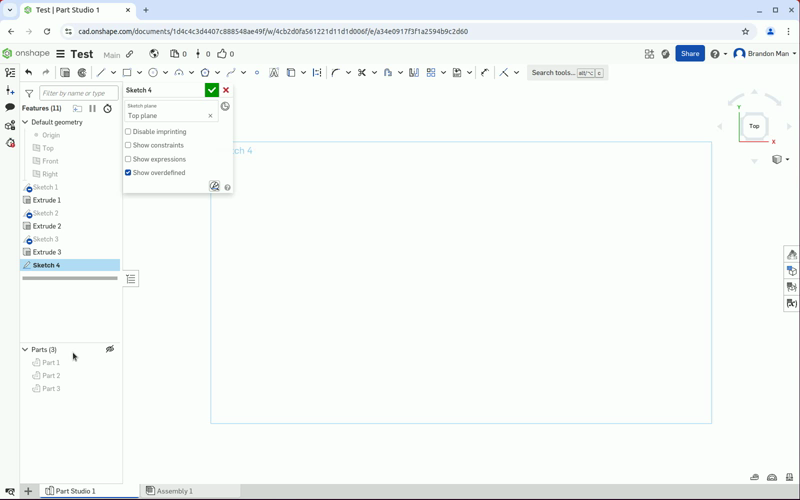
key_down(shift)
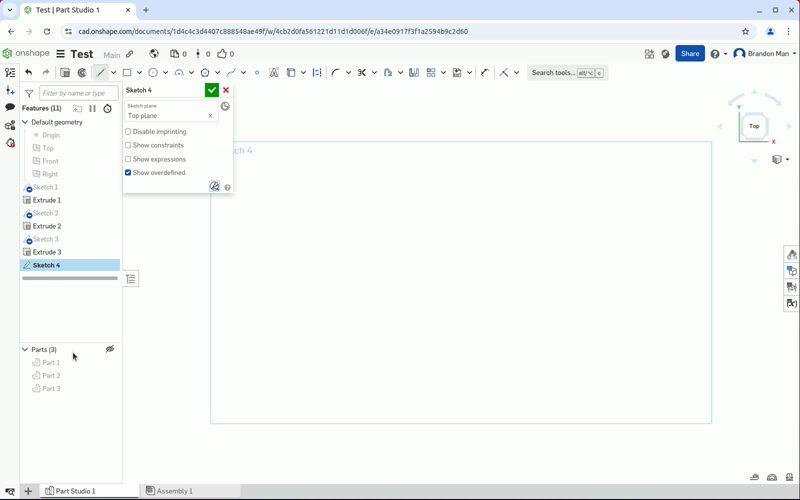
mouse_move(411, 304)
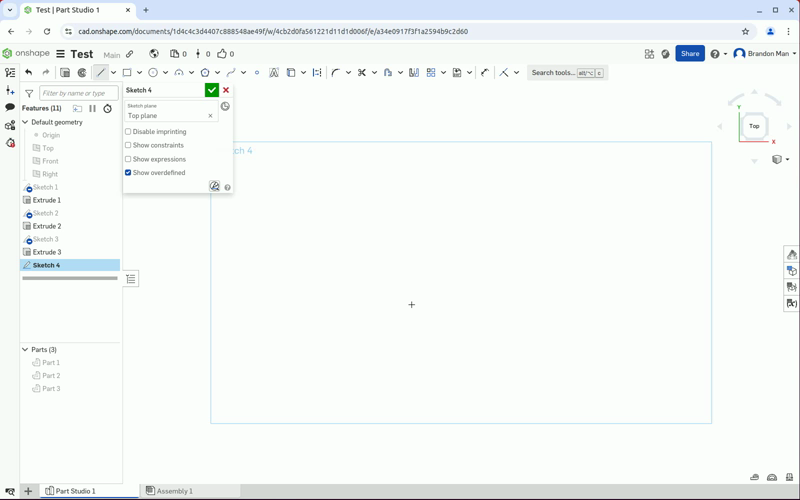
click(411, 304)
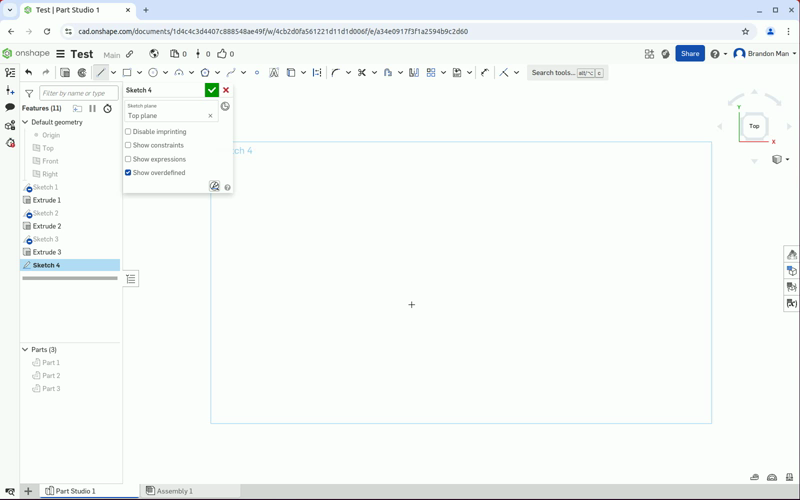
key_up(shift)
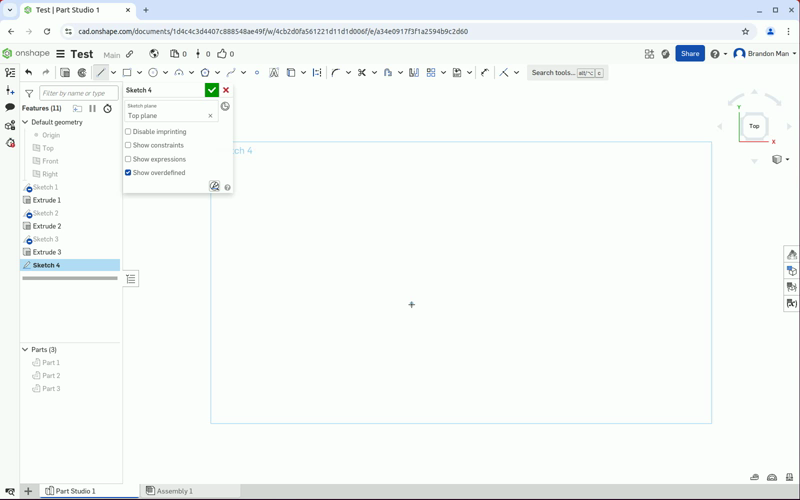
key_down(shift)
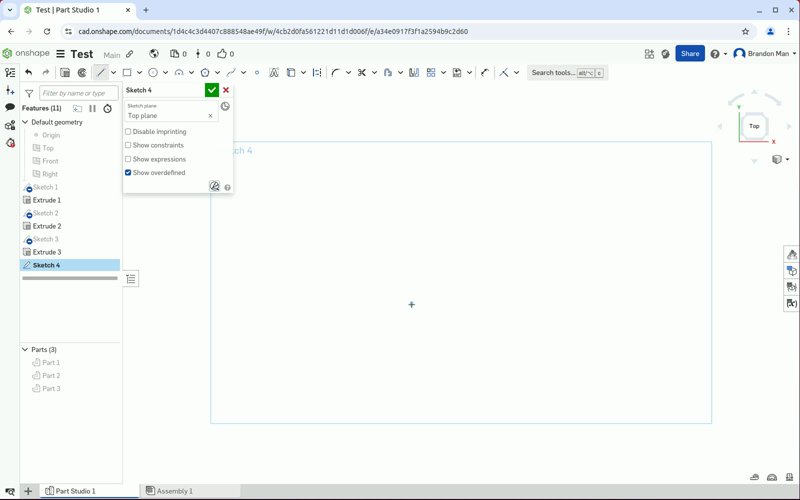
mouse_move(441, 304)
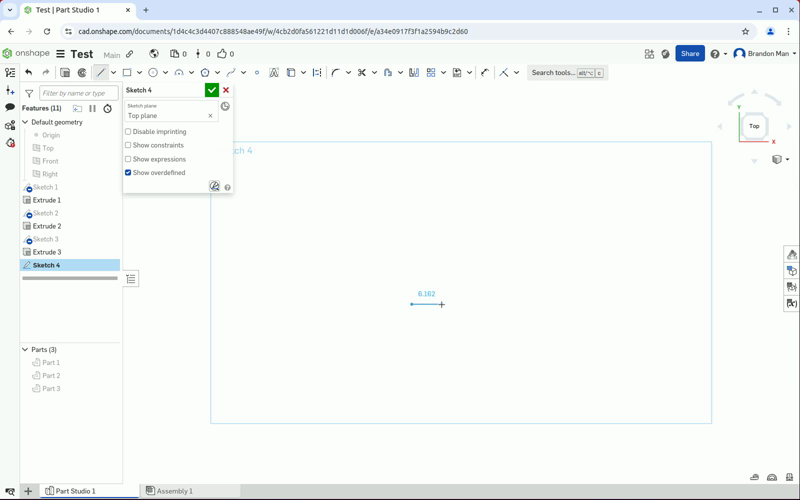
mouse_move(461, 304)
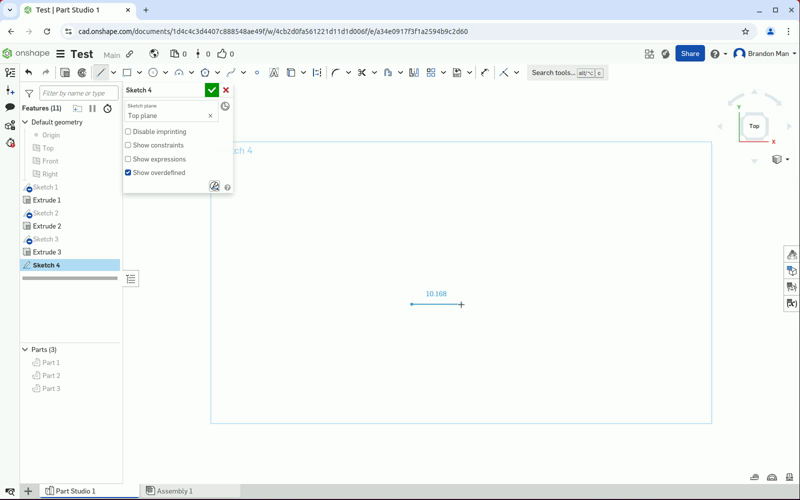
click(461, 304)
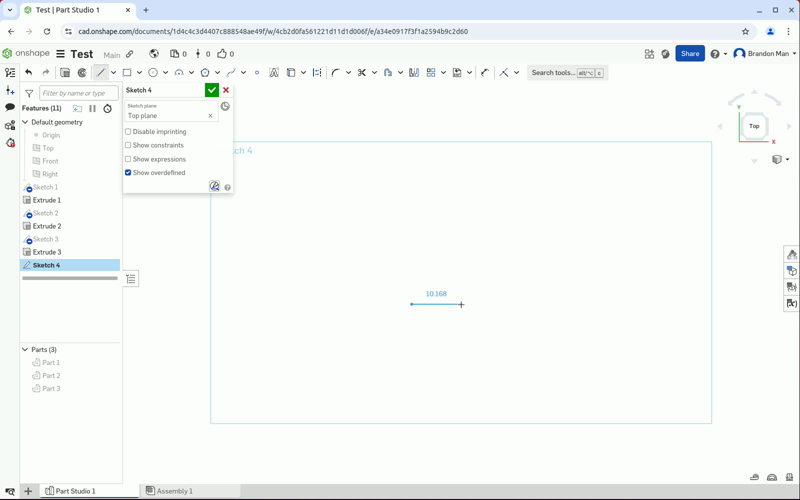
key_up(shift)
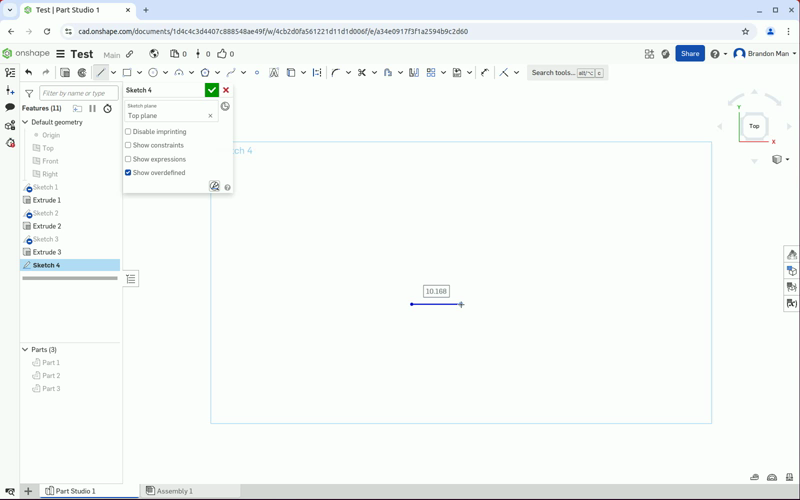
key_down(shift)
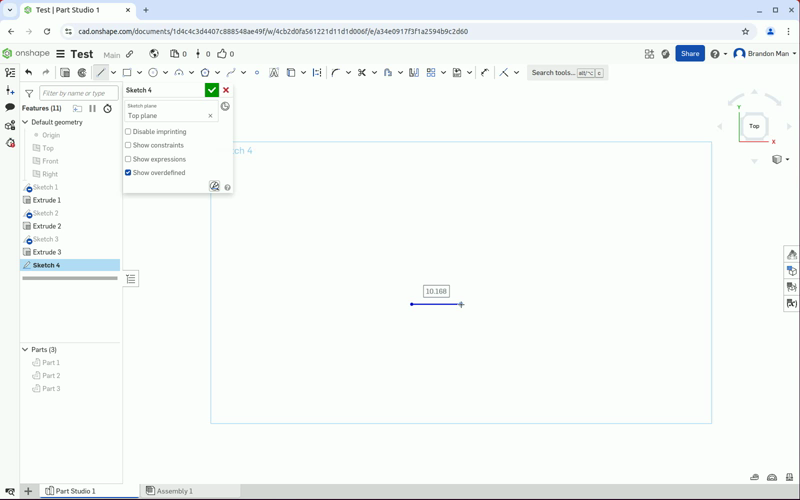
mouse_move(491, 304)
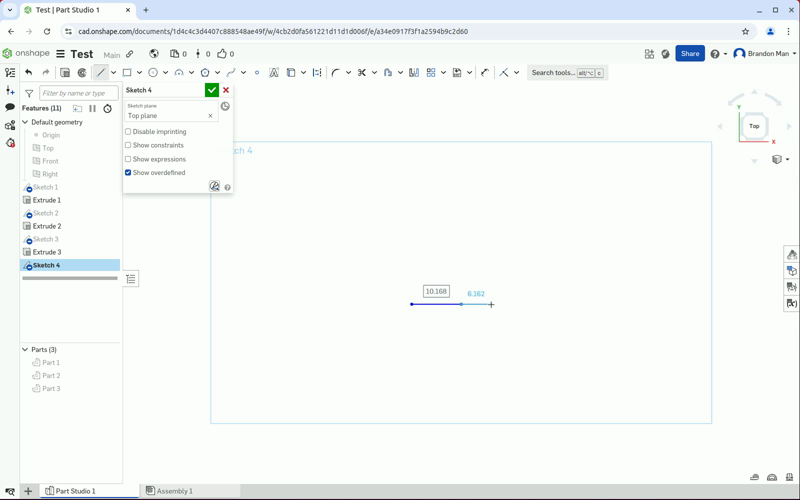
mouse_move(461, 283)
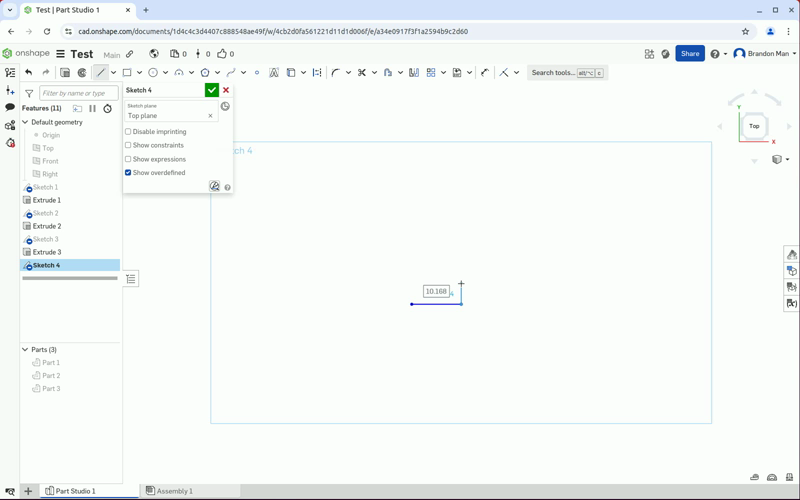
click(461, 283)
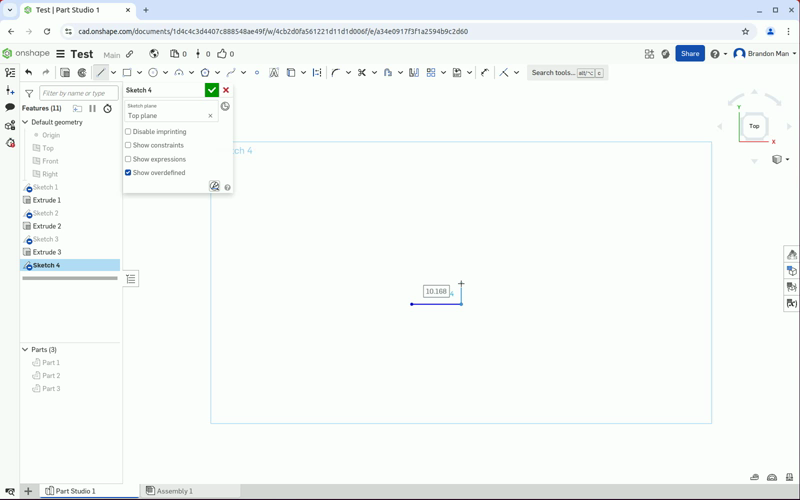
key_up(shift)
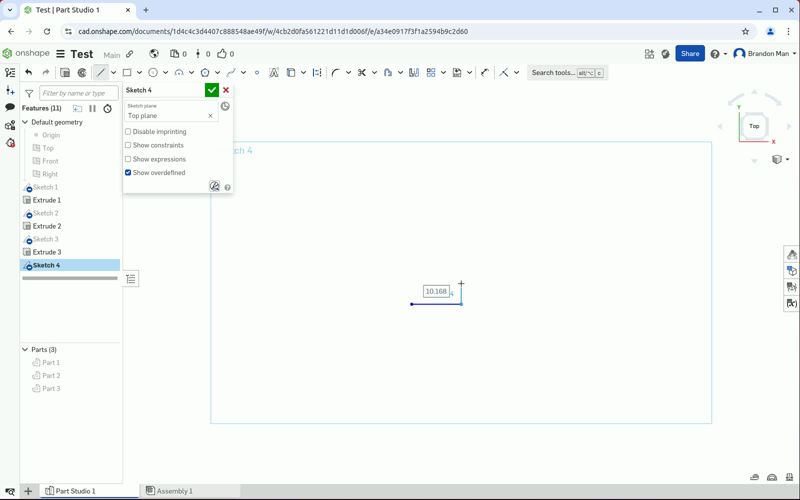
key_down(shift)
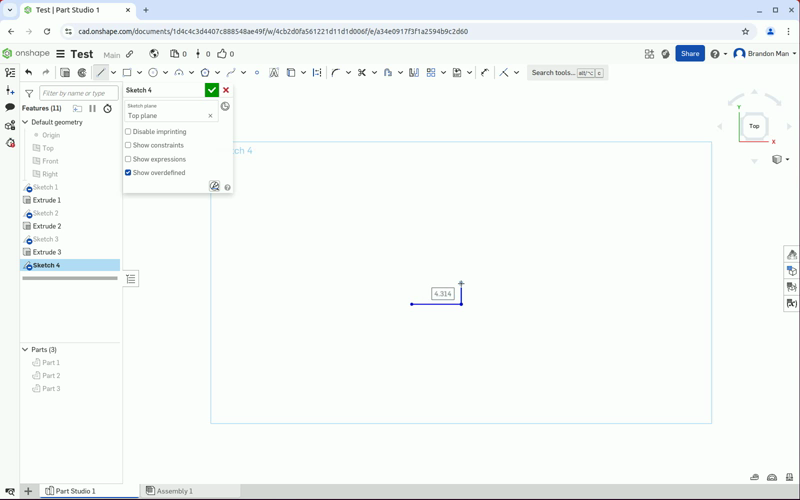
mouse_move(491, 283)
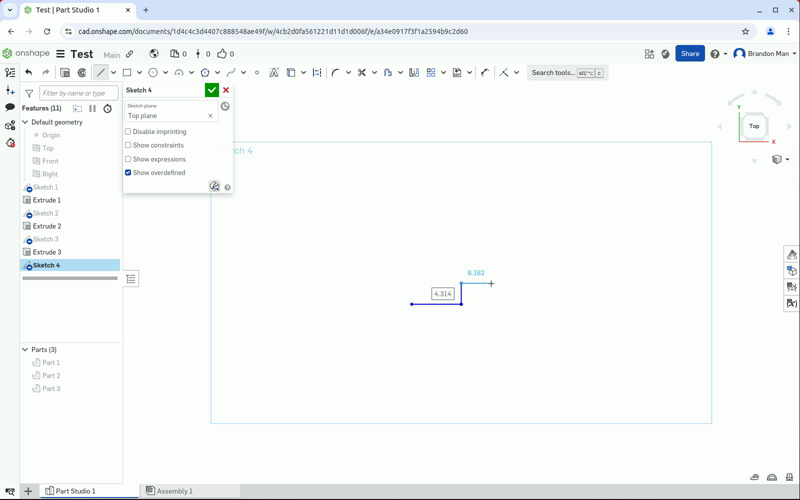
mouse_move(419, 283)
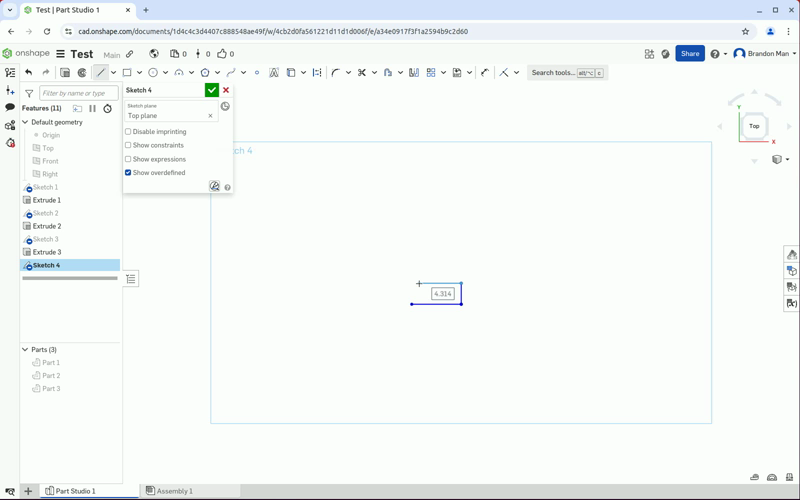
click(419, 283)
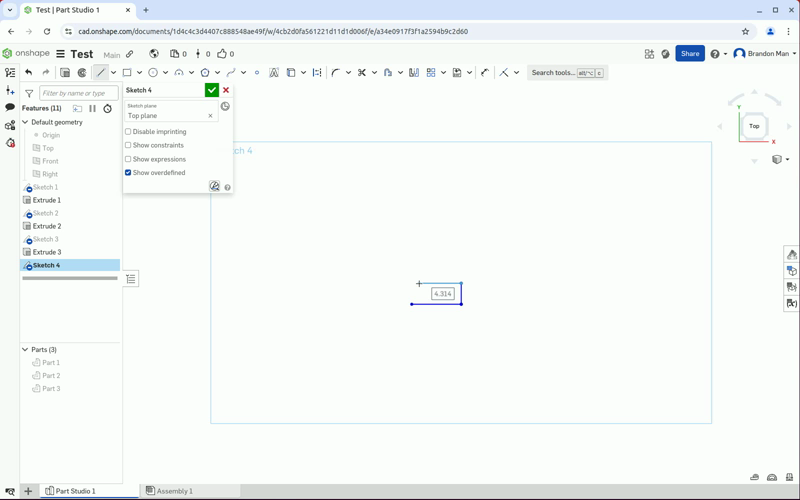
key_up(shift)
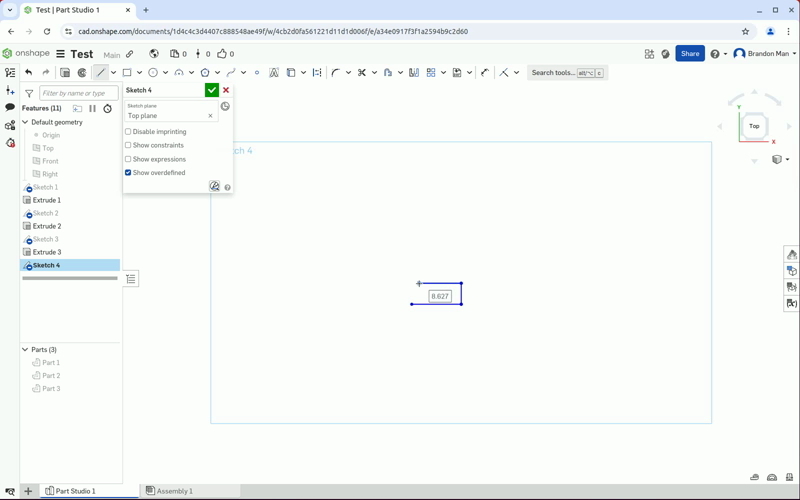
mouse_move(449, 283)
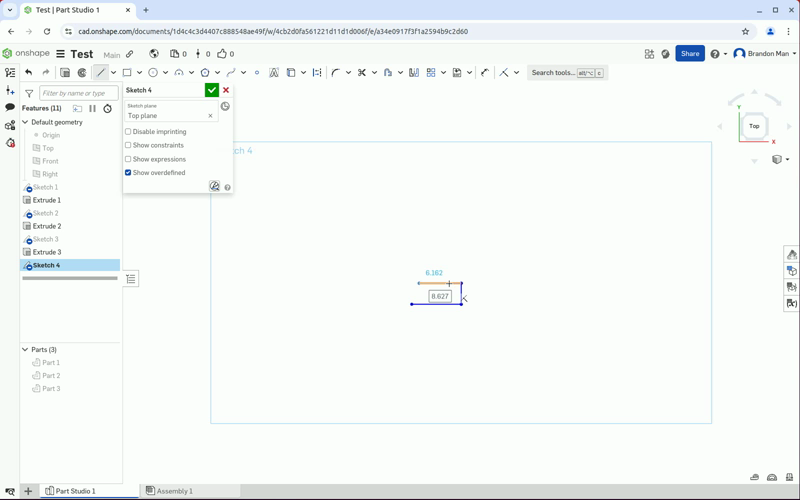
key_down(shift)
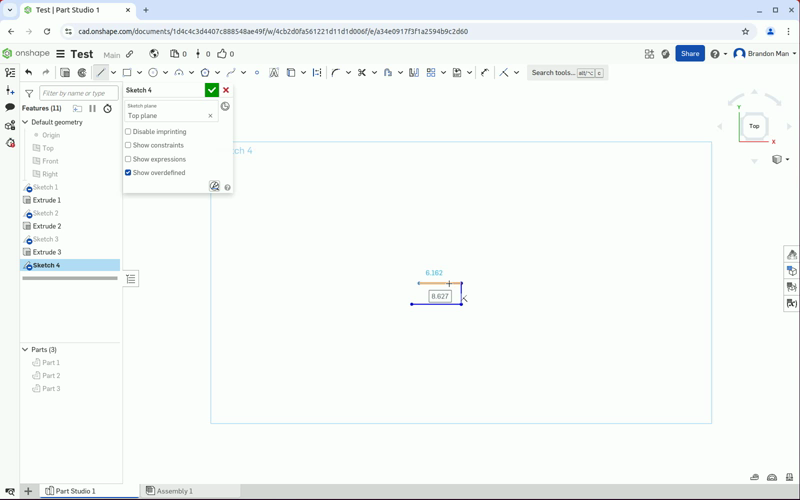
mouse_move(411, 304)
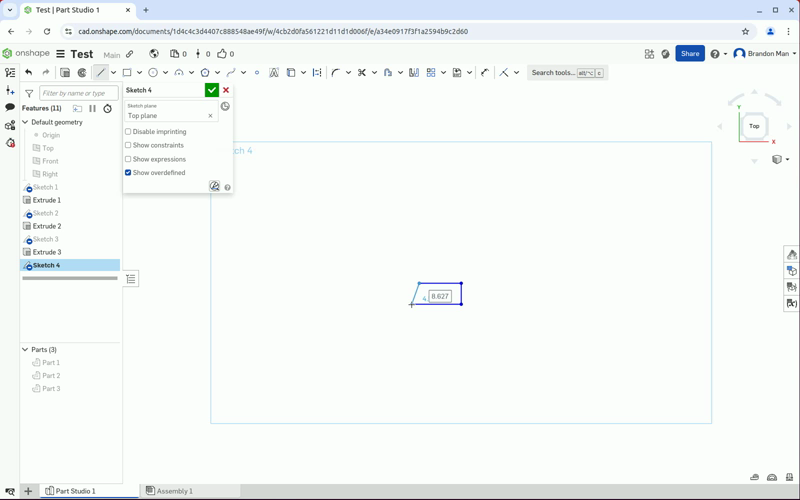
key_up(shift)
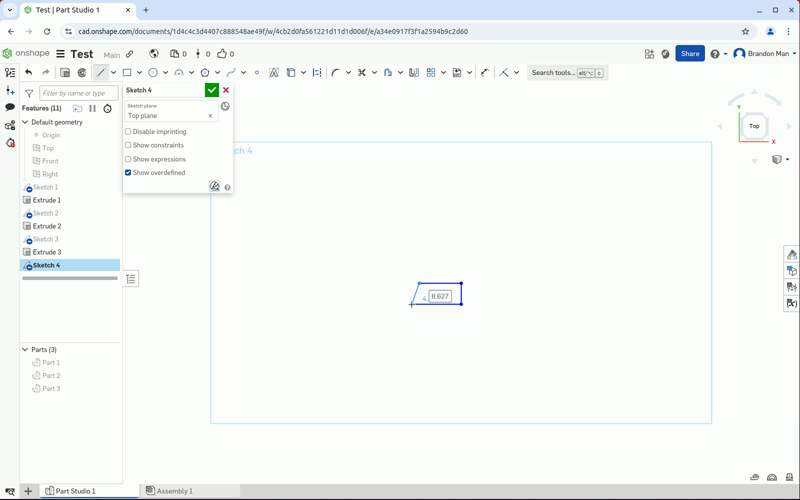
click(411, 304)
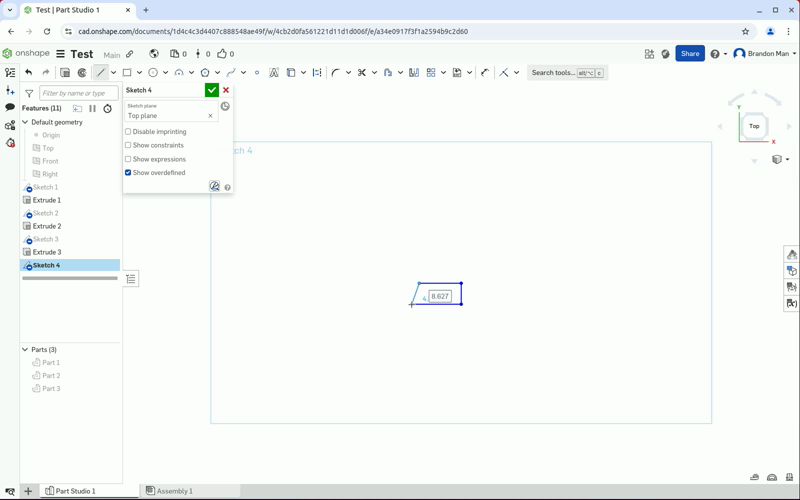
key(esc)
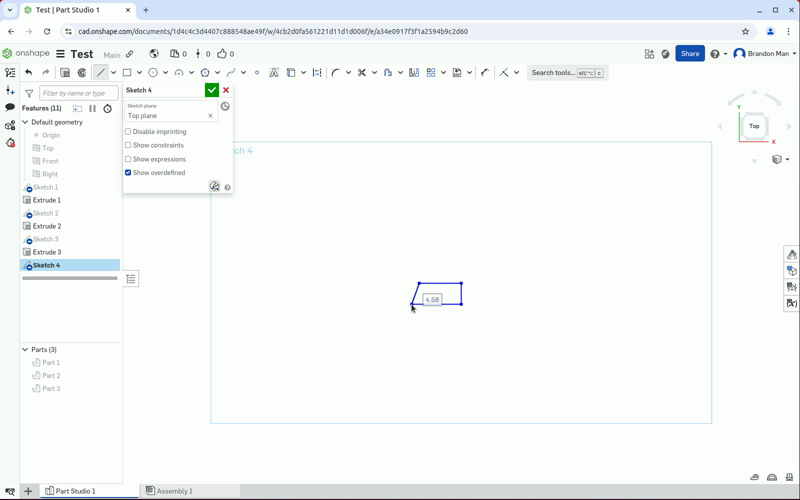
mouse_move(422, 298)
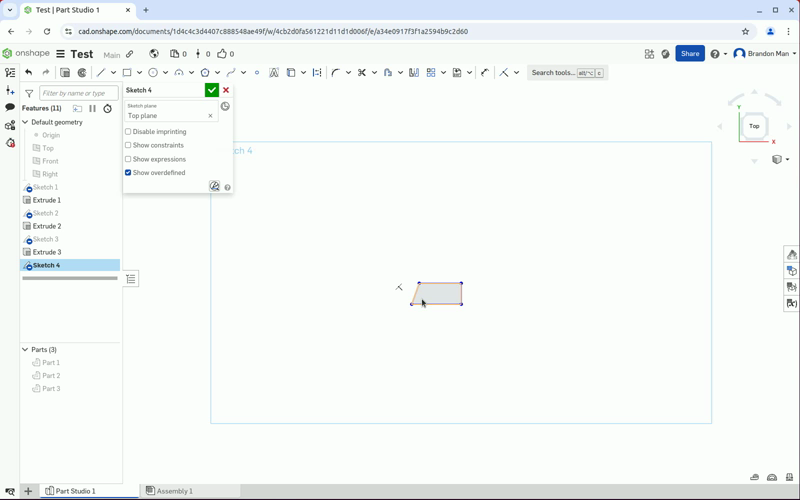
scroll(6)
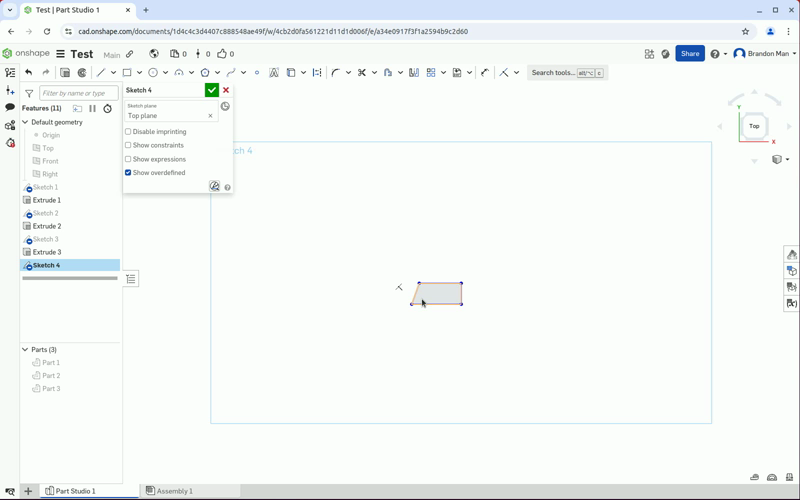
scroll(6)
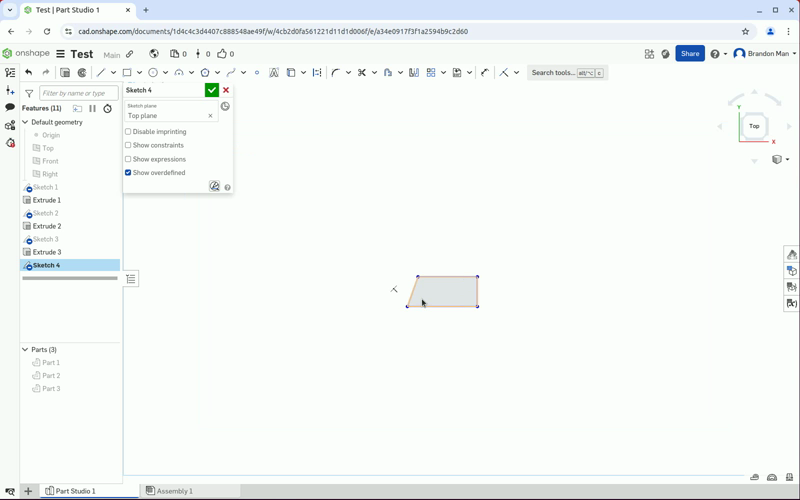
scroll(6)
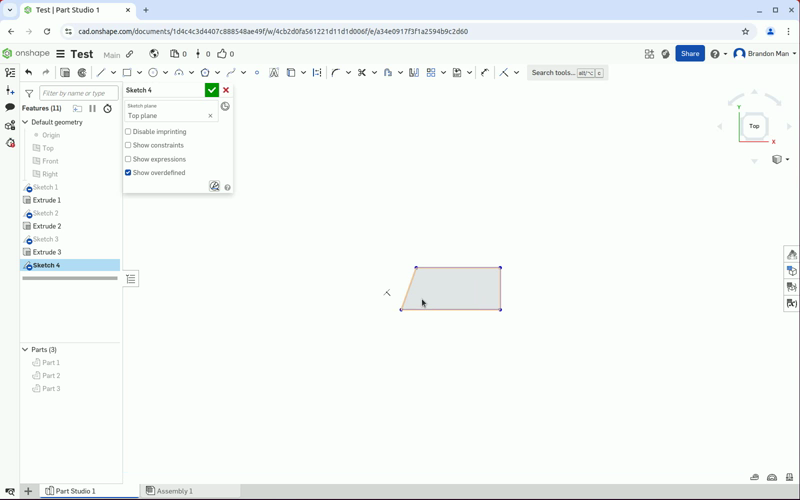
scroll(6)
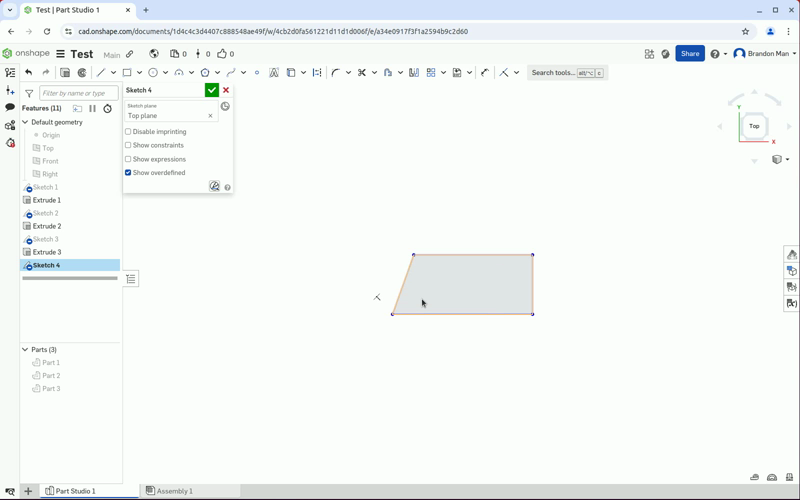
scroll(6)
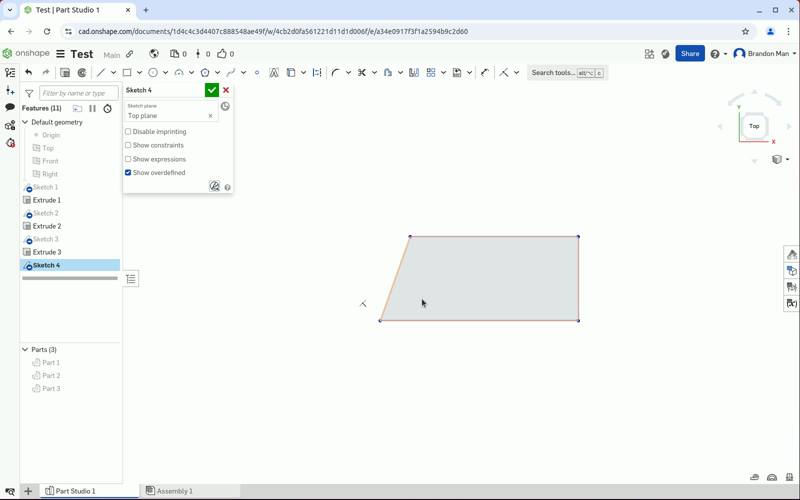
scroll(6)
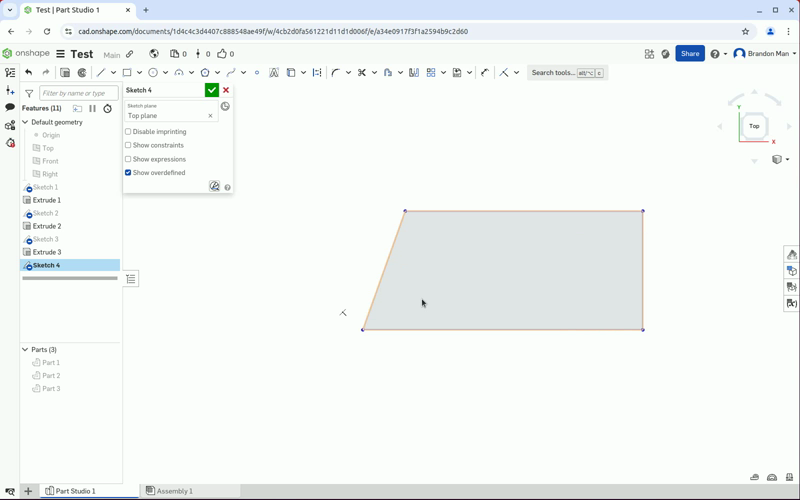
scroll(6)
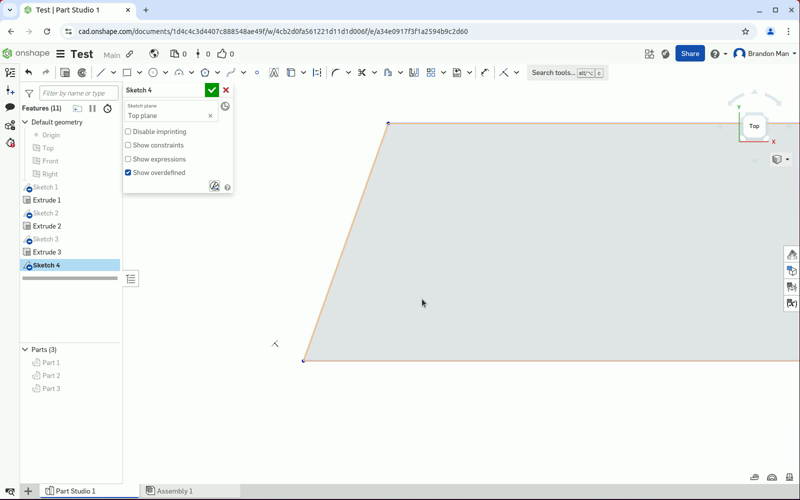
click(422, 298)
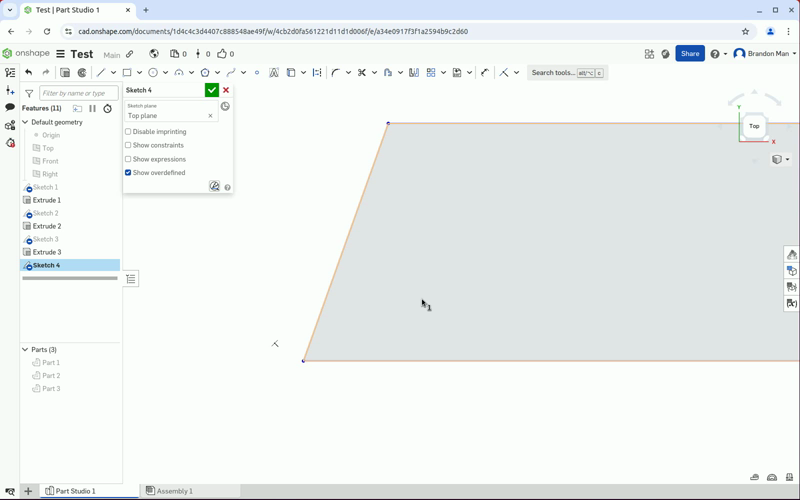
scroll(-6)
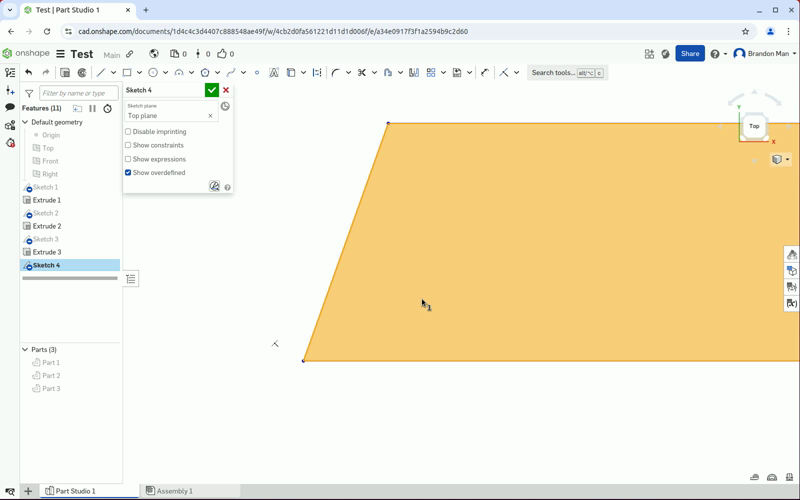
scroll(-6)
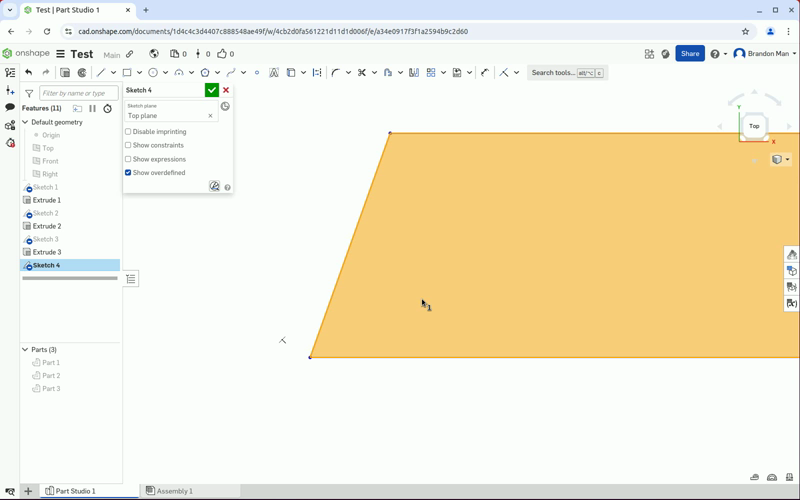
scroll(-6)
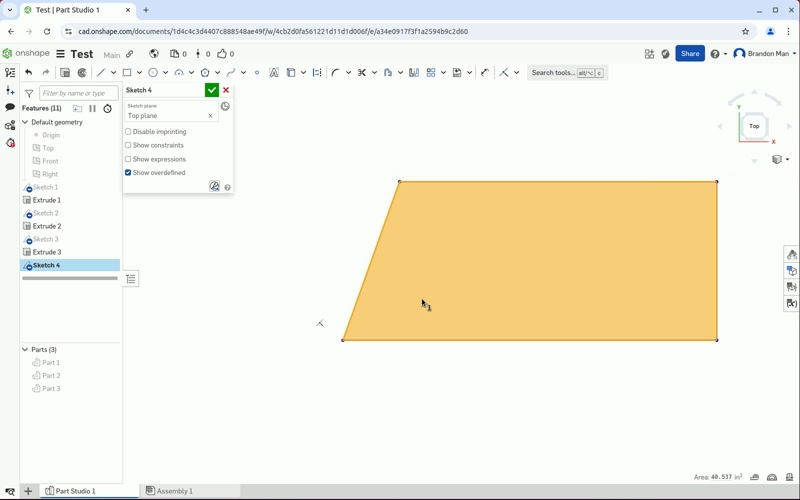
scroll(-6)
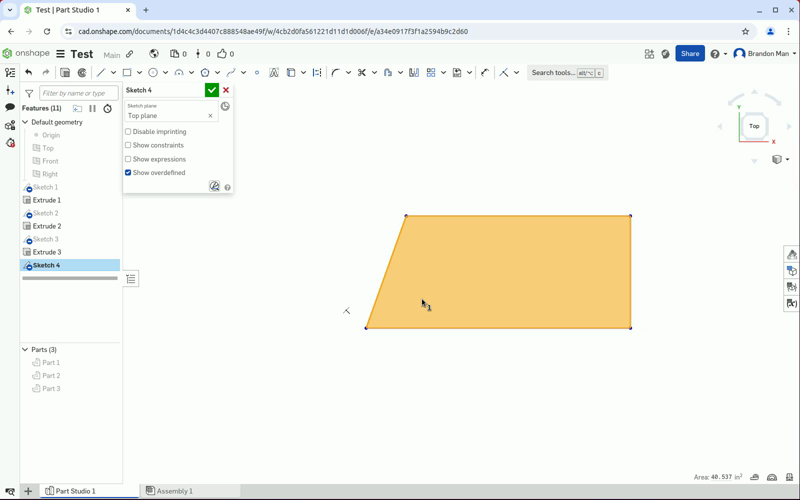
scroll(-6)
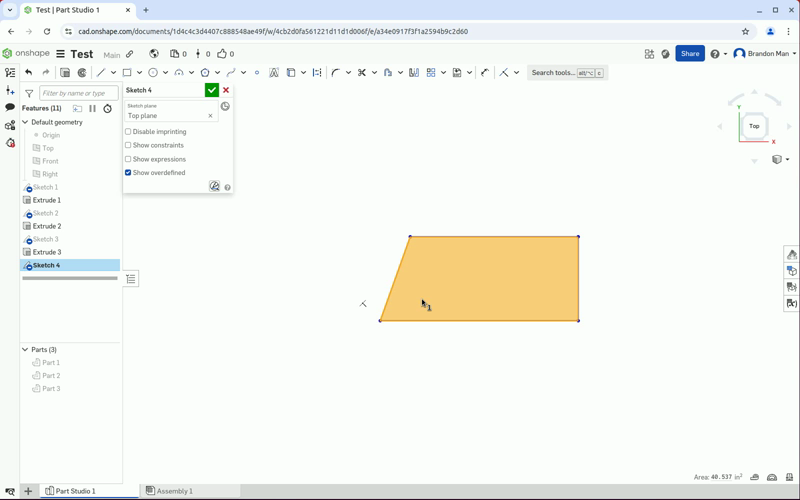
scroll(-6)
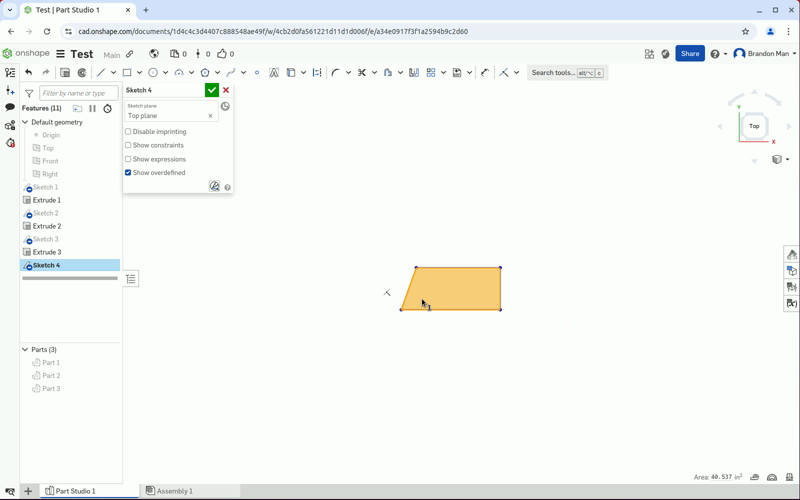
scroll(-6)
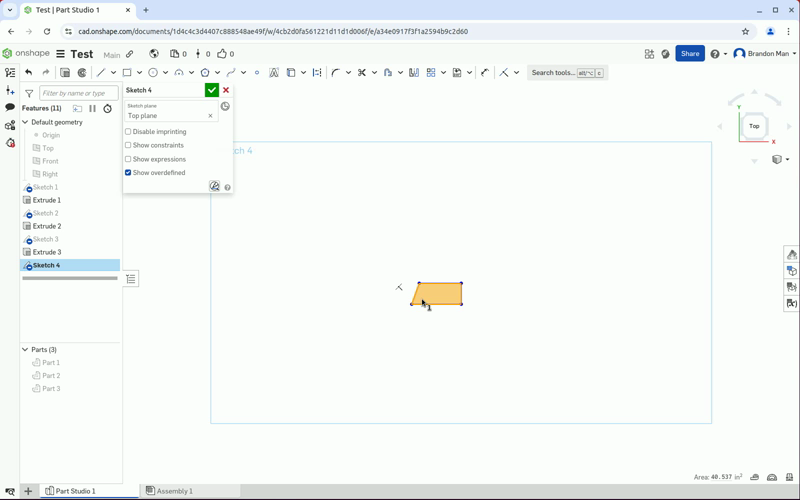
mouse_move(73, 352)
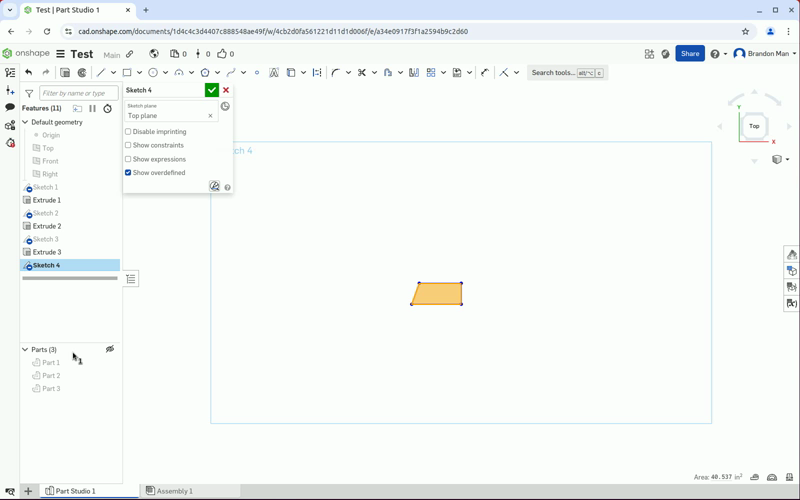
key(shift+y)
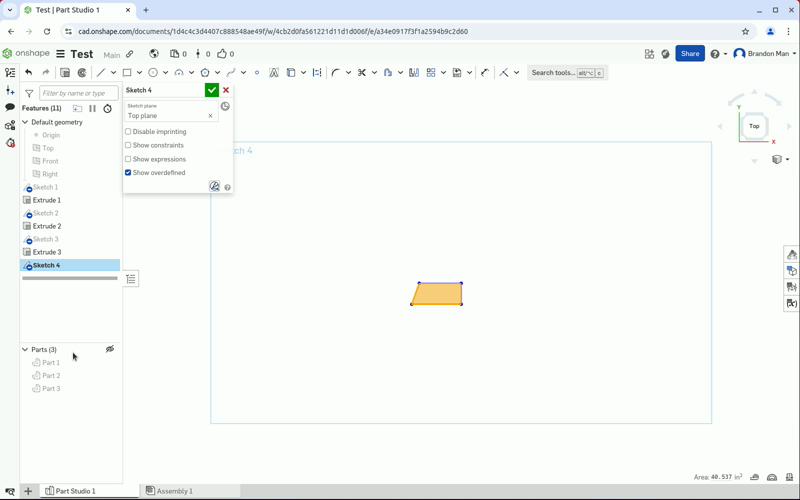
key(shift+e)
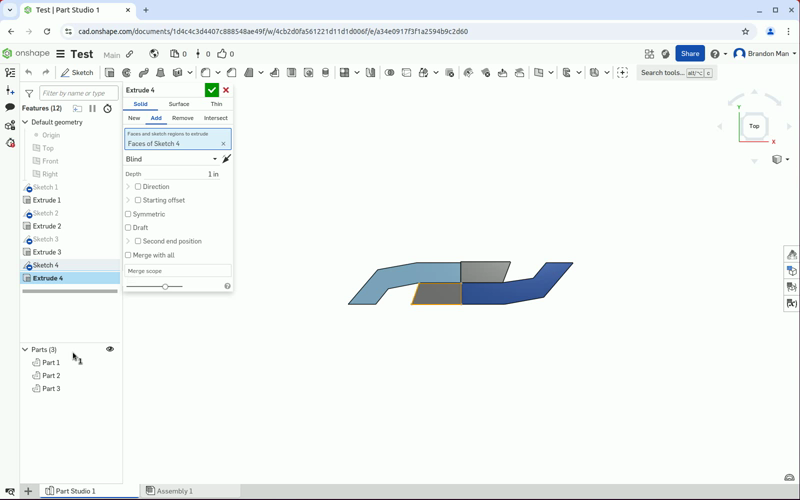
mouse_move(143, 106)
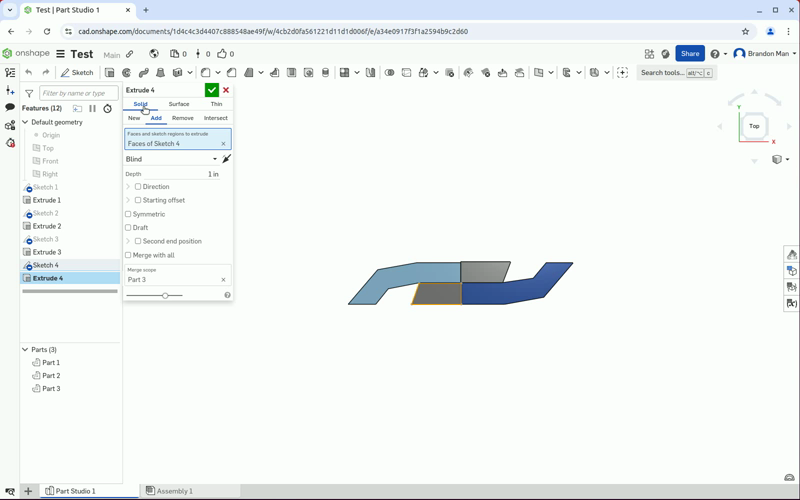
click(143, 106)
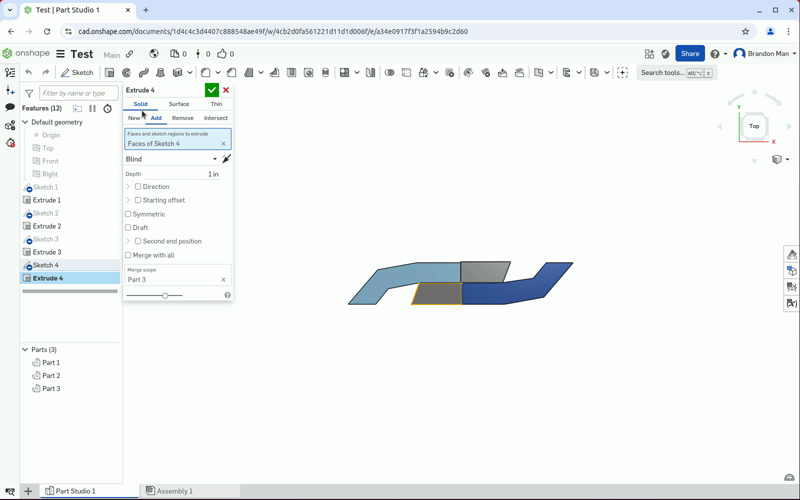
mouse_move(137, 120)
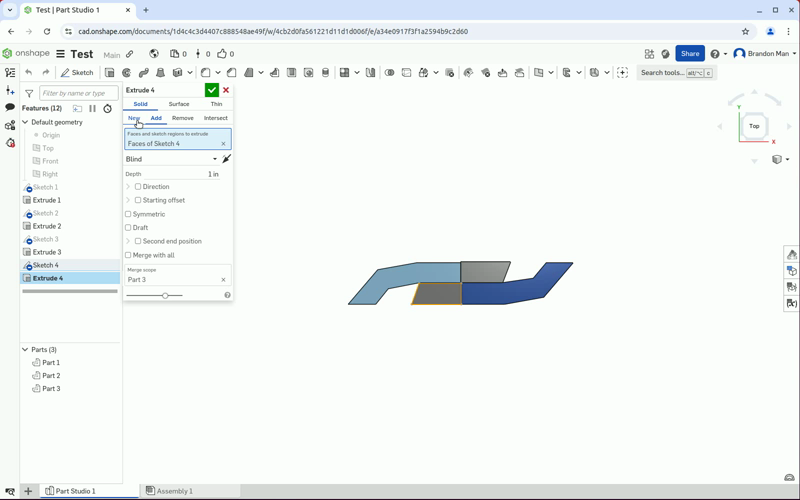
click(137, 120)
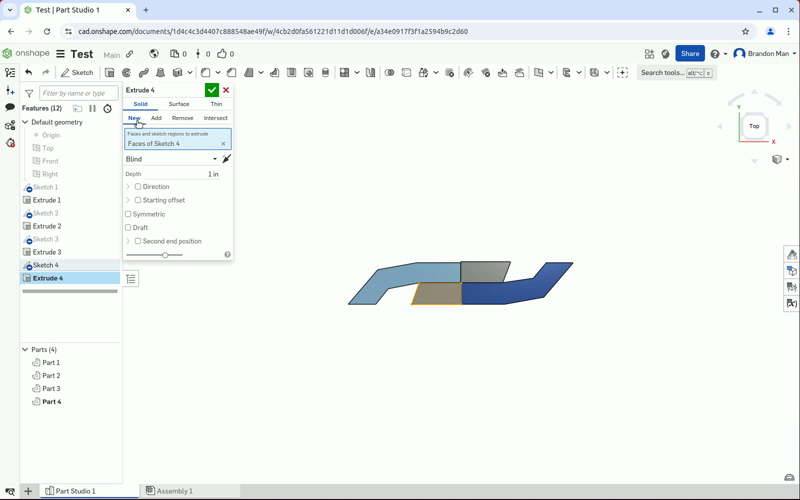
key(tab, 4)
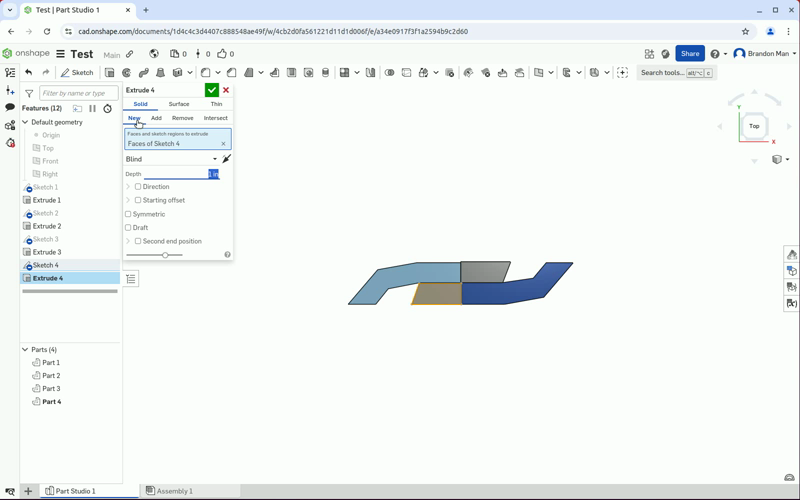
text(0.722)
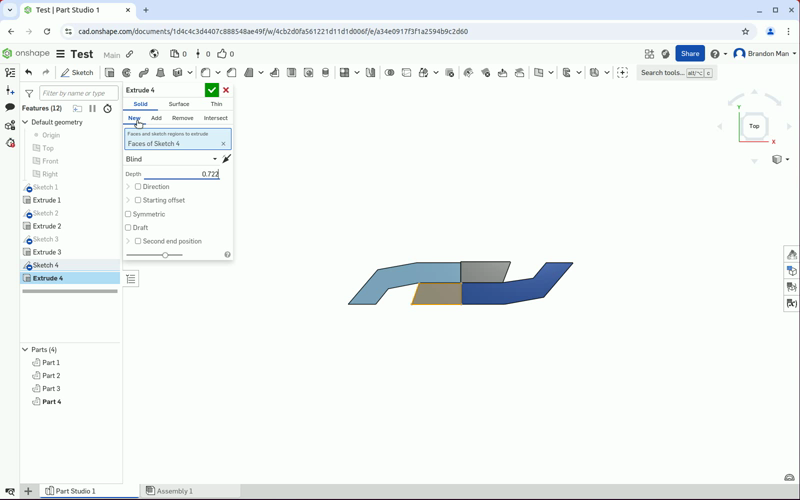
key(enter)
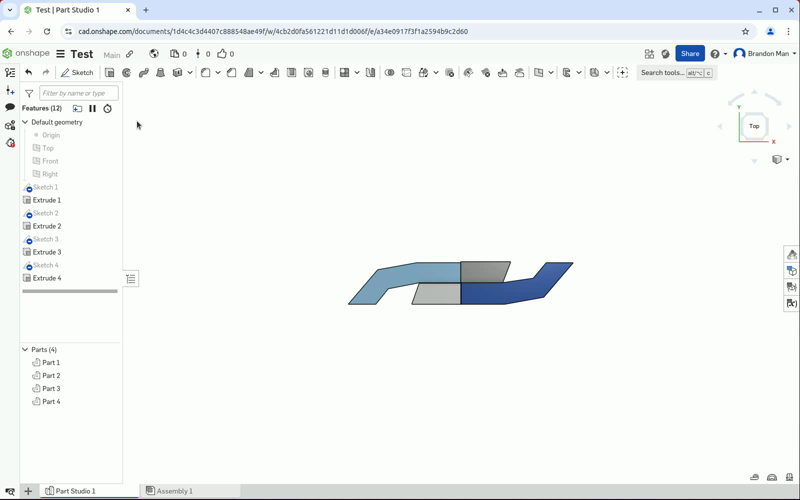
key(shift+h)
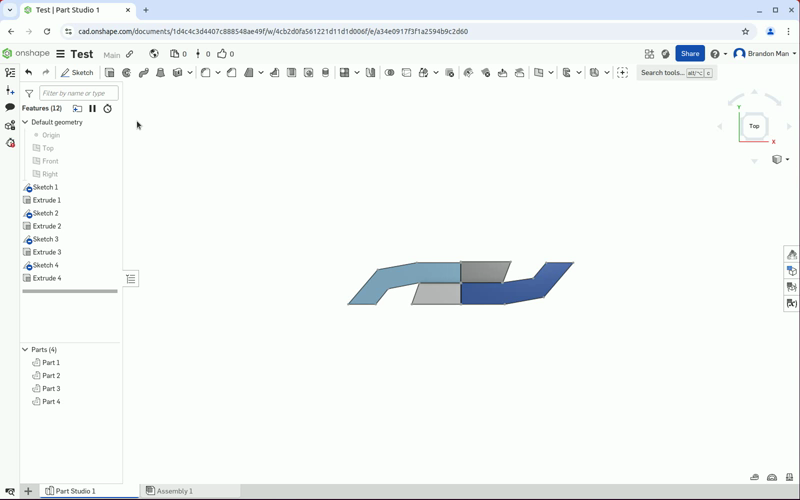
key(shift+h)
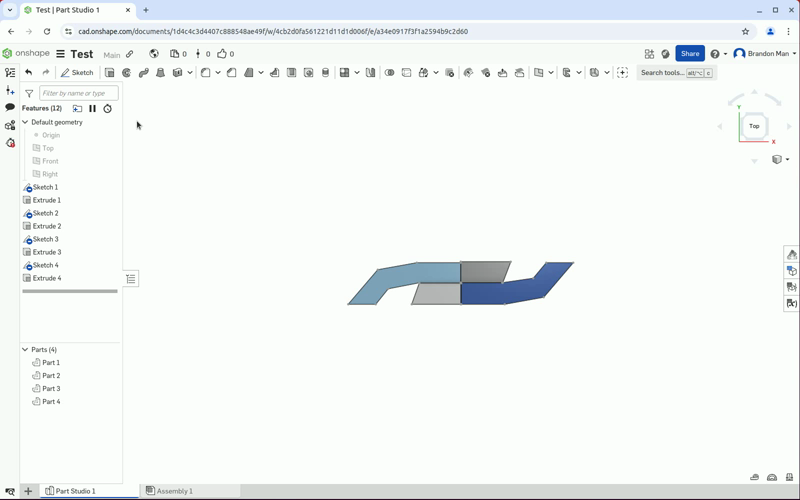
key(shift+7)
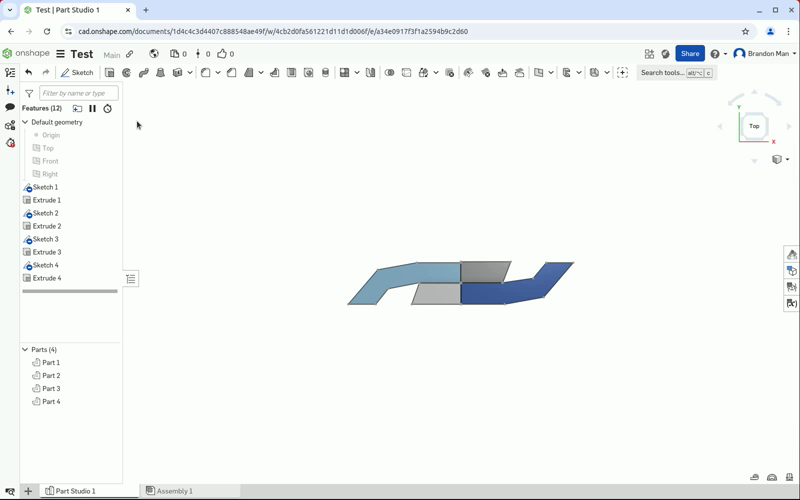
key(up, 3)
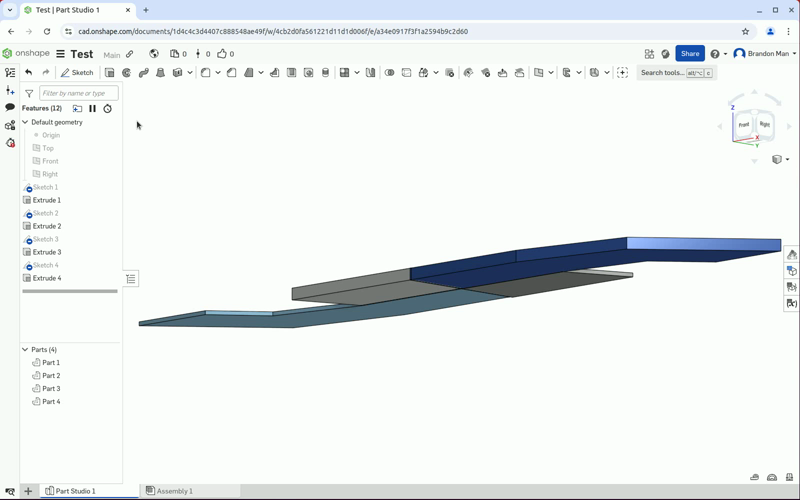
key(left, 3)
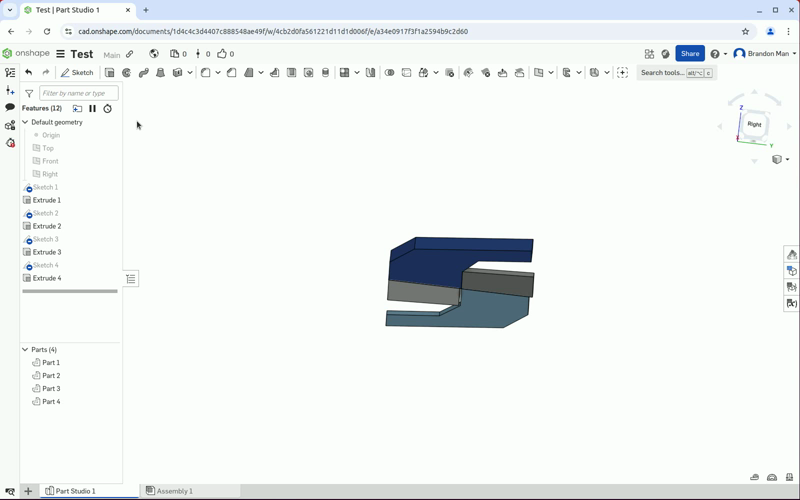
key(right, 3)
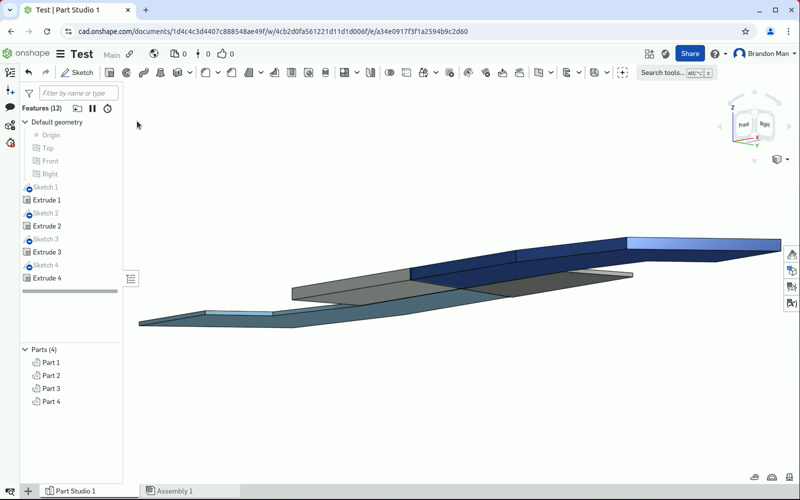
key(down, 3)
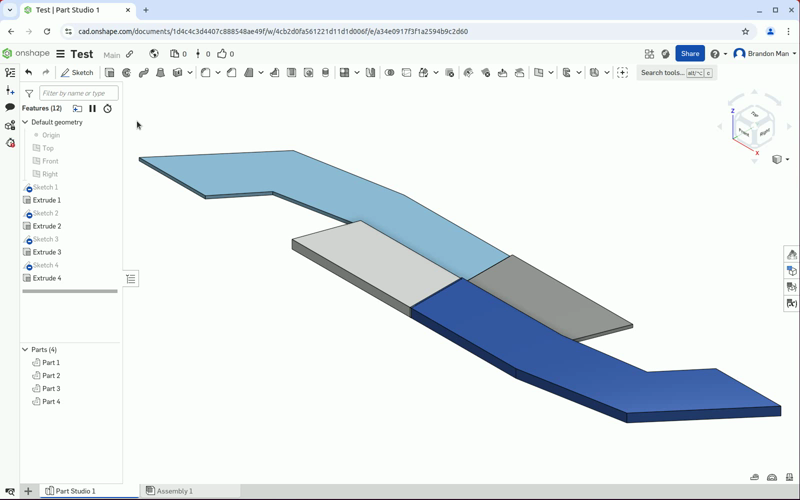
mouse_move(73, 189)
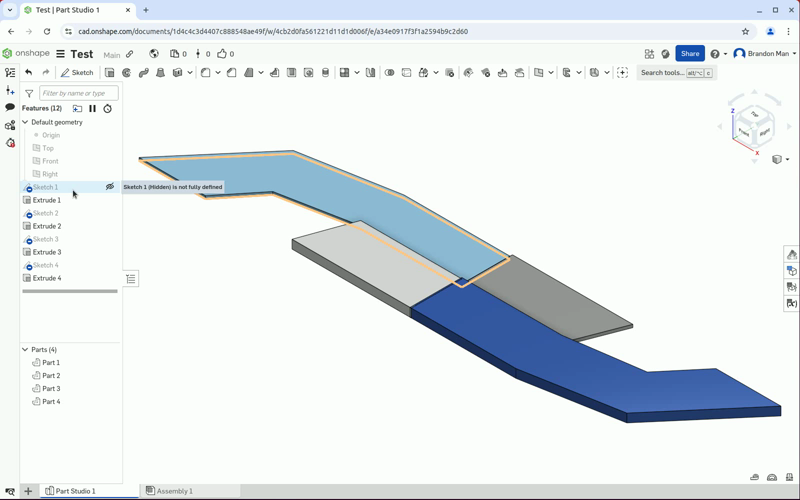
click(73, 189)